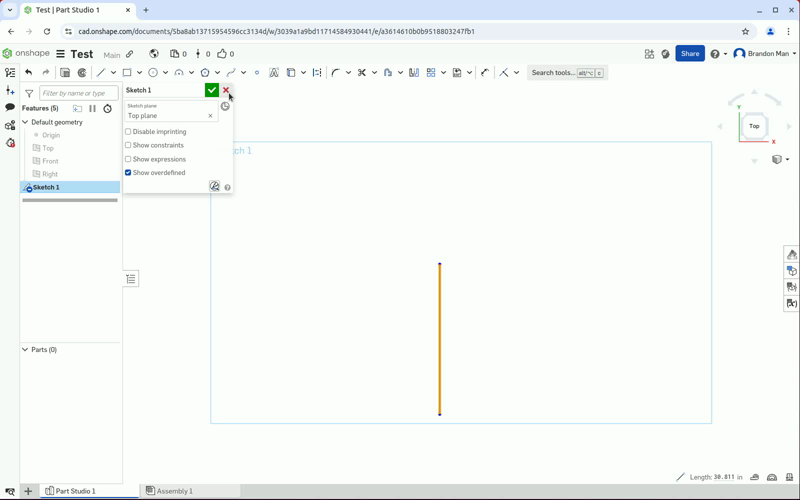
key(shift+h)
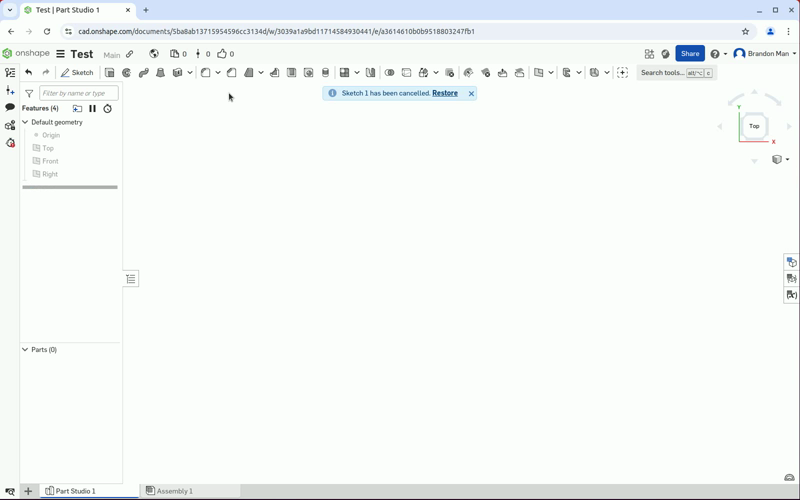
mouse_move(73, 352)
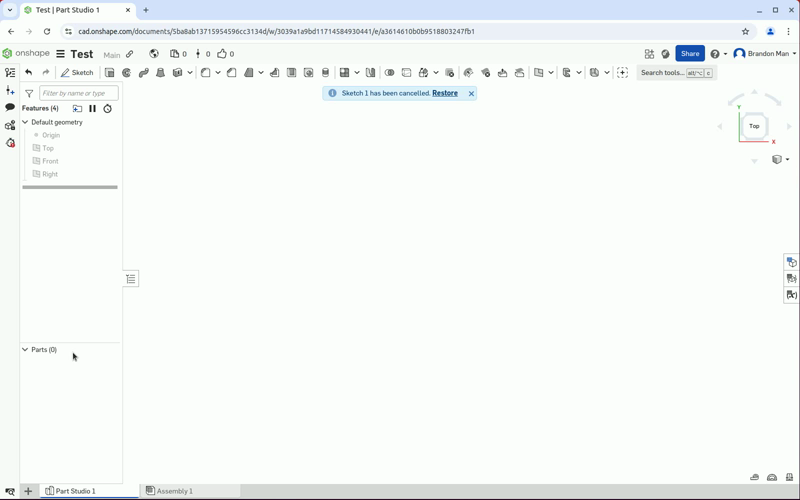
key(y)
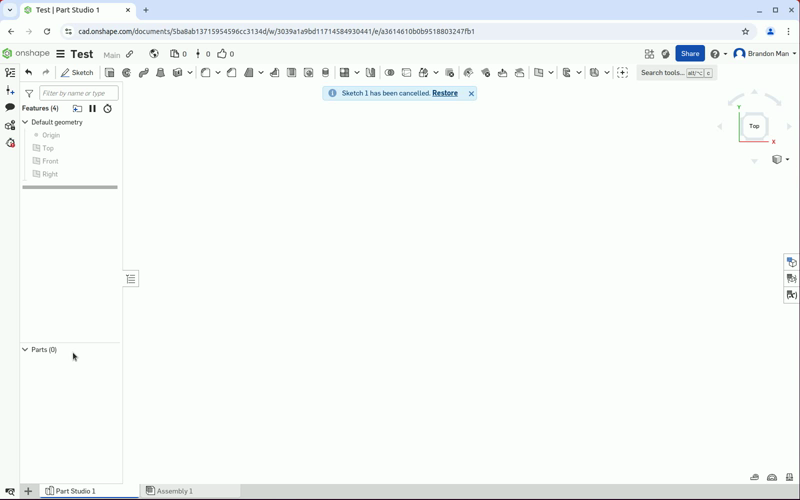
key(shift+p)
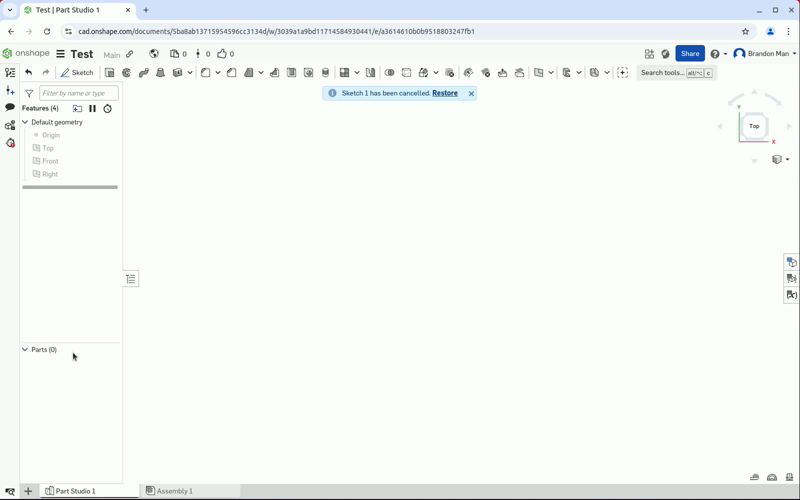
key(space)
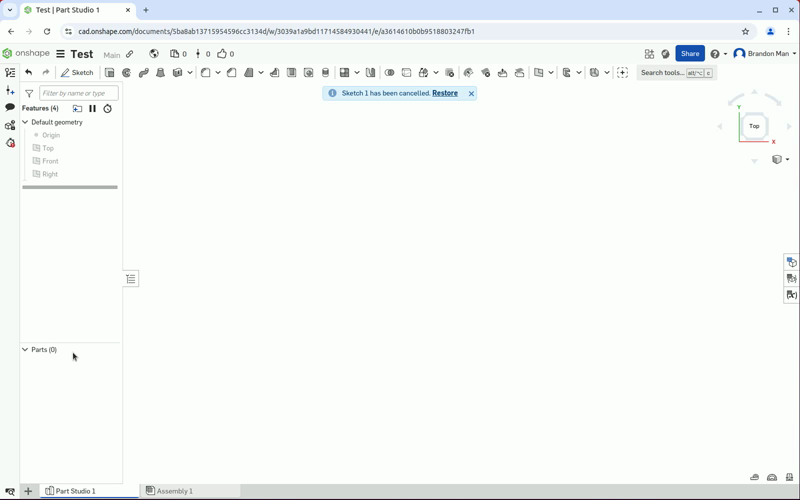
key_down(shift)
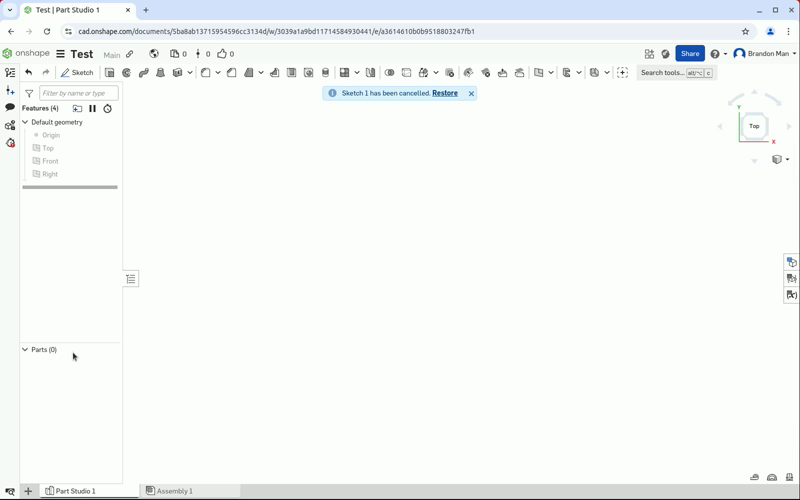
key(up)
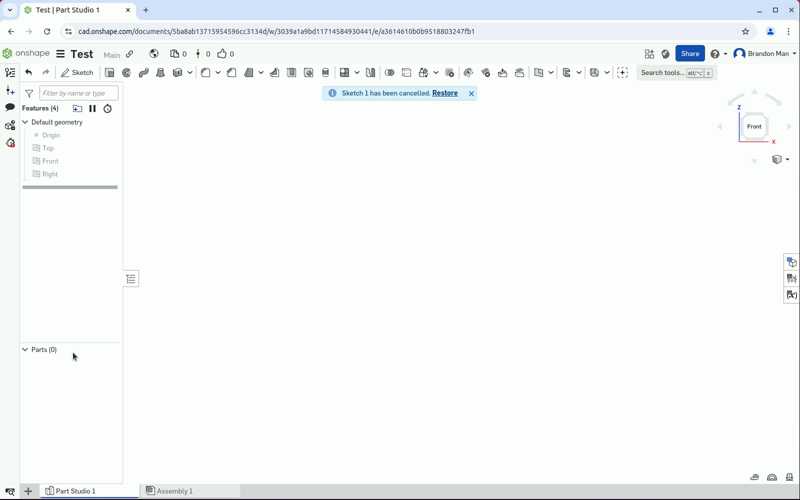
key_up(shift)
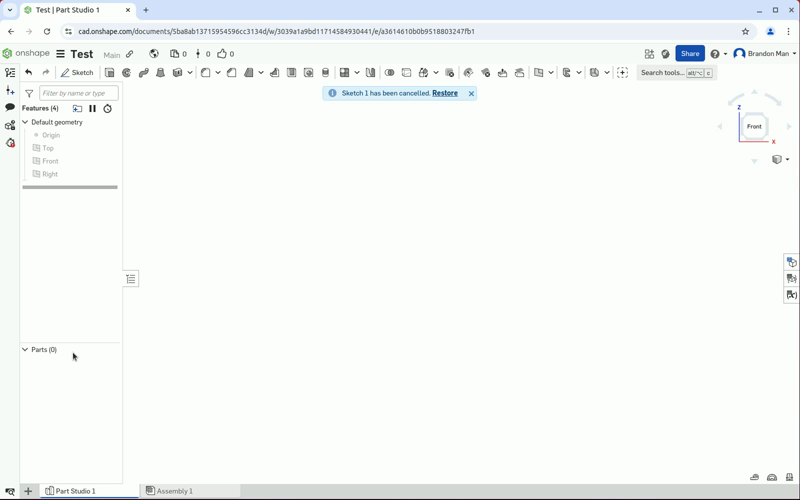
mouse_move(73, 352)
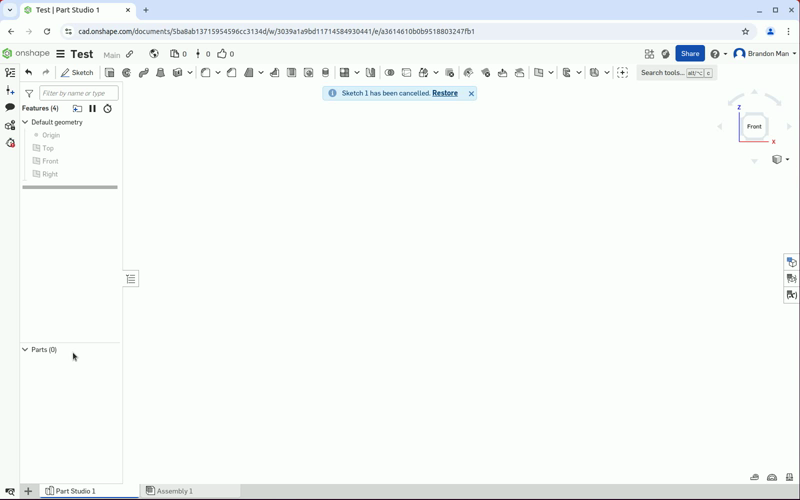
key(shift+y)
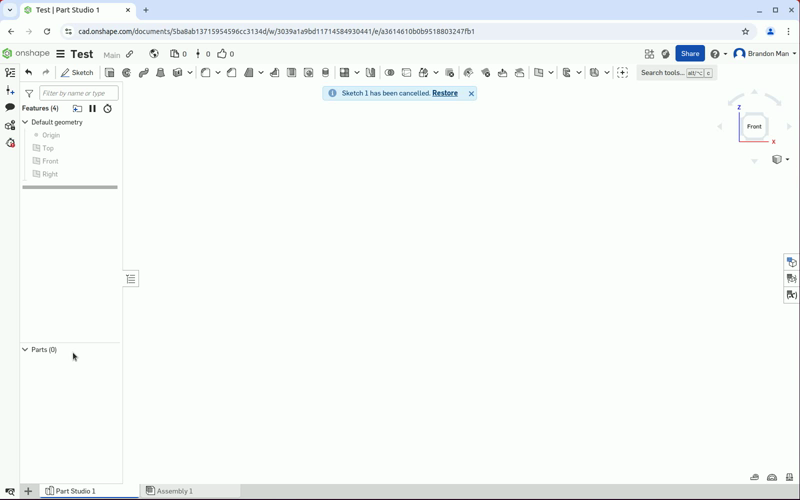
key(shift+s)
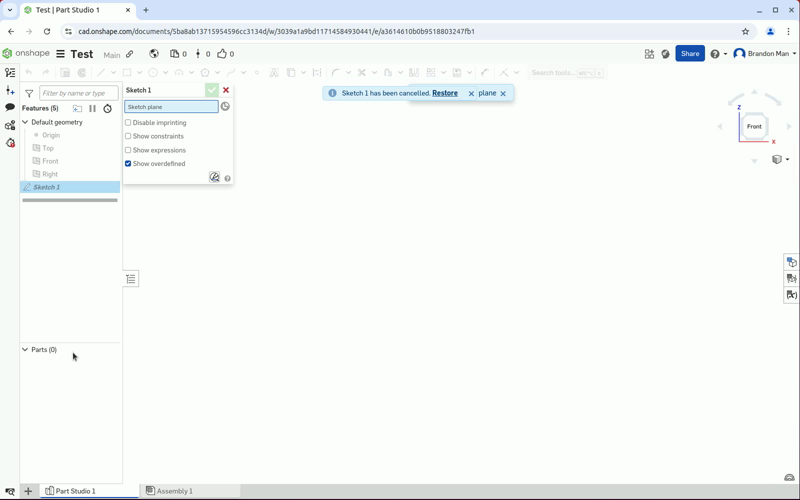
mouse_move(73, 163)
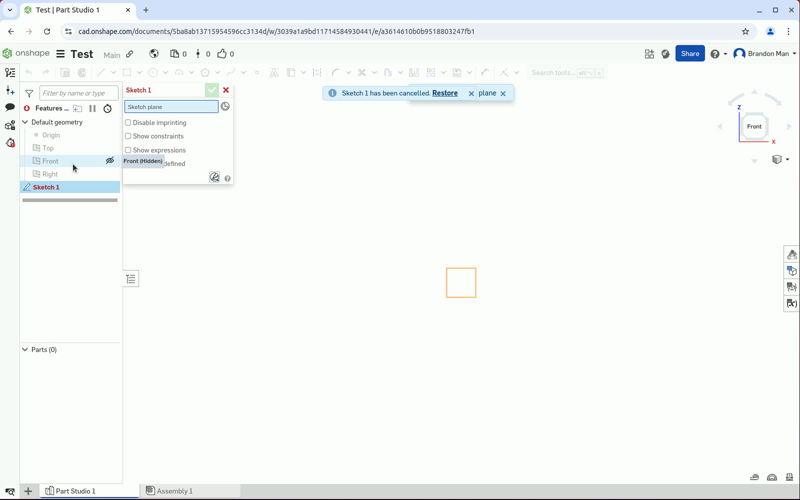
click(73, 163)
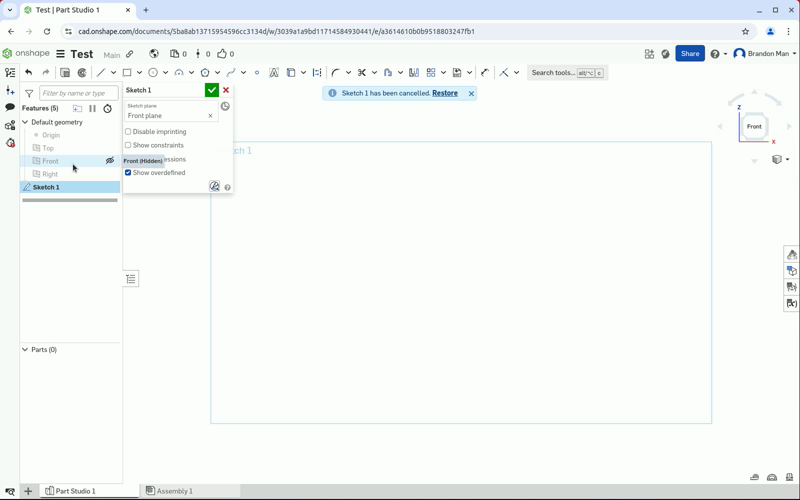
mouse_move(73, 352)
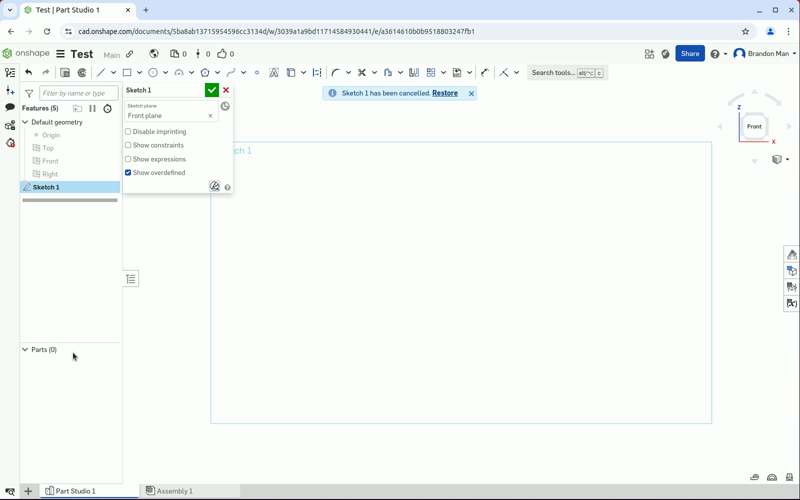
key(y)
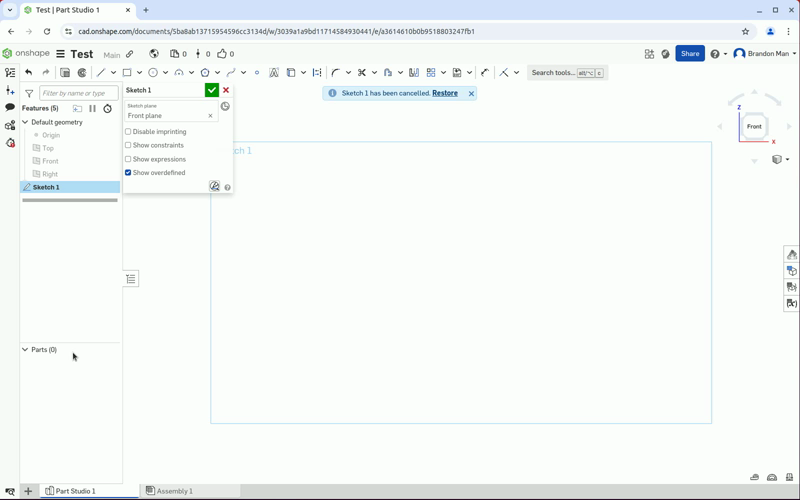
key(l)
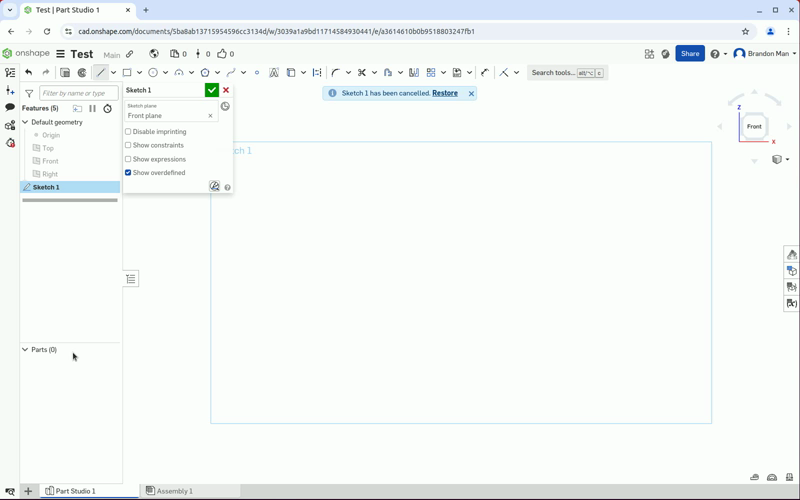
key_down(shift)
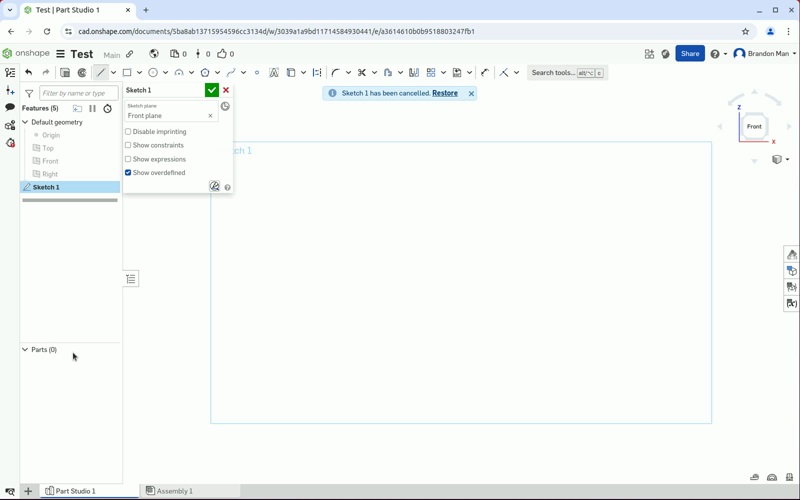
mouse_move(404, 370)
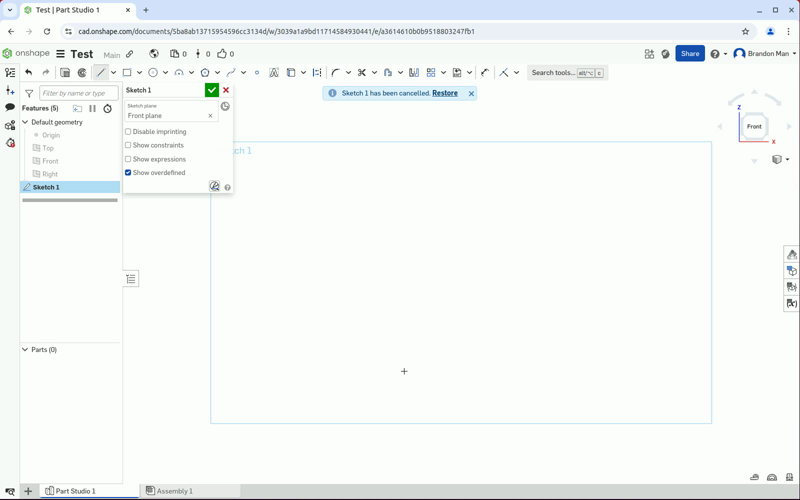
click(404, 370)
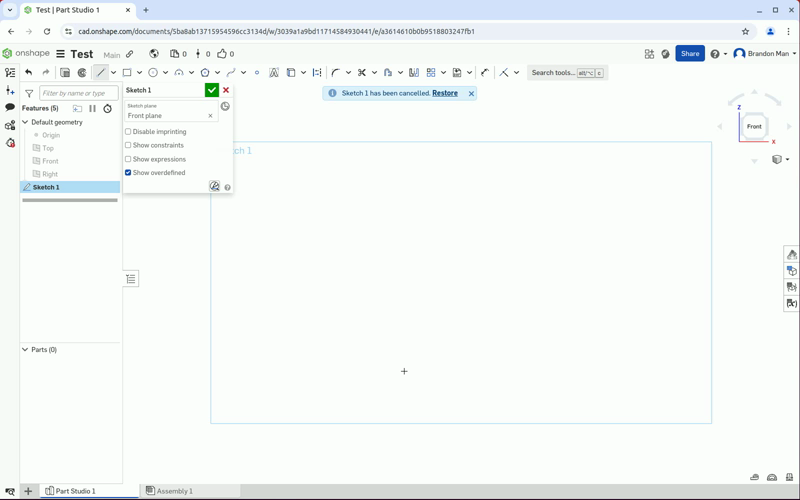
key_up(shift)
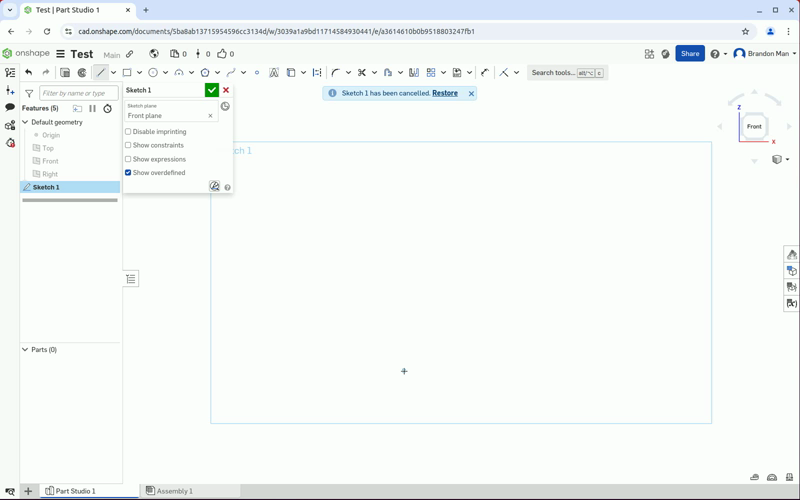
key_down(shift)
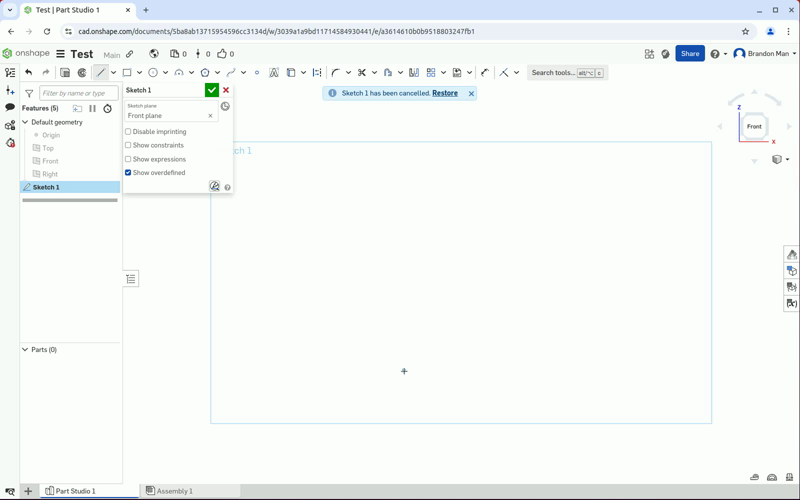
mouse_move(516, 370)
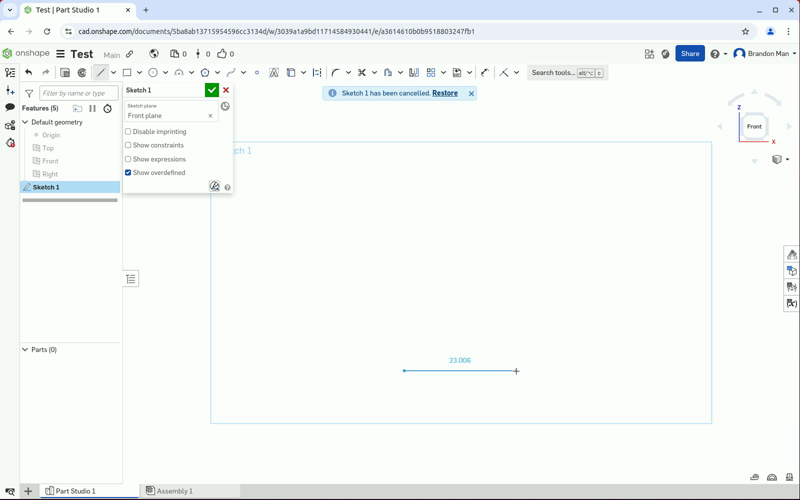
click(516, 370)
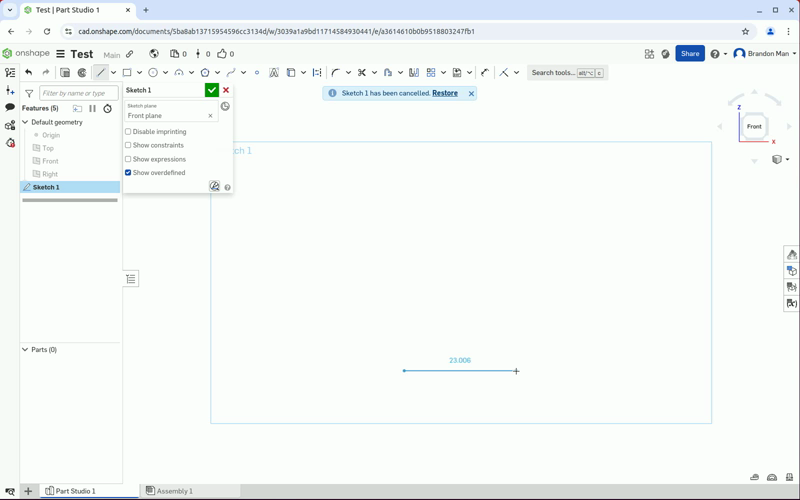
key_up(shift)
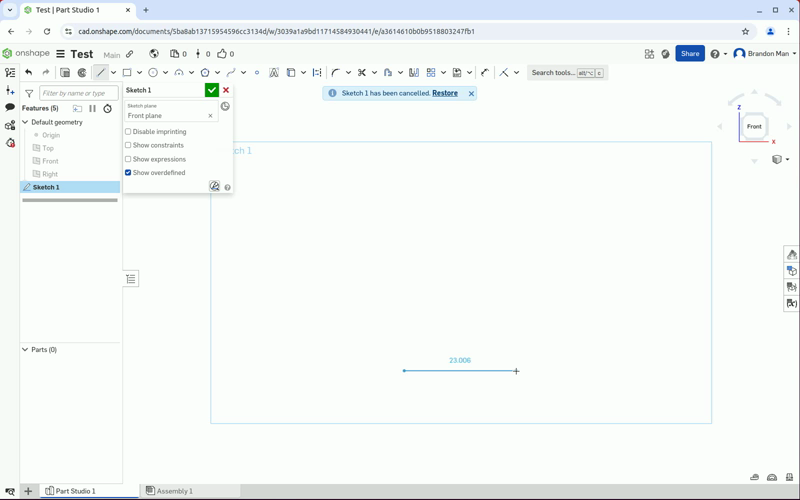
key_down(shift)
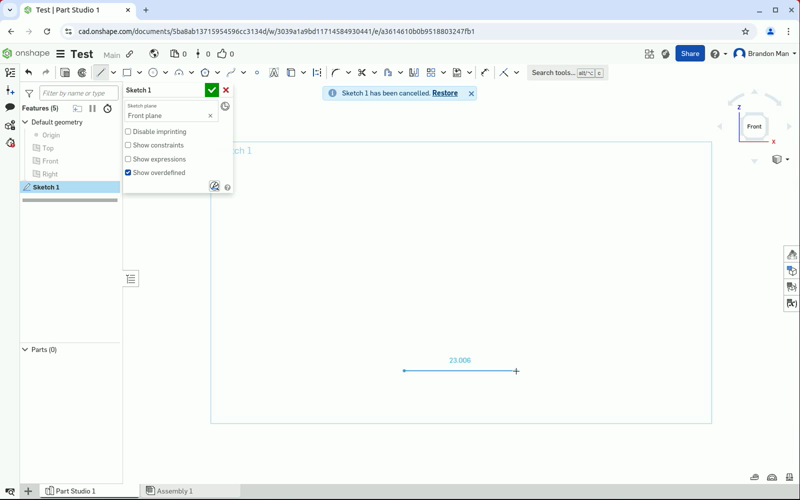
mouse_move(516, 196)
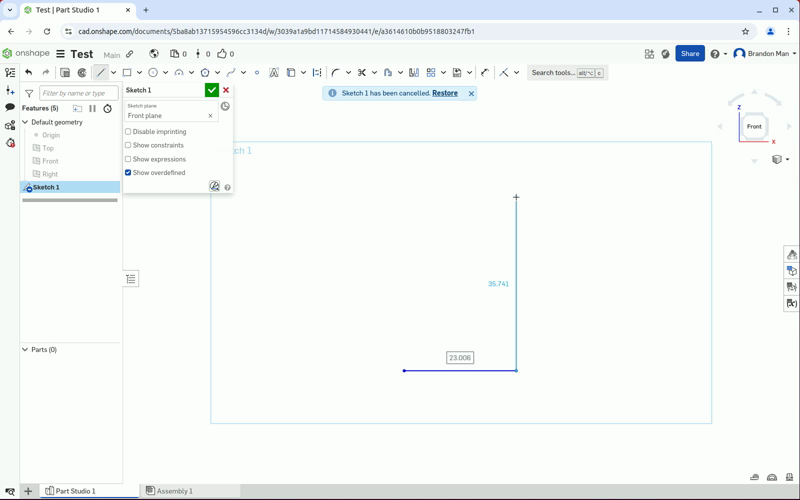
click(516, 196)
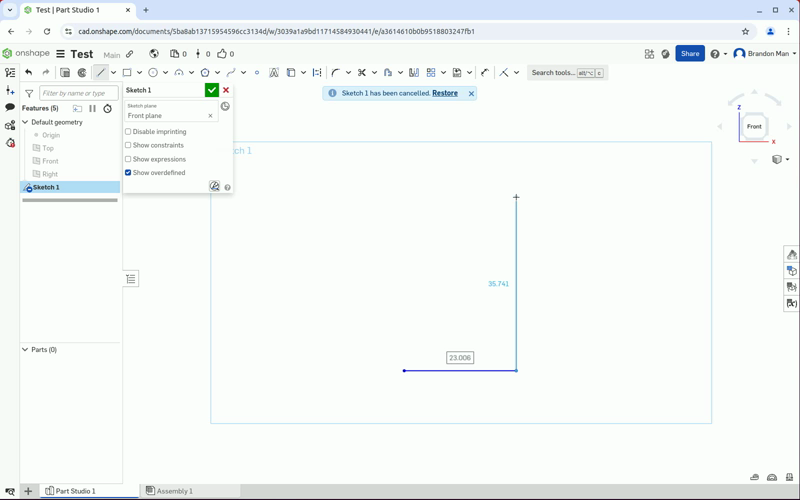
key_up(shift)
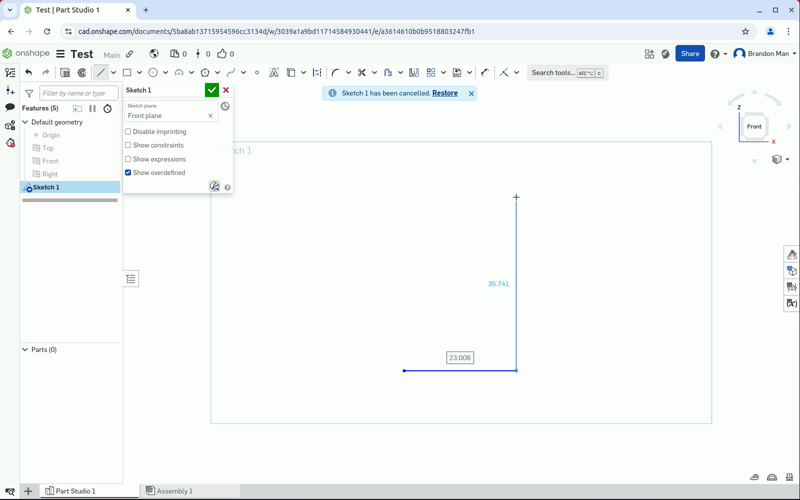
key_down(shift)
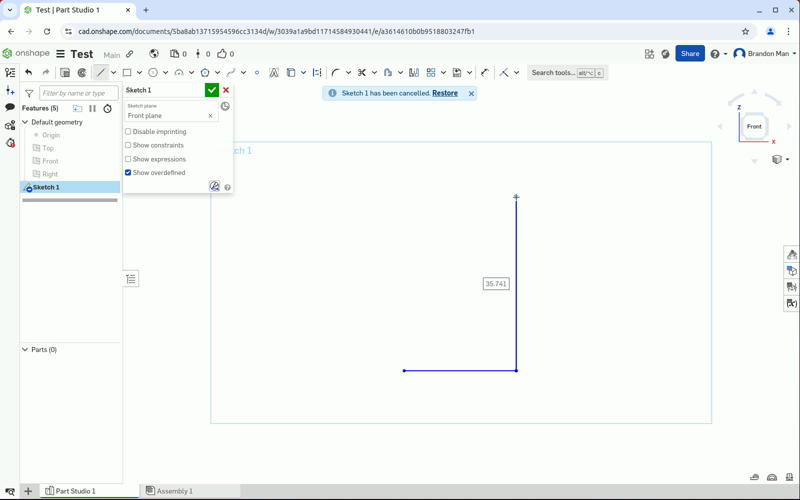
mouse_move(404, 196)
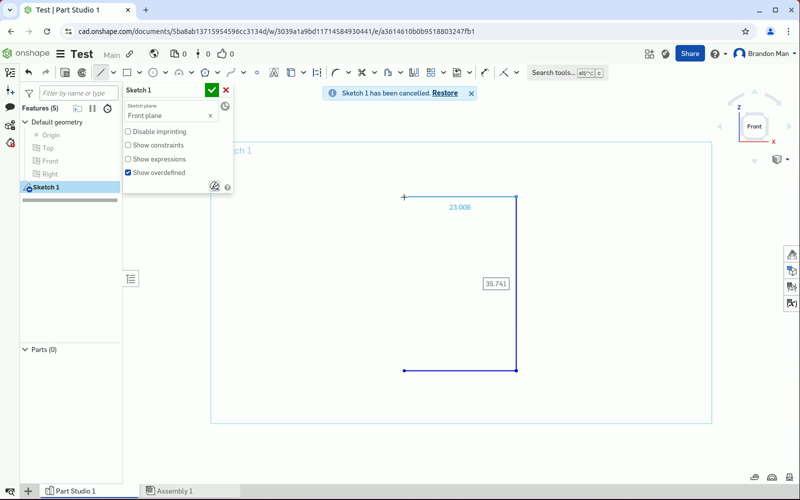
click(404, 196)
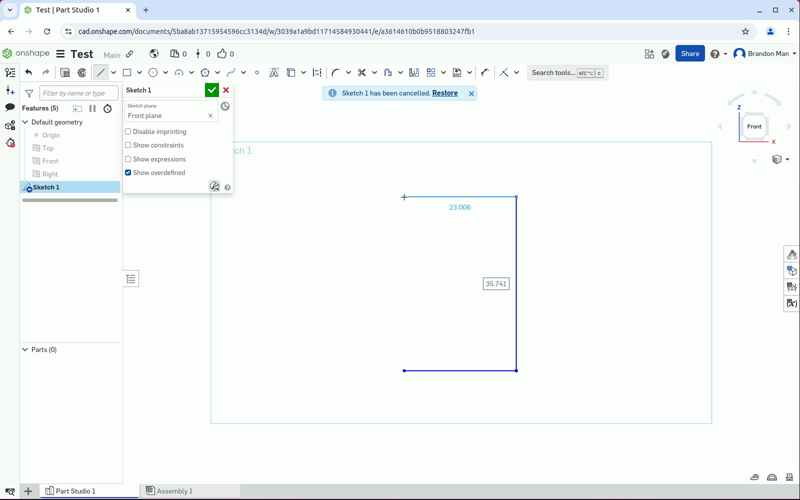
key_up(shift)
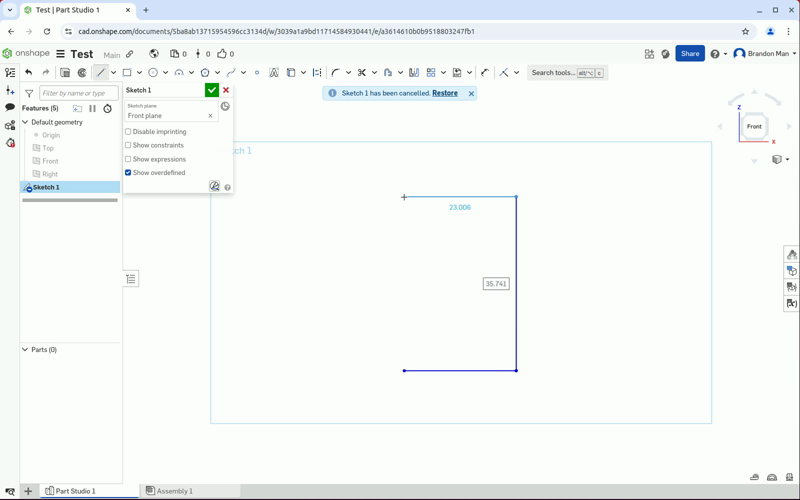
key_down(shift)
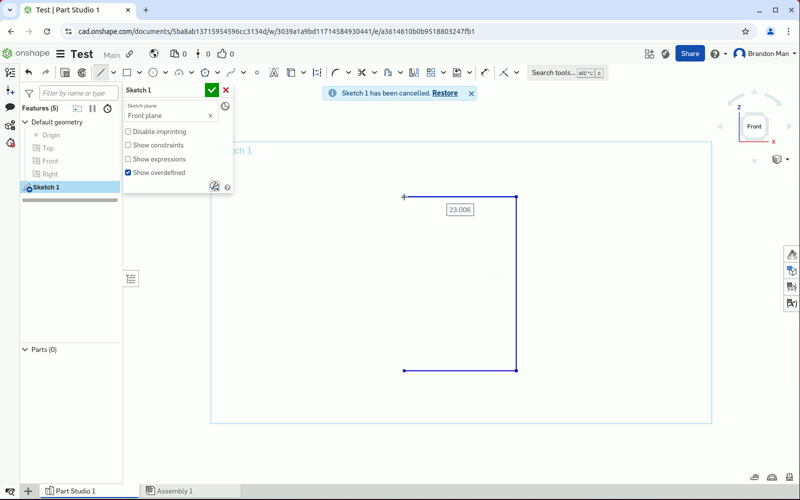
mouse_move(404, 370)
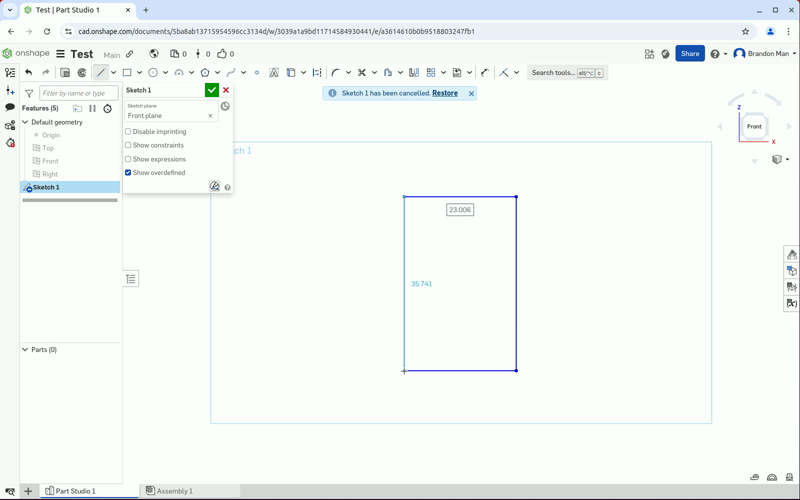
key_up(shift)
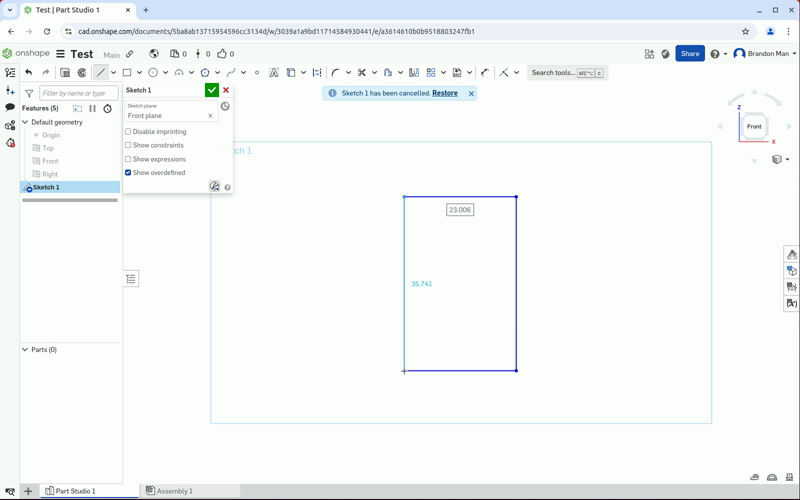
click(404, 370)
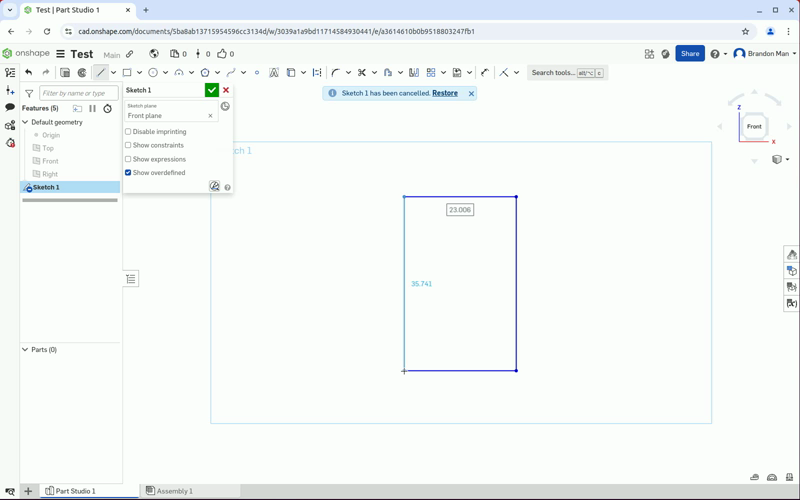
key(esc)
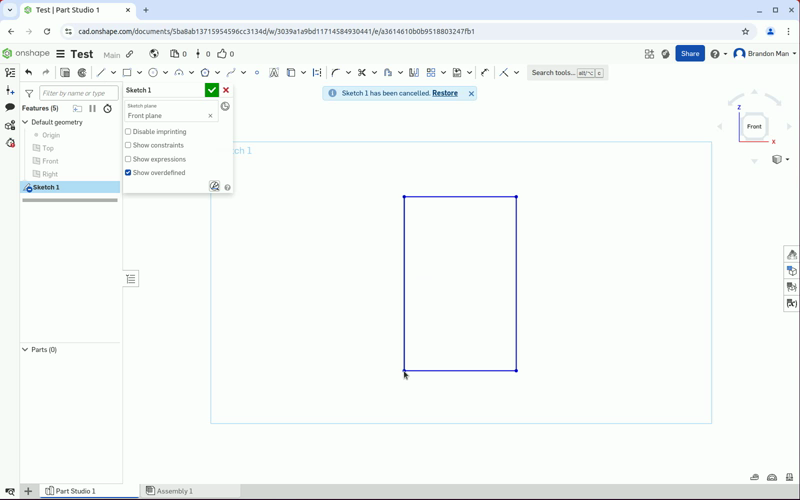
mouse_move(478, 283)
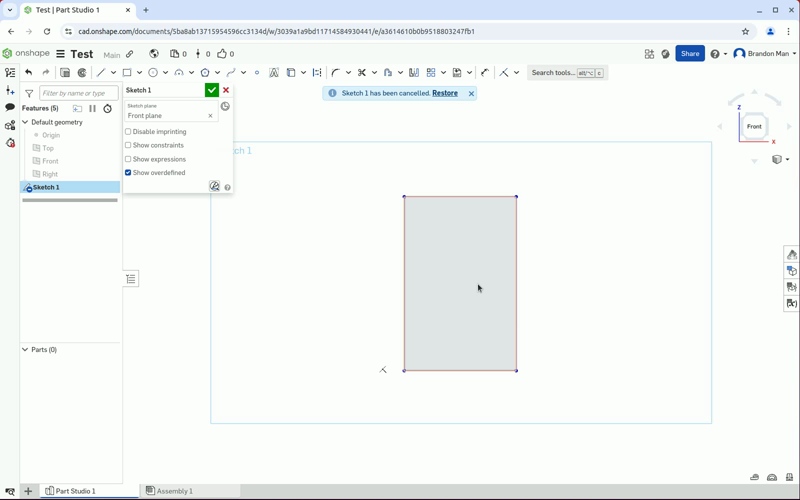
click(478, 283)
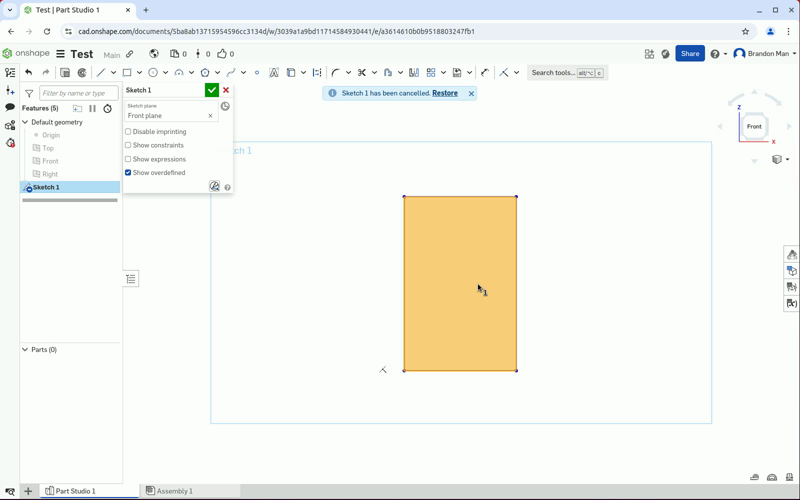
mouse_move(73, 352)
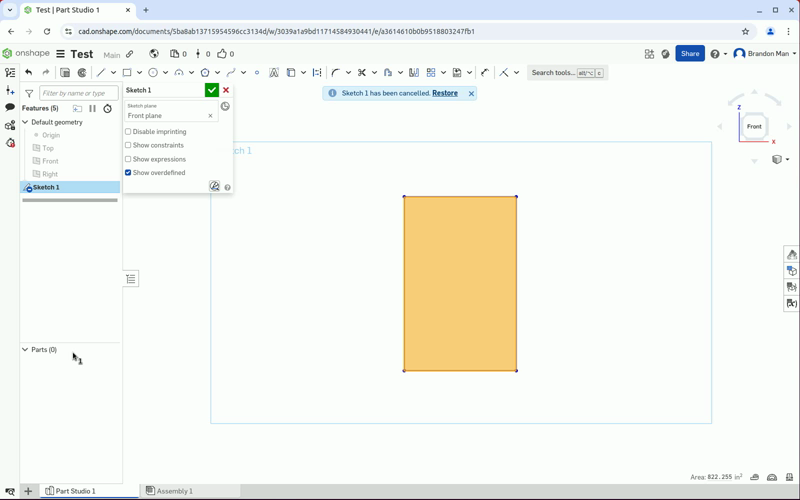
key(shift+y)
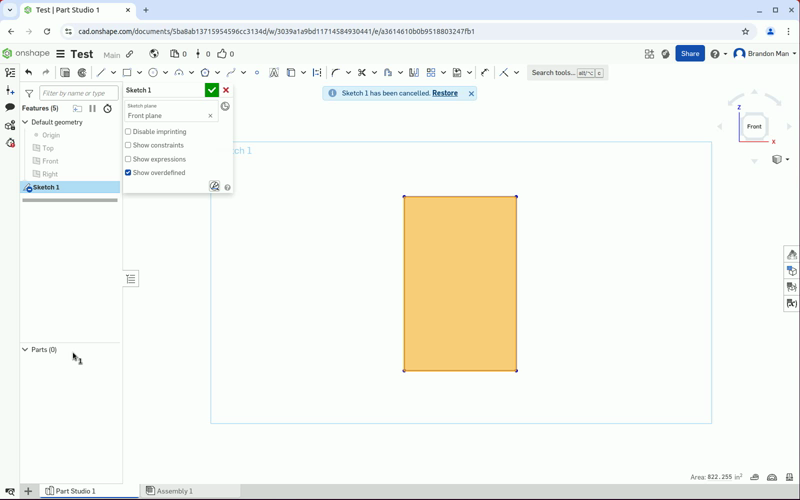
key(shift+e)
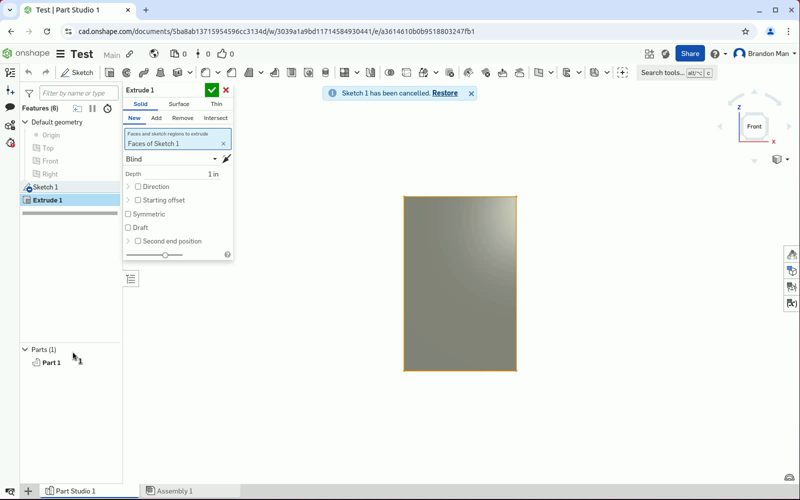
mouse_move(143, 106)
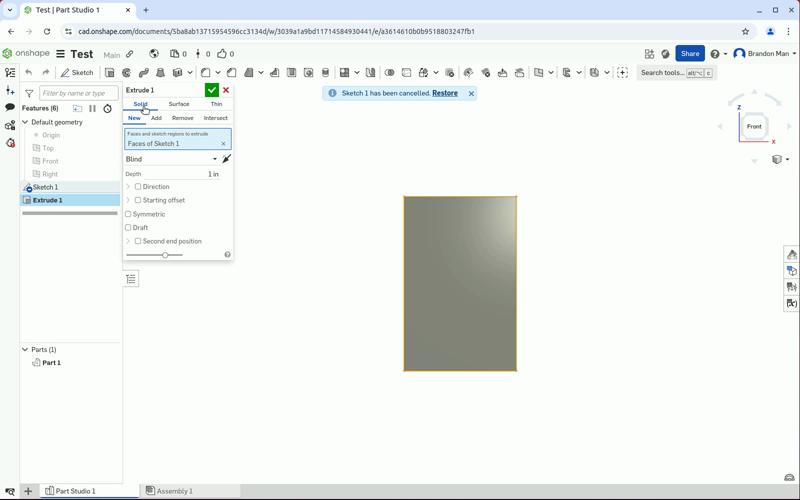
click(143, 106)
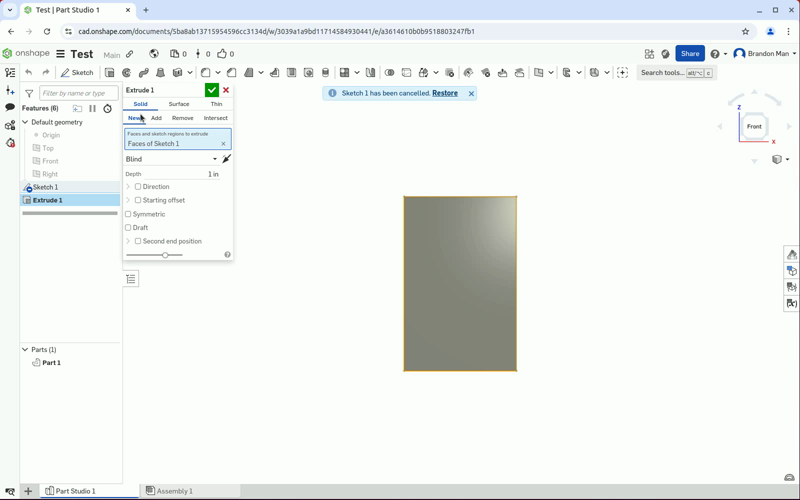
mouse_move(137, 120)
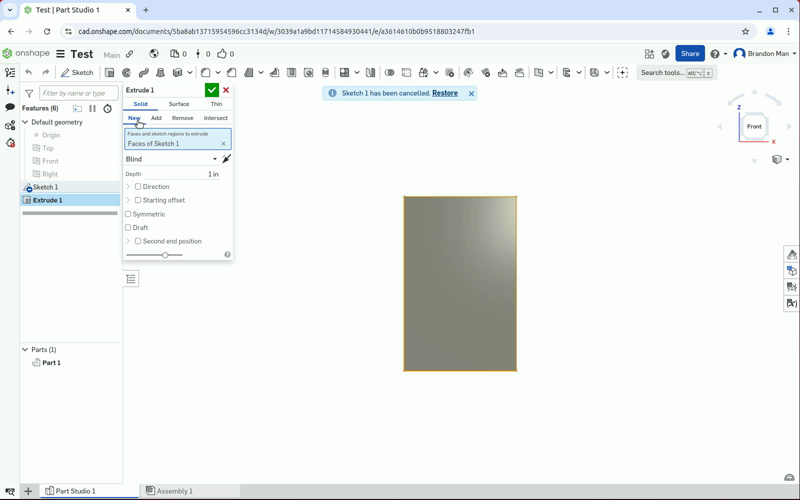
click(137, 120)
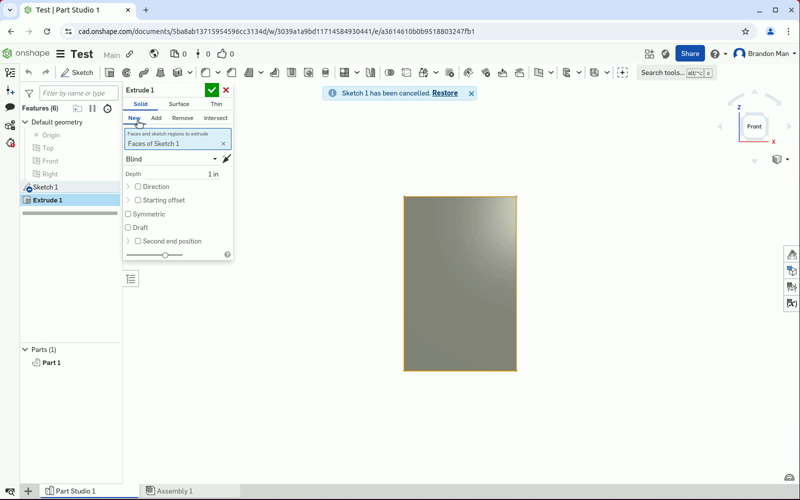
key(tab, 4)
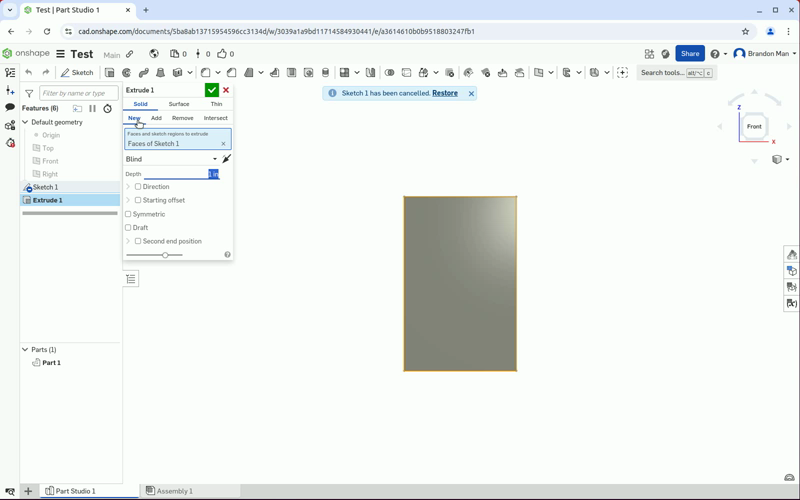
text(23.108)
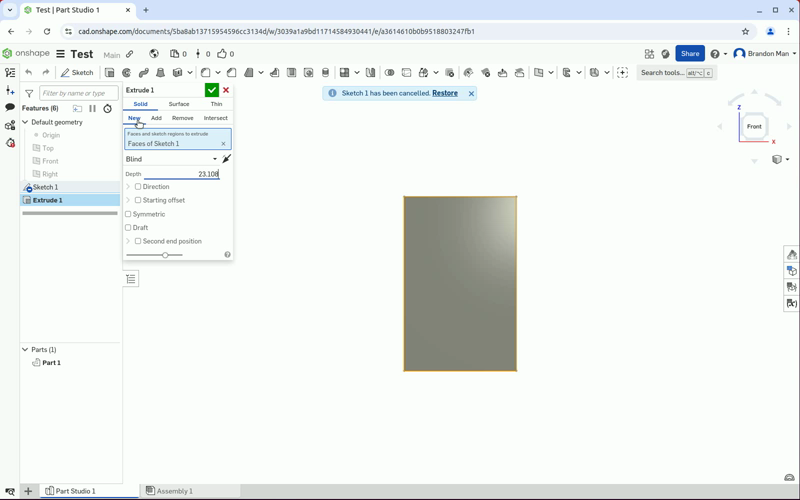
key(enter)
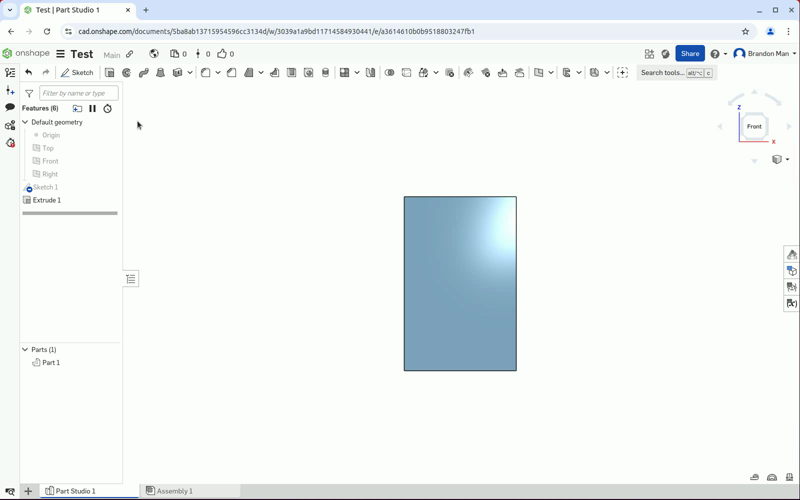
key(shift+h)
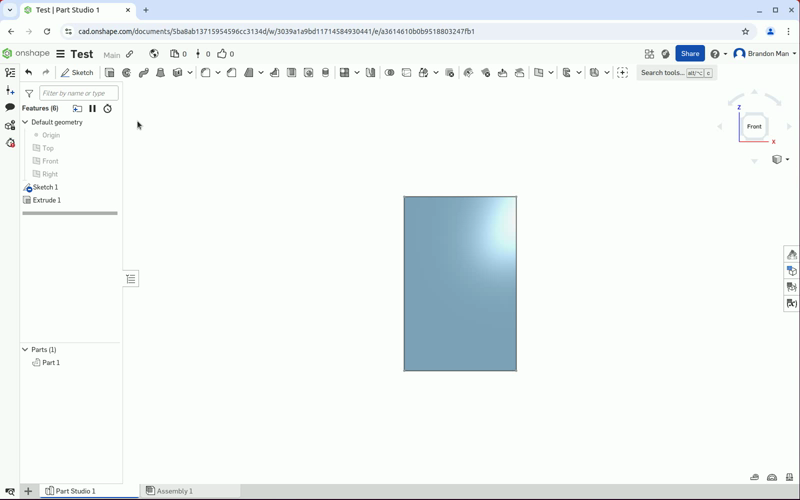
key(shift+h)
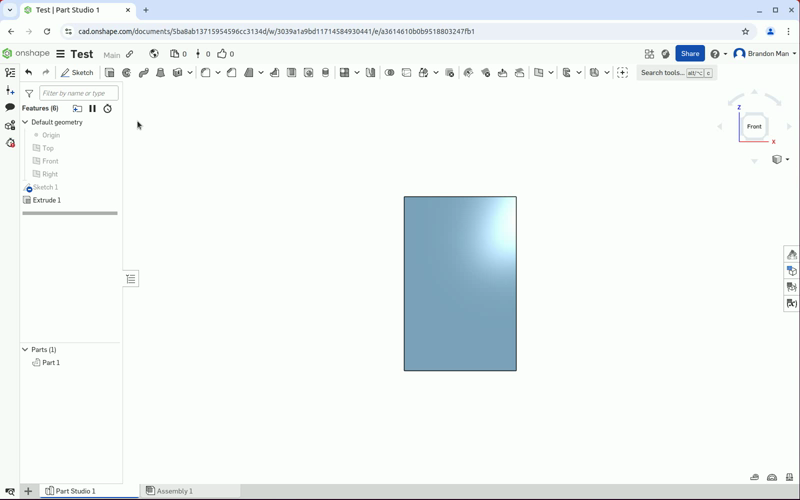
mouse_move(73, 189)
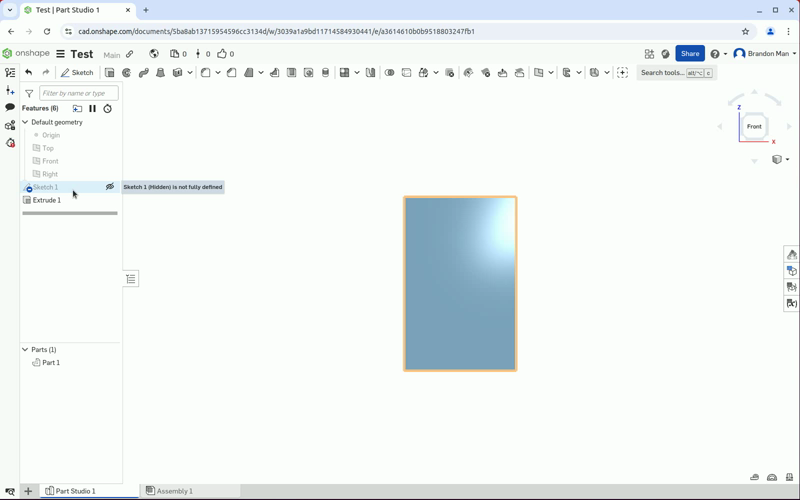
click(73, 189)
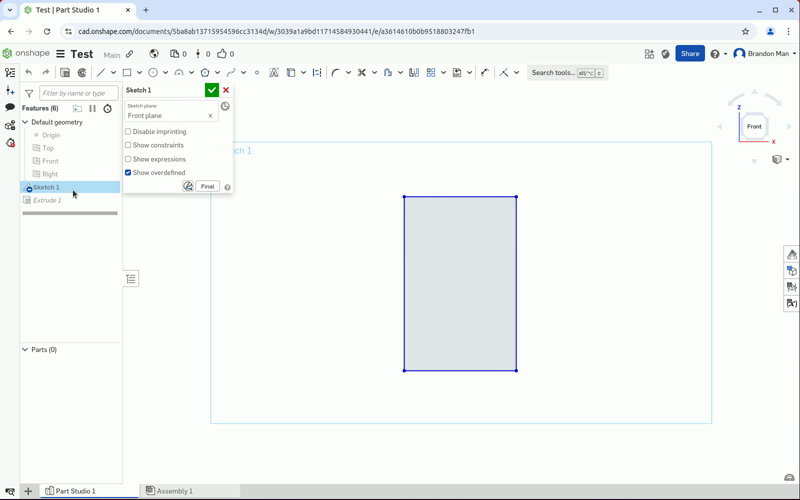
mouse_move(229, 92)
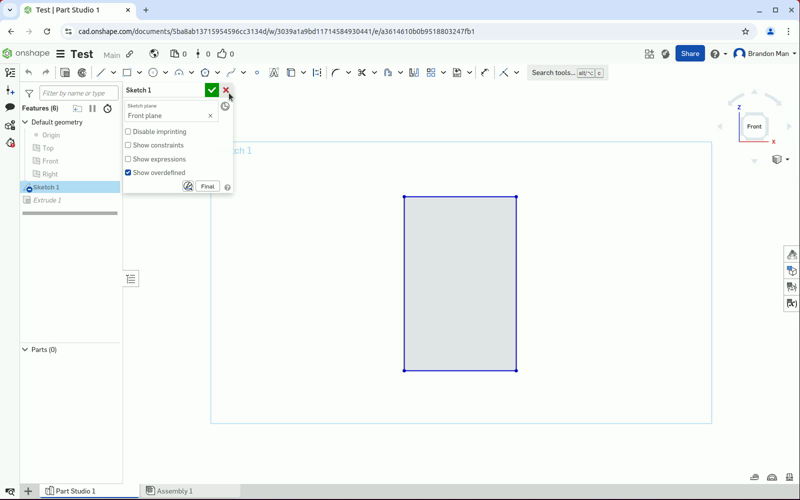
click(229, 92)
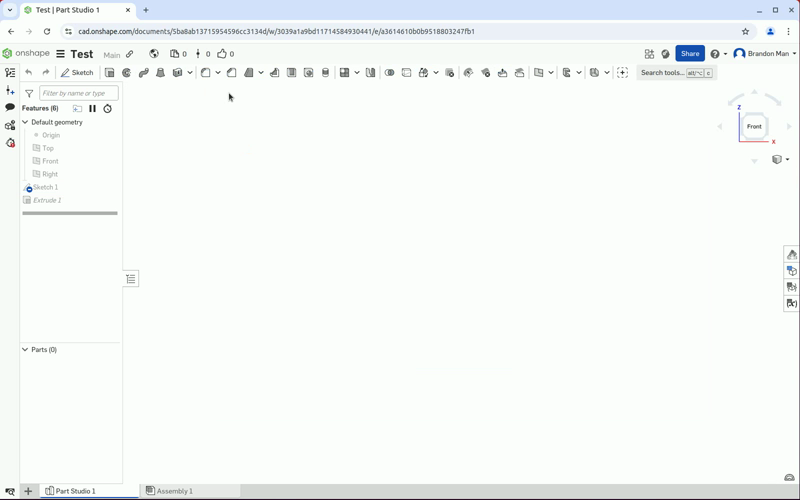
mouse_move(73, 352)
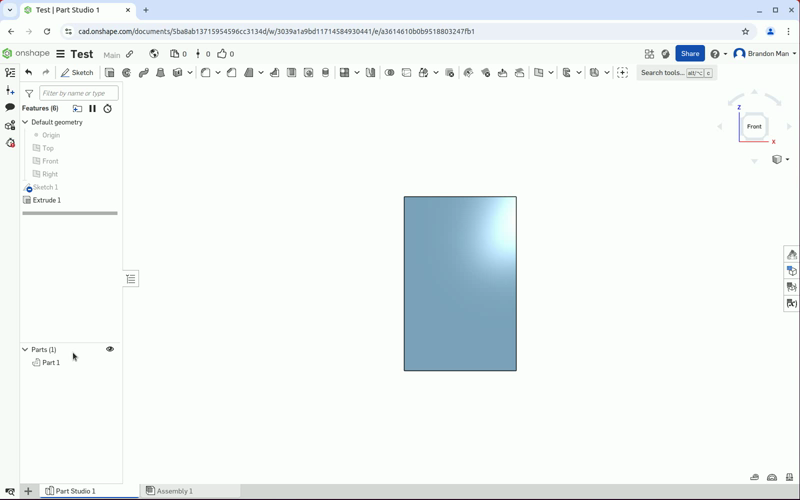
key(y)
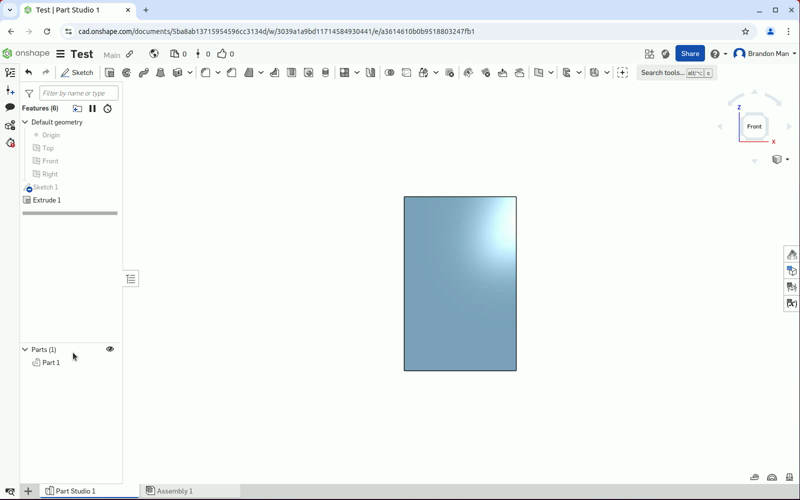
key(shift+p)
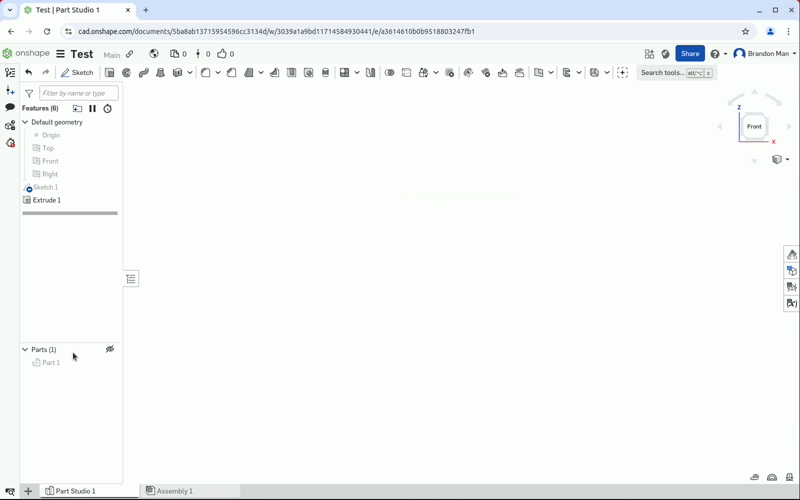
key(space)
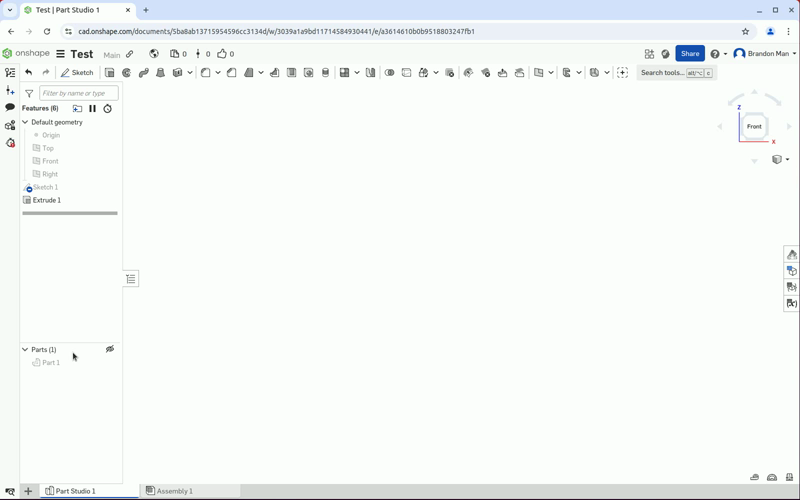
key_down(shift)
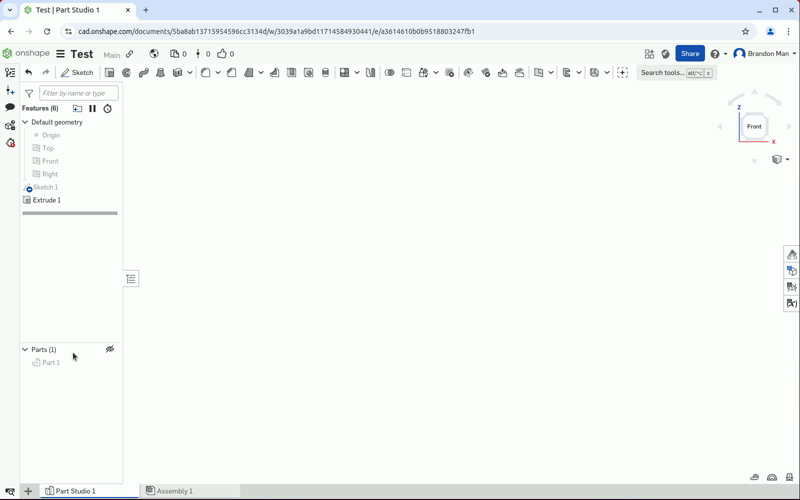
key(down)
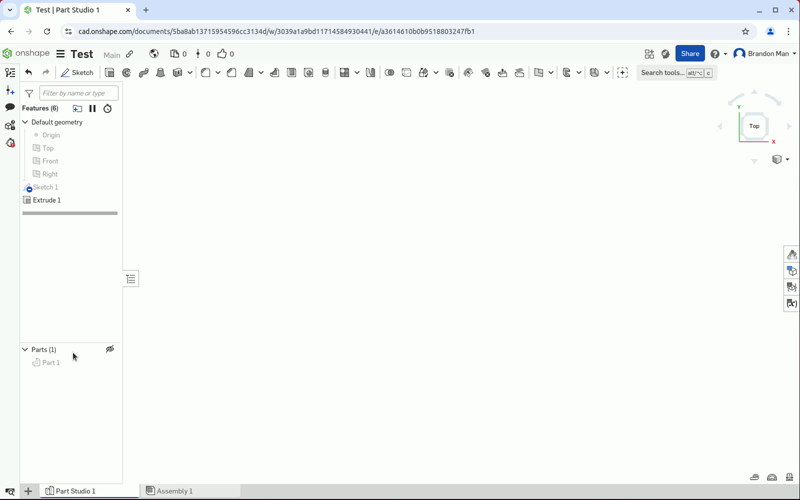
key_up(shift)
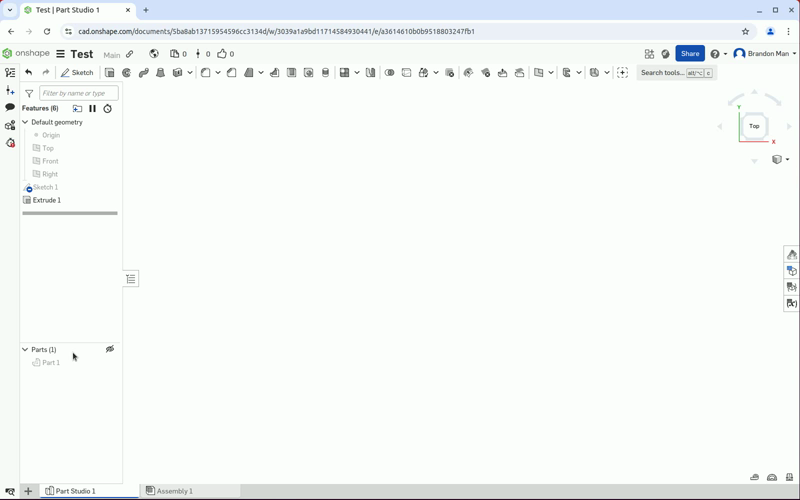
mouse_move(73, 352)
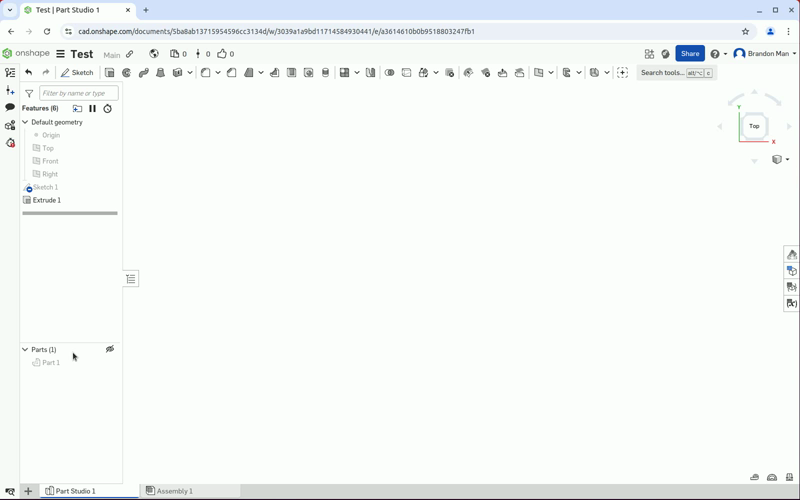
key(shift+y)
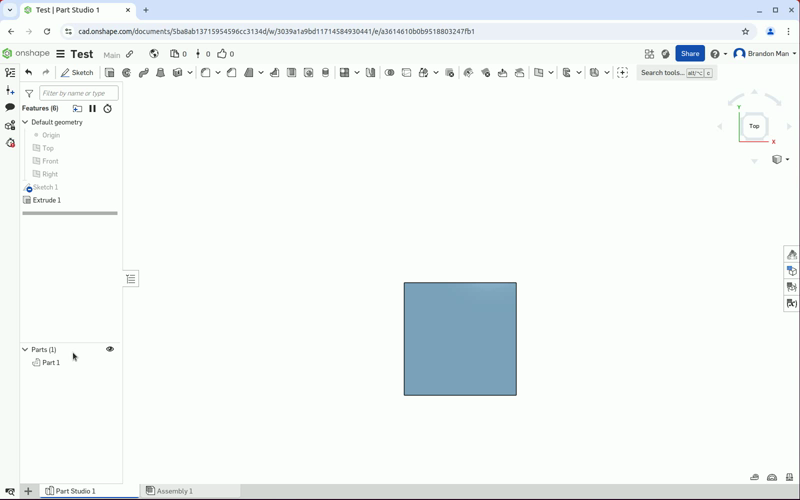
mouse_move(541, 75)
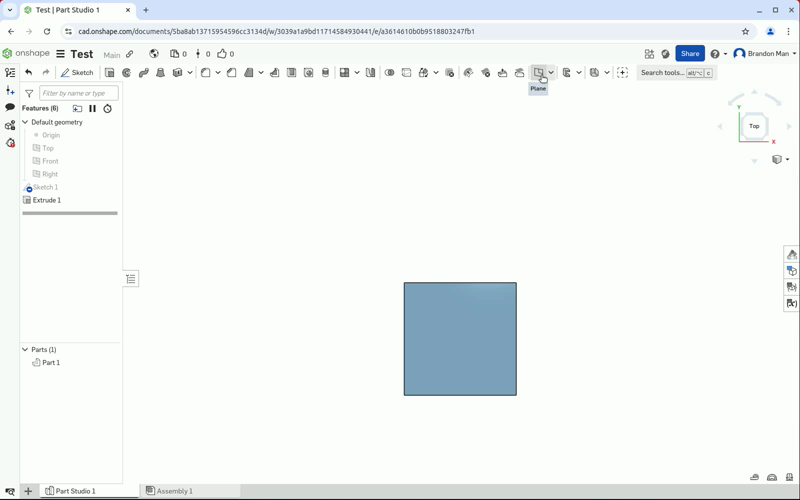
click(541, 75)
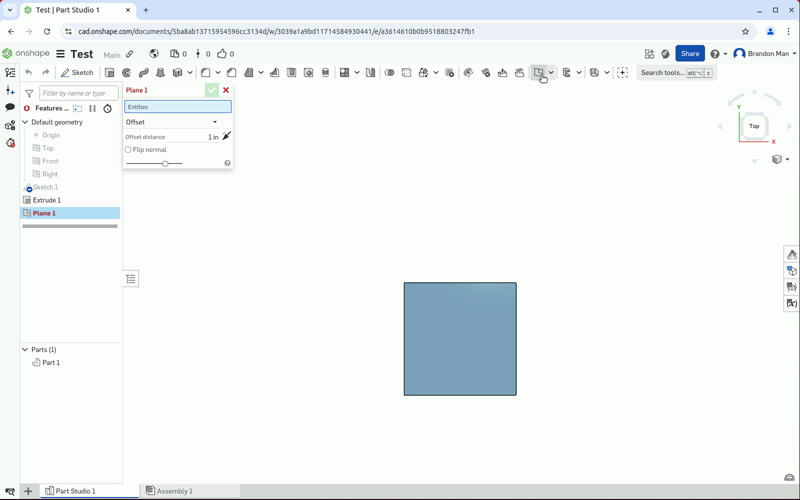
mouse_move(73, 150)
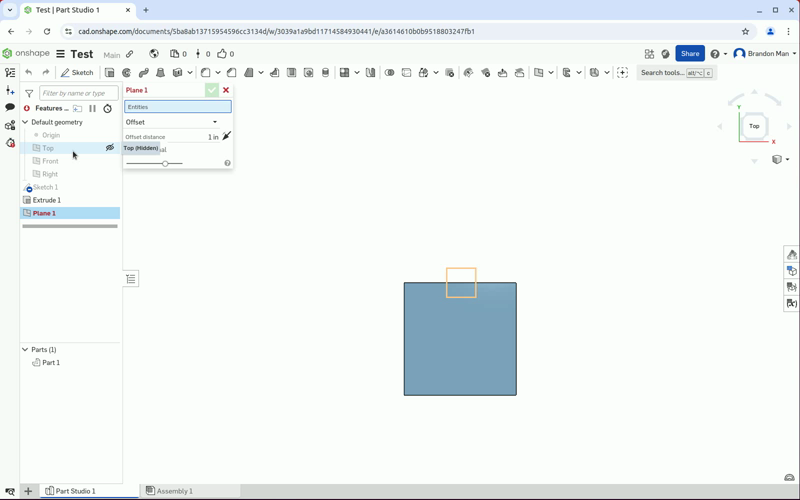
click(73, 150)
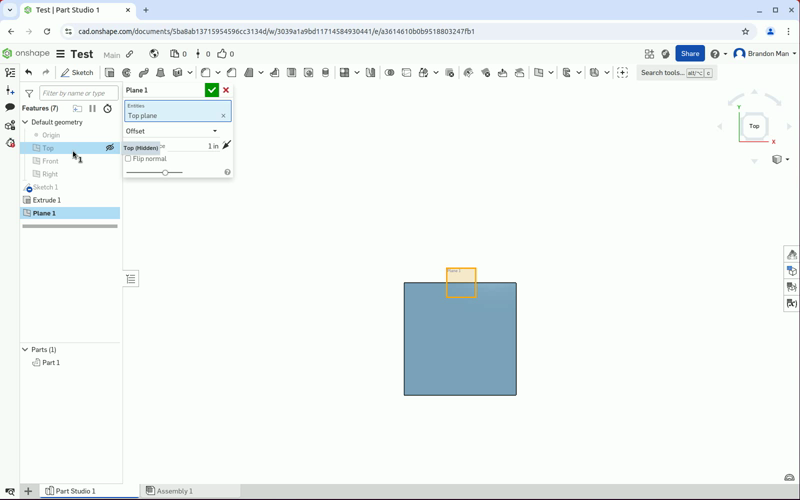
key(tab, 2)
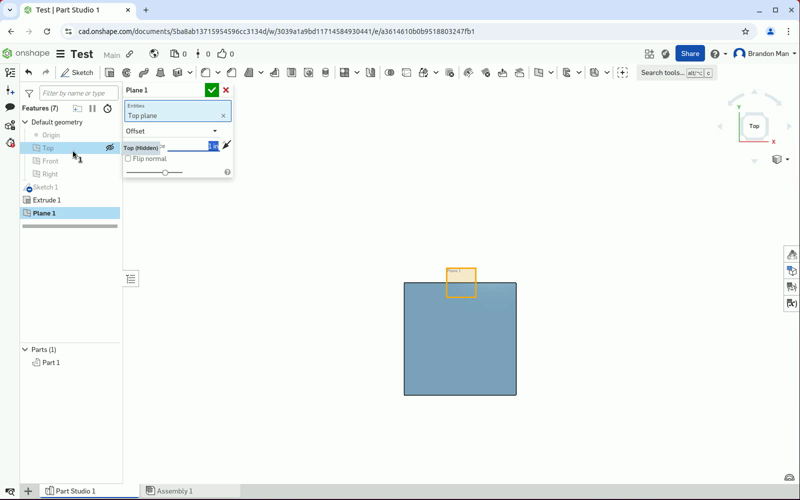
text(18.055)
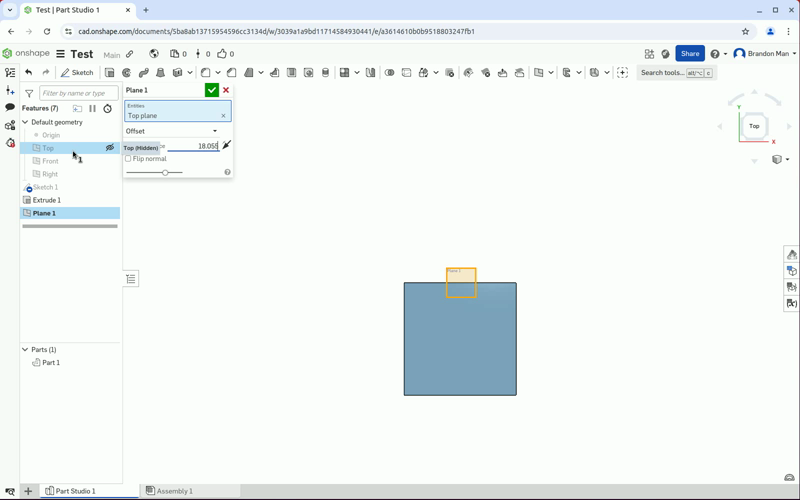
key(enter, 2)
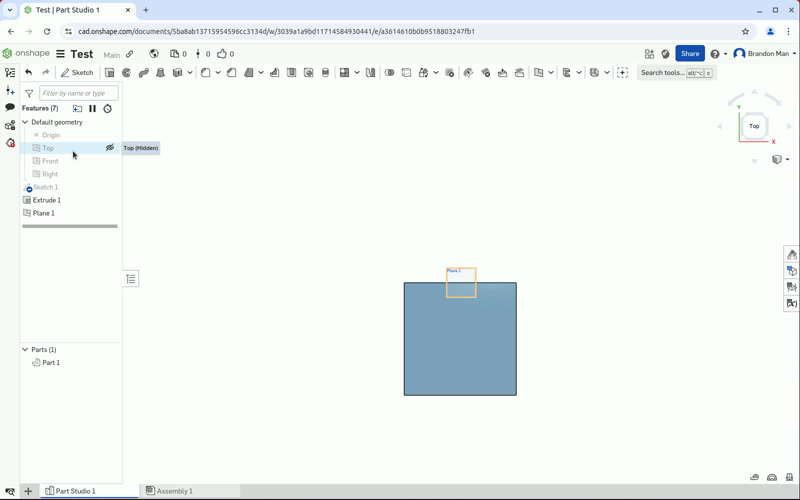
key(shift+s)
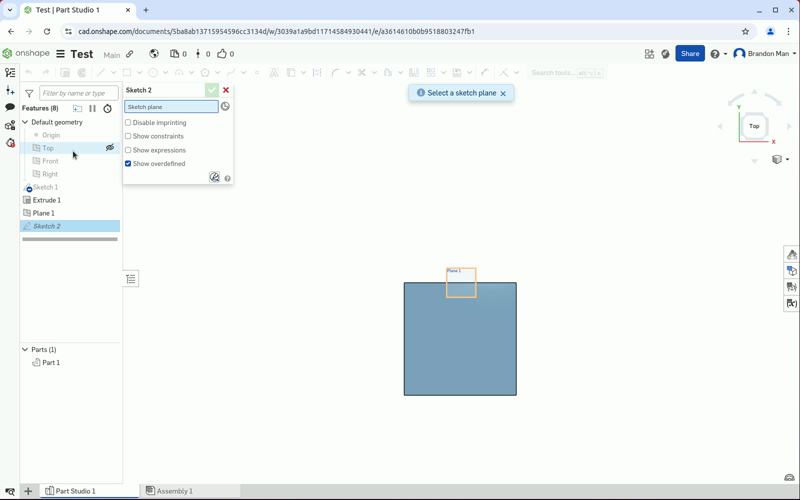
mouse_move(73, 215)
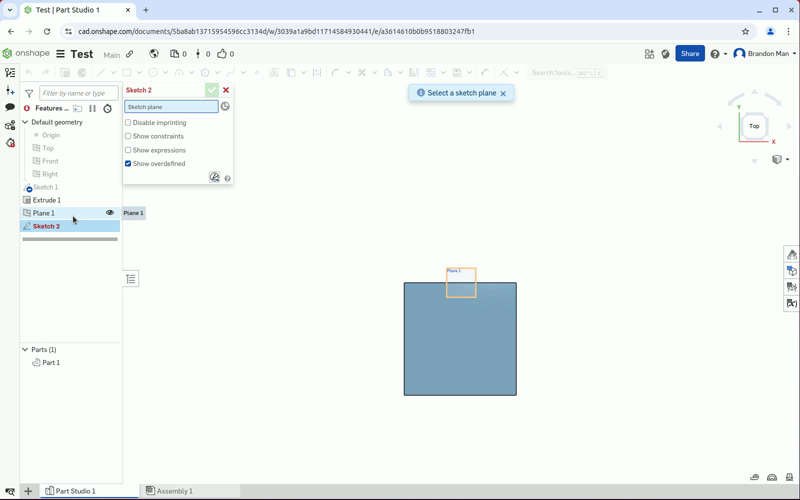
click(73, 215)
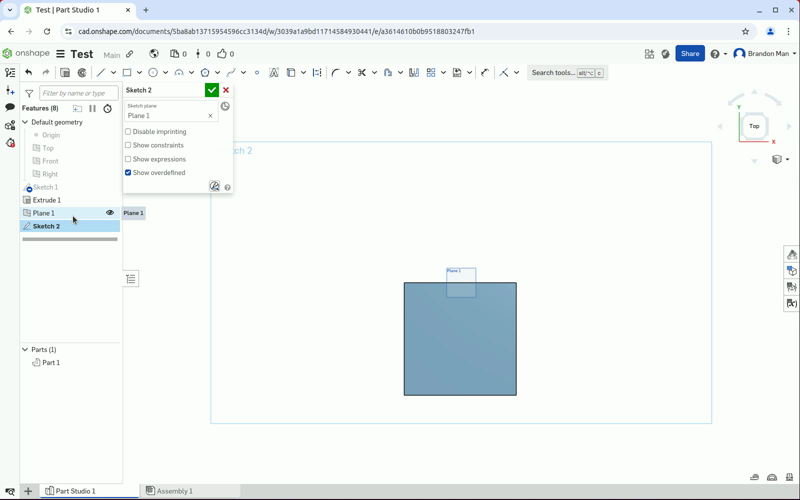
mouse_move(73, 352)
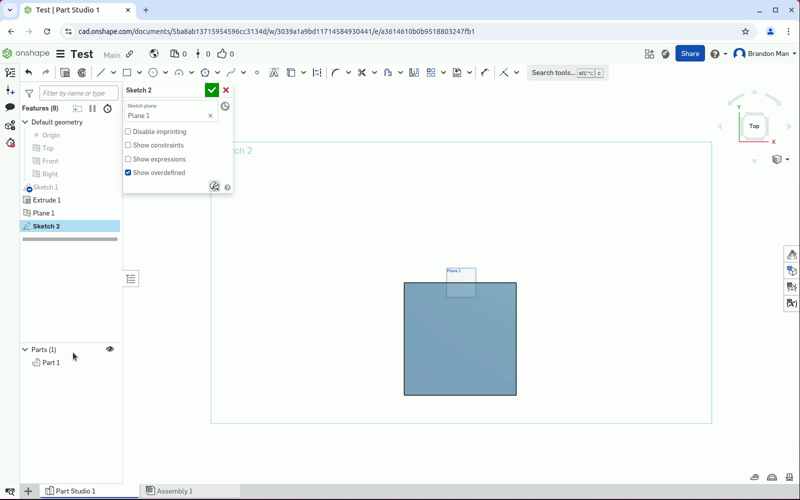
key(y)
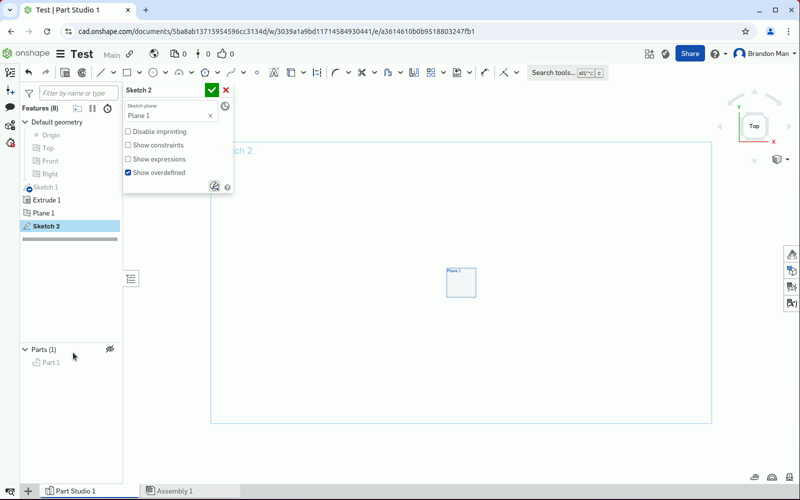
key(l)
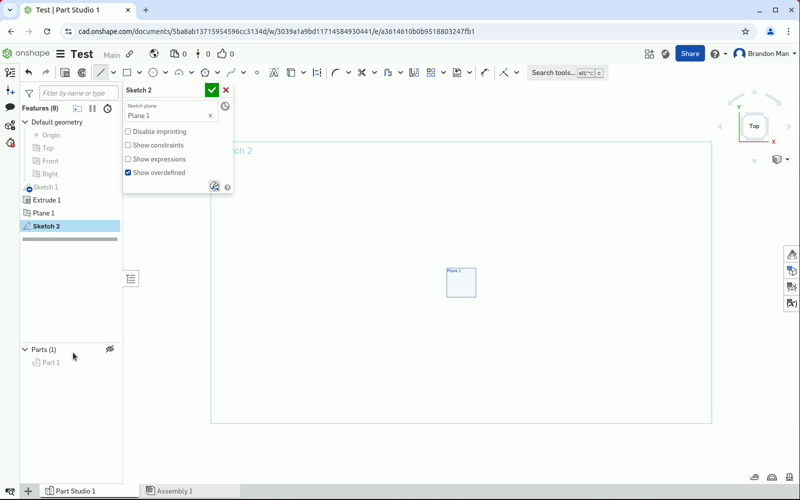
key_down(shift)
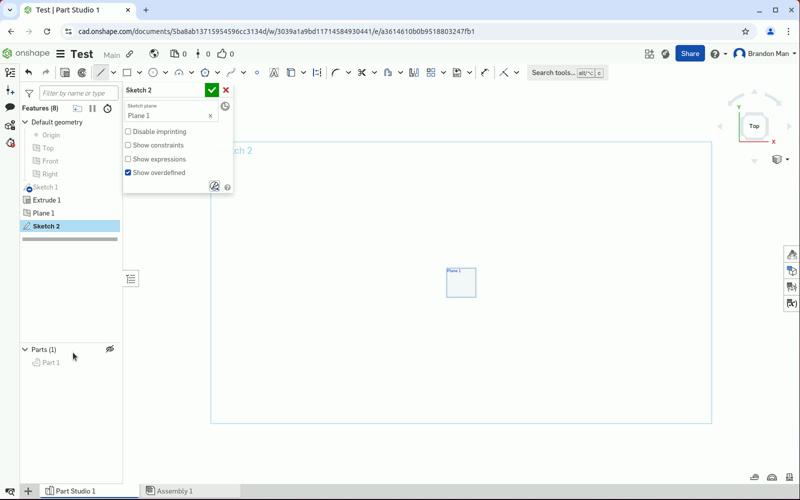
mouse_move(464, 389)
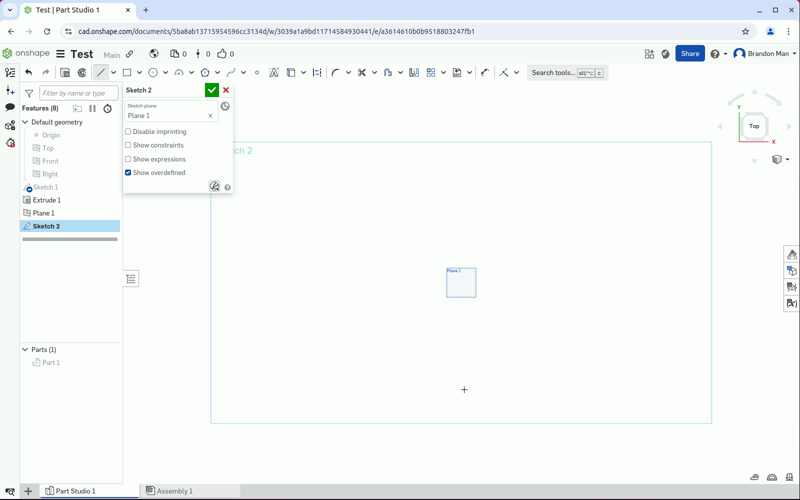
click(464, 389)
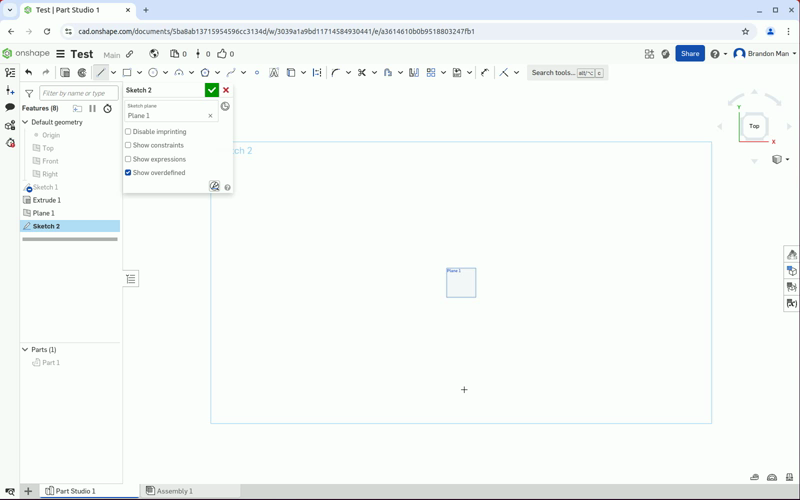
key_up(shift)
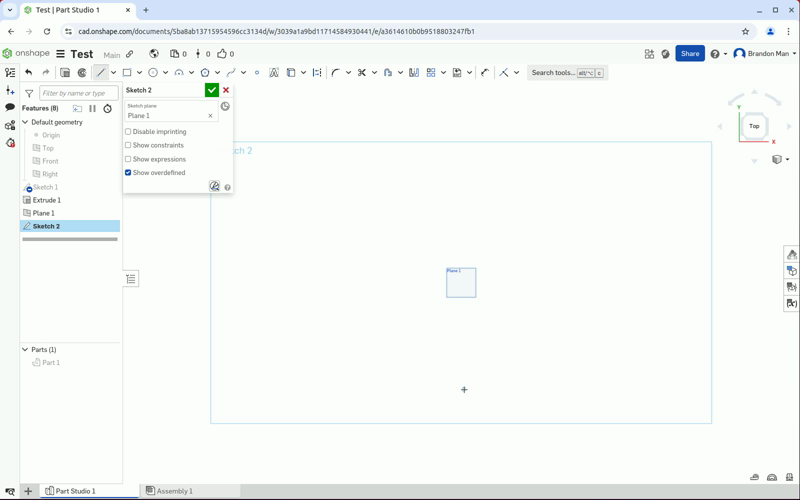
key_down(shift)
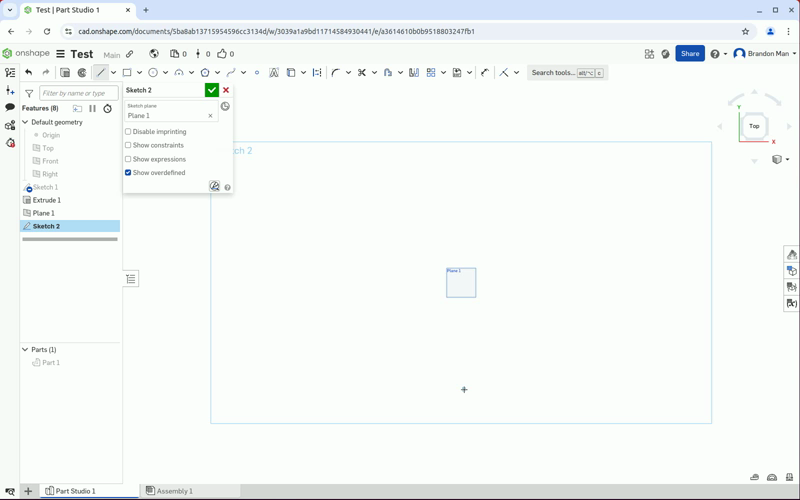
mouse_move(494, 389)
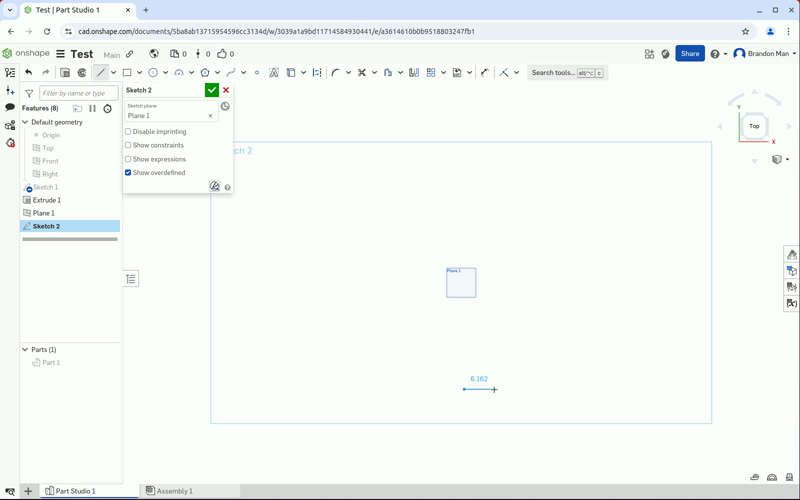
mouse_move(511, 389)
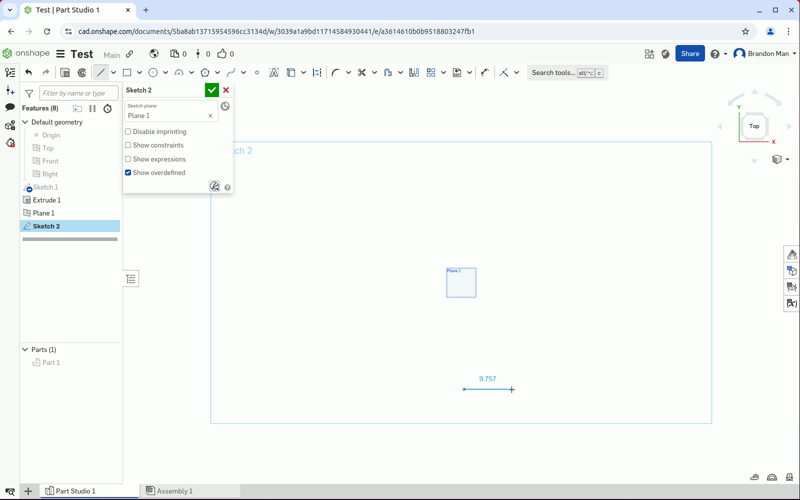
click(511, 389)
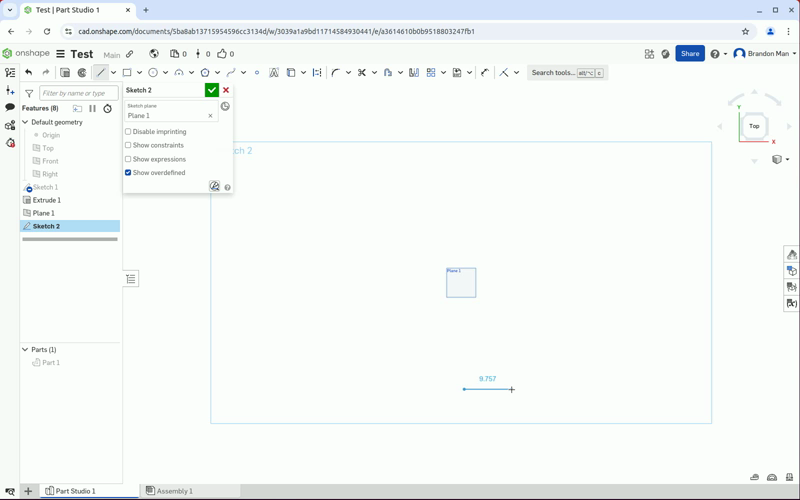
key_up(shift)
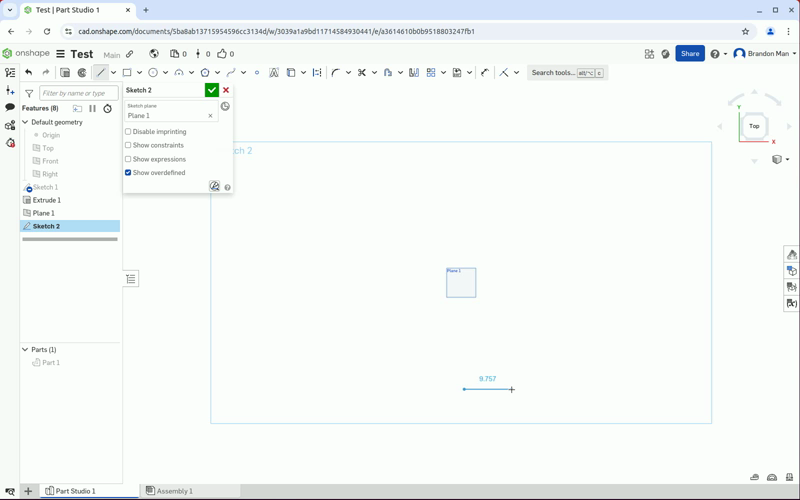
key_down(shift)
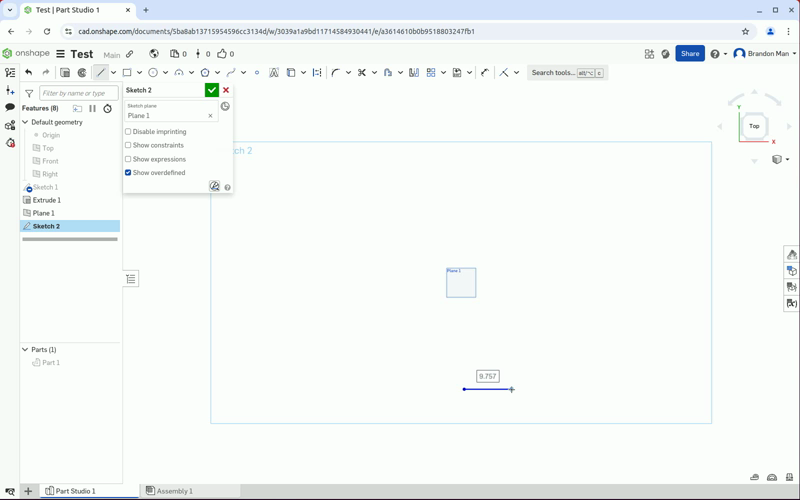
mouse_move(541, 389)
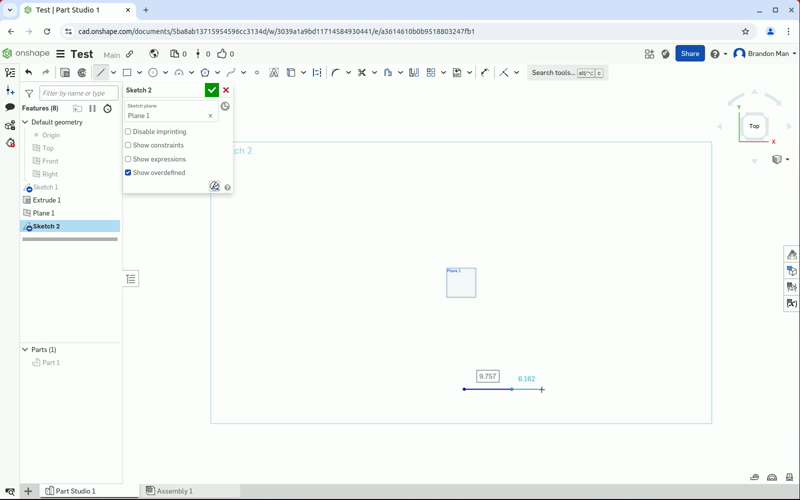
mouse_move(511, 342)
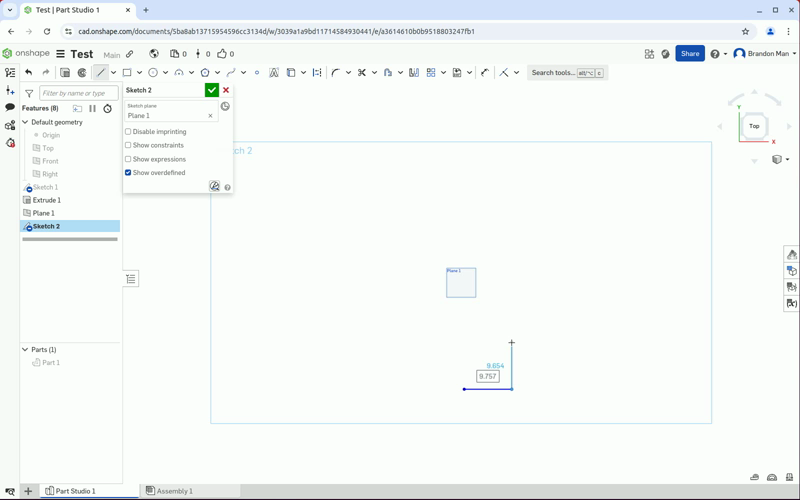
click(511, 342)
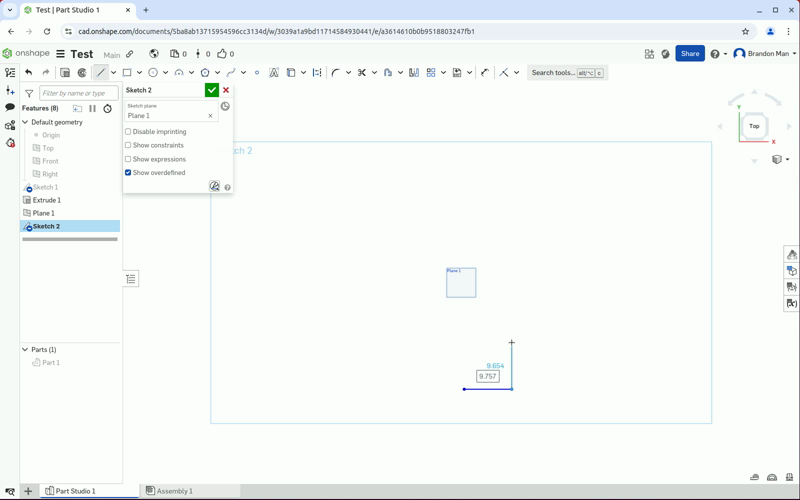
key_up(shift)
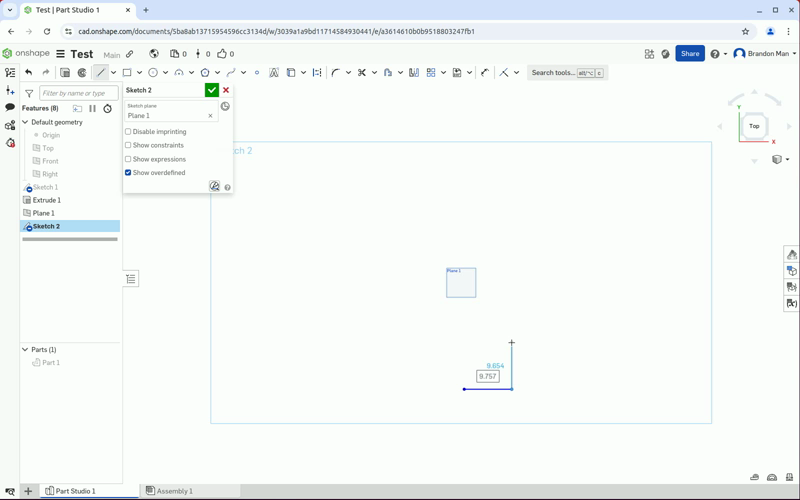
key_down(shift)
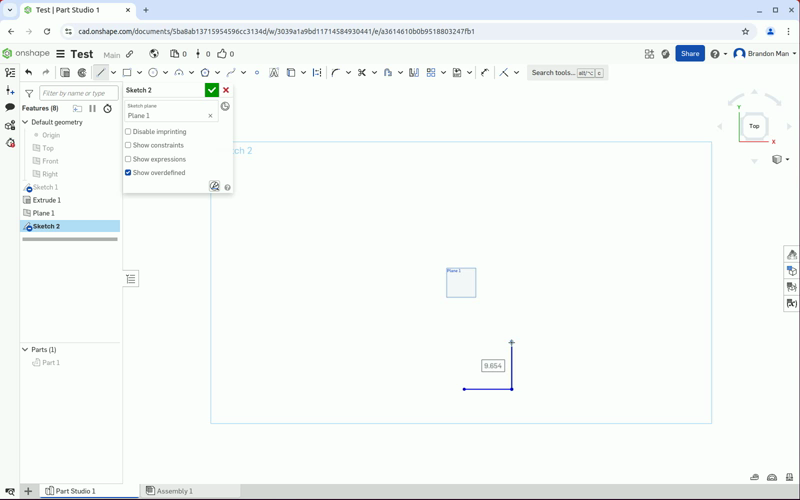
mouse_move(541, 342)
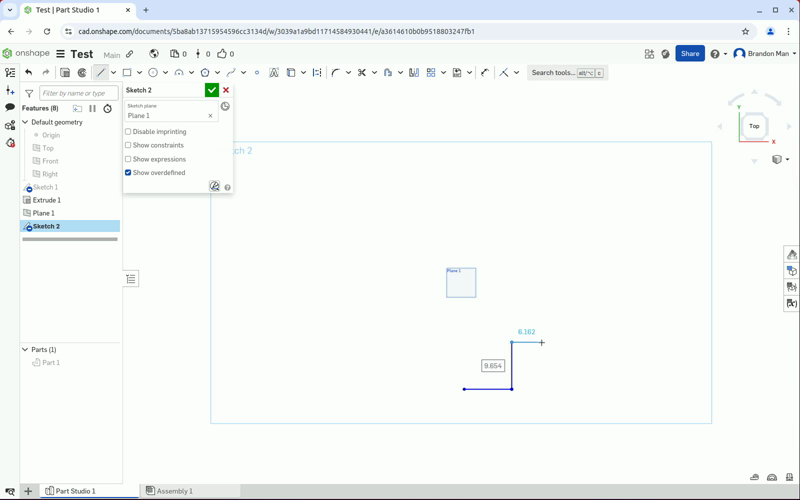
mouse_move(464, 342)
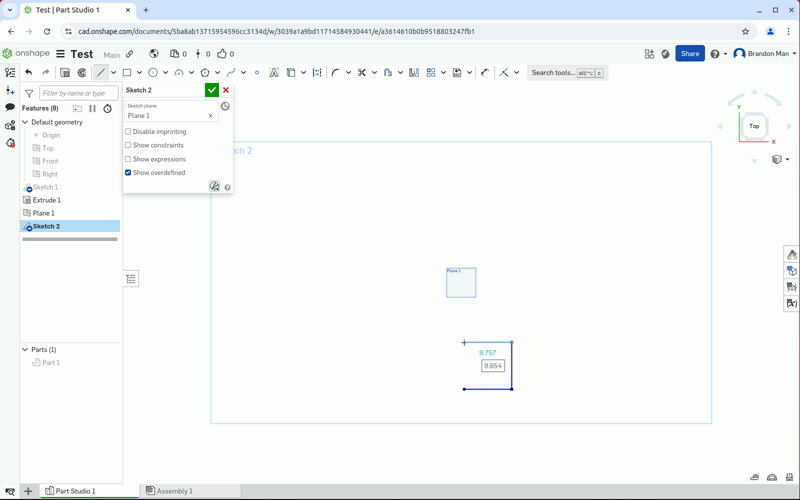
click(464, 342)
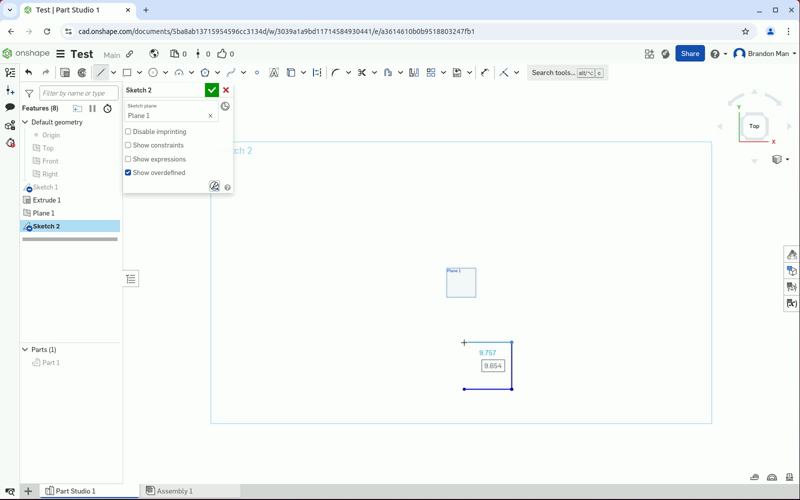
key_up(shift)
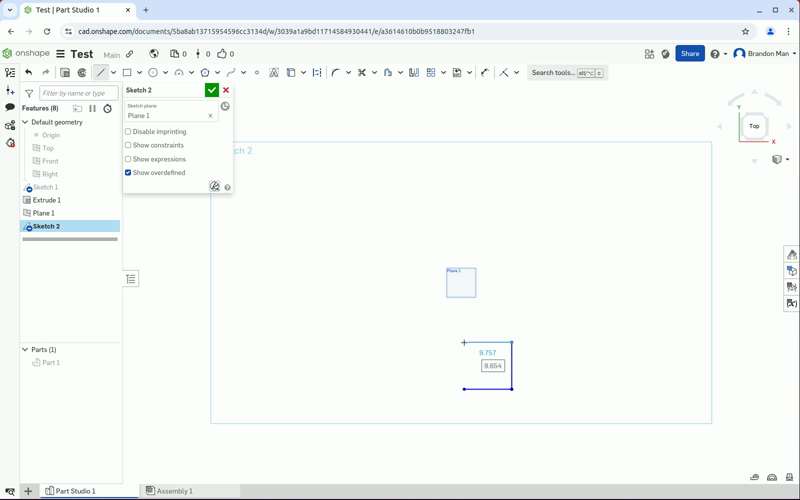
mouse_move(494, 342)
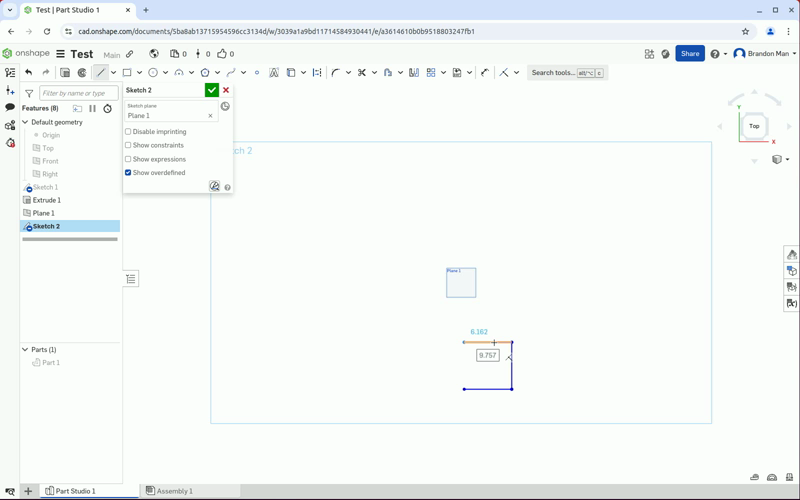
key_down(shift)
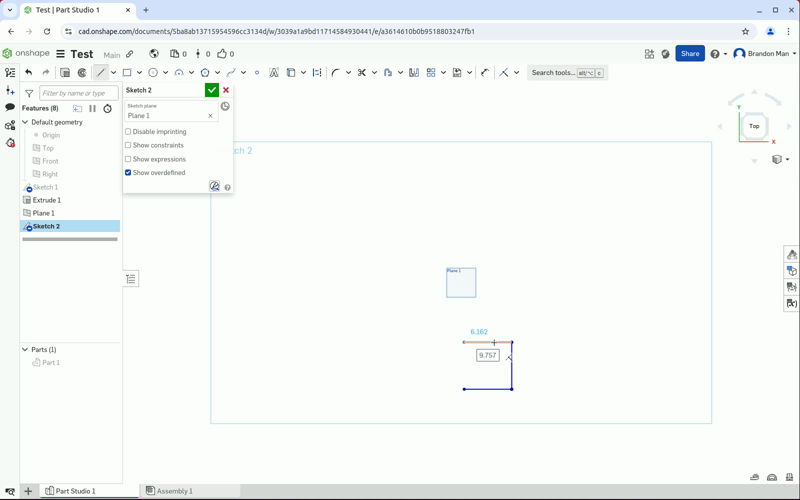
mouse_move(464, 389)
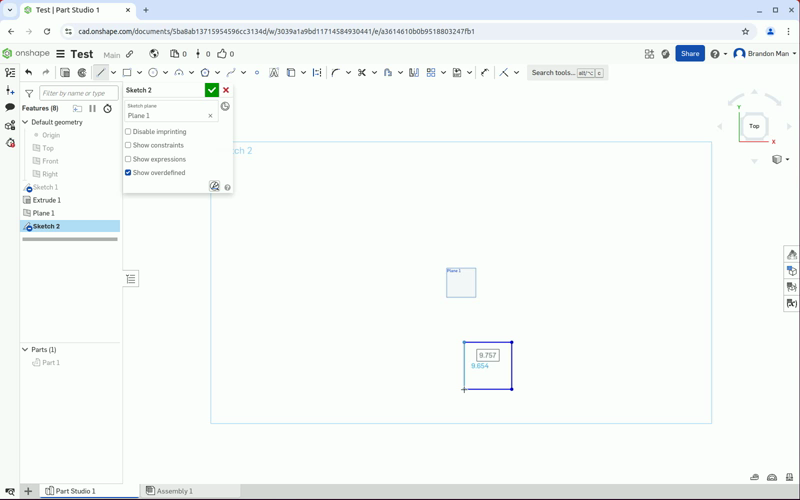
key_up(shift)
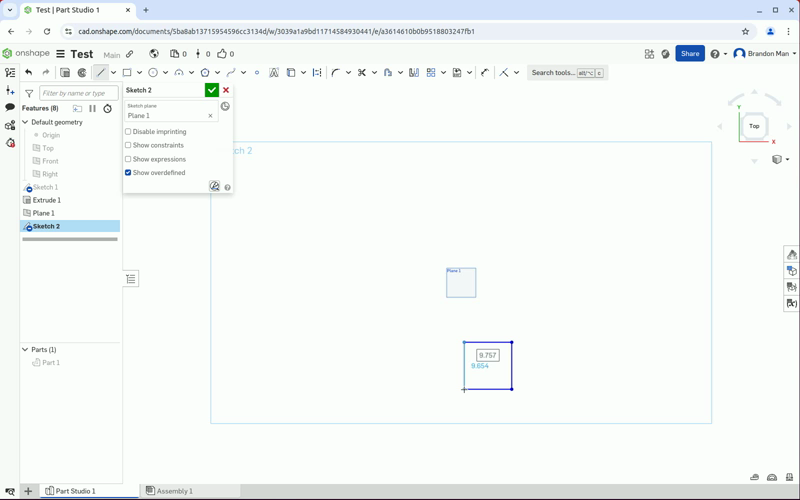
click(464, 389)
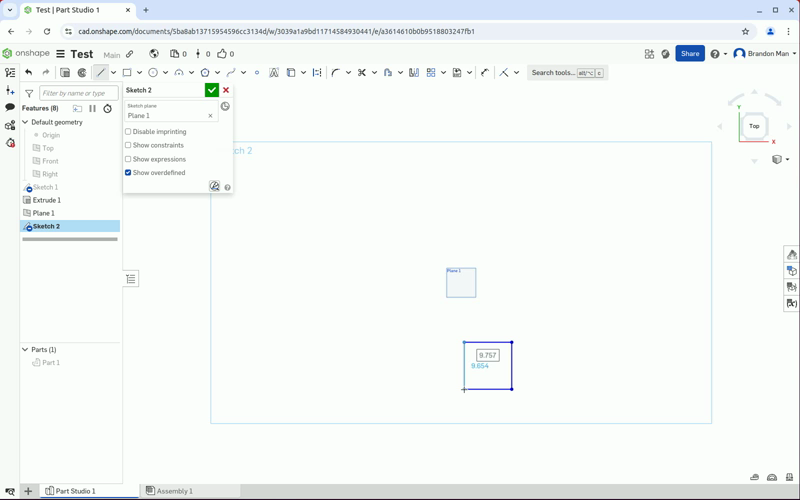
key(esc)
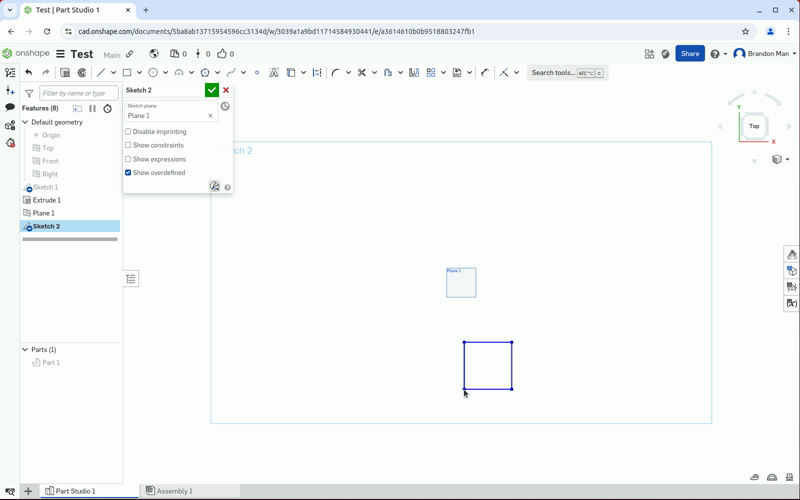
mouse_move(467, 378)
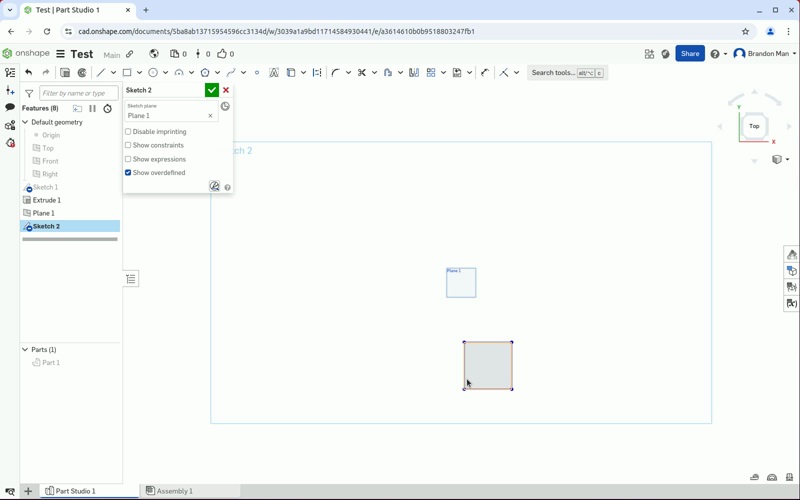
click(467, 378)
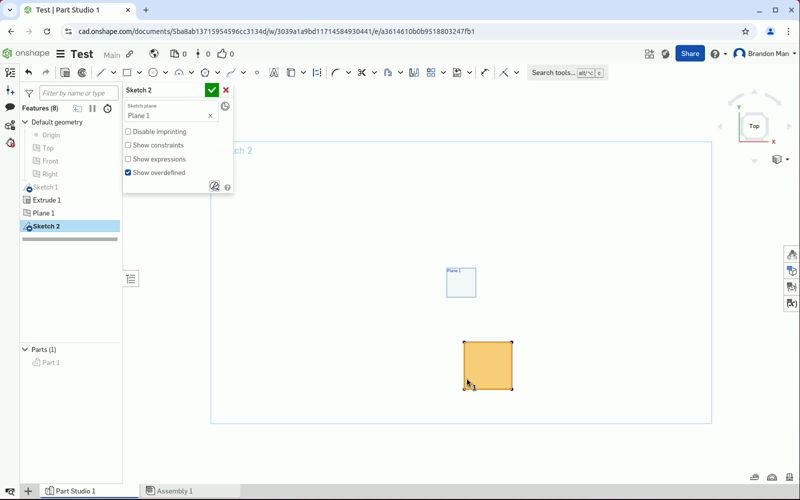
mouse_move(73, 352)
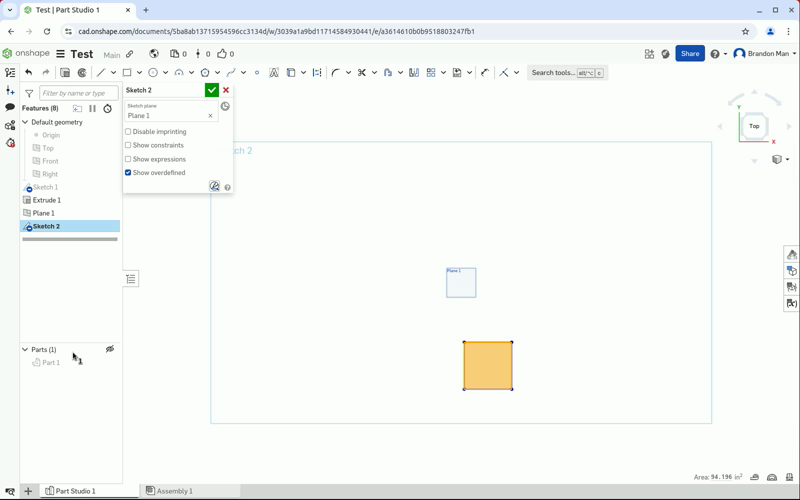
key(shift+y)
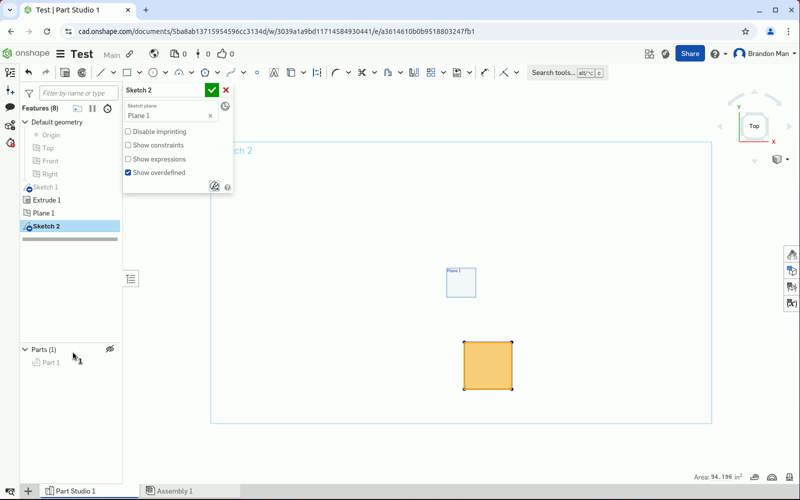
key(shift+e)
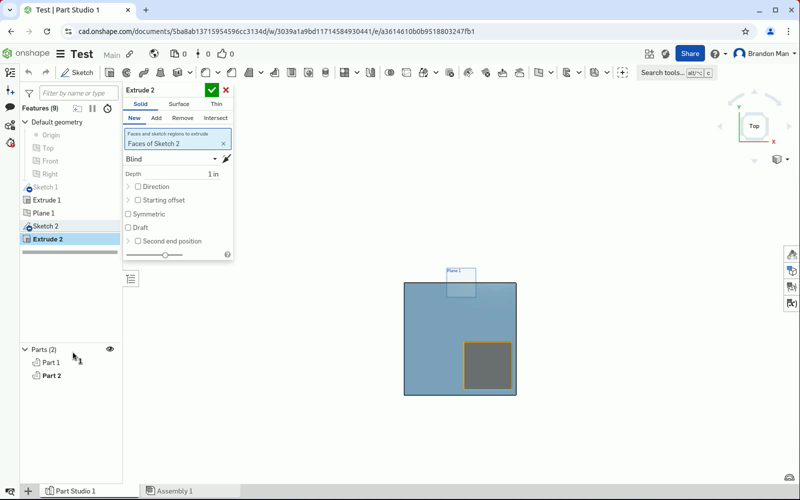
mouse_move(143, 106)
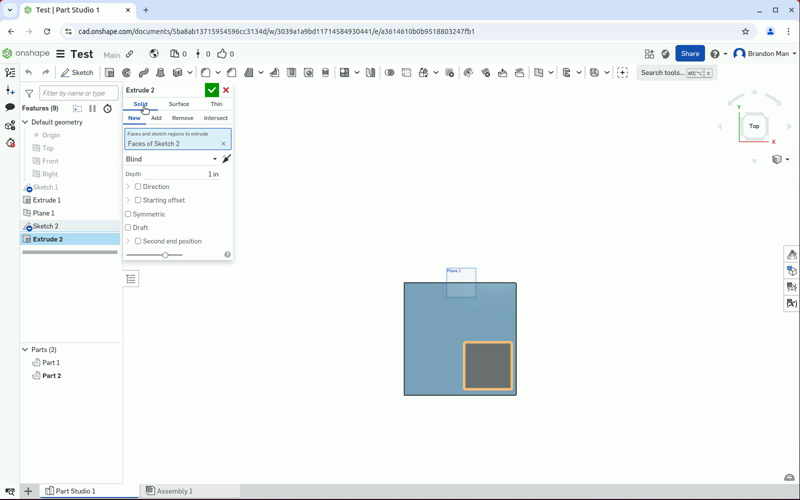
click(143, 106)
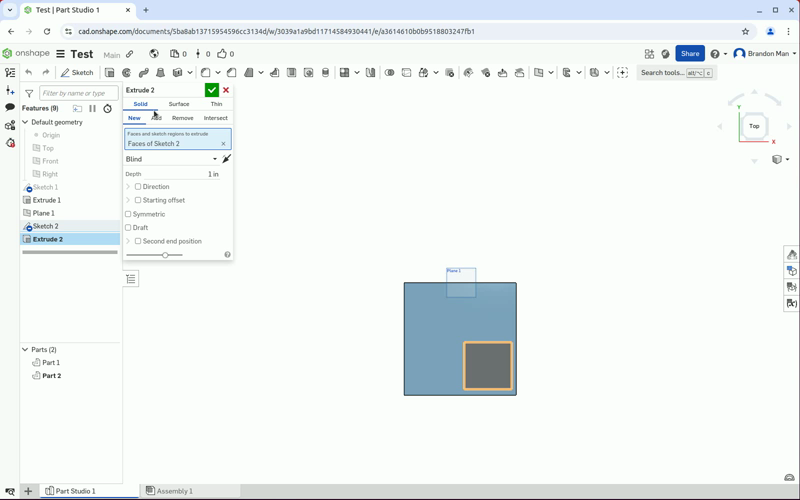
mouse_move(186, 120)
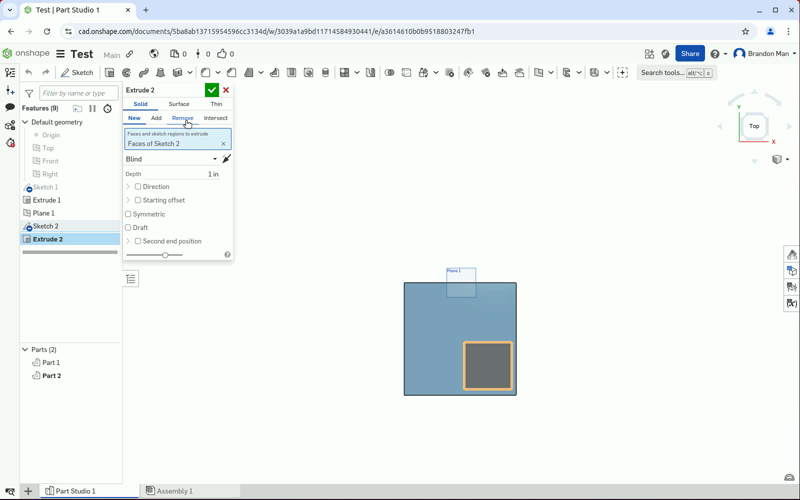
click(186, 120)
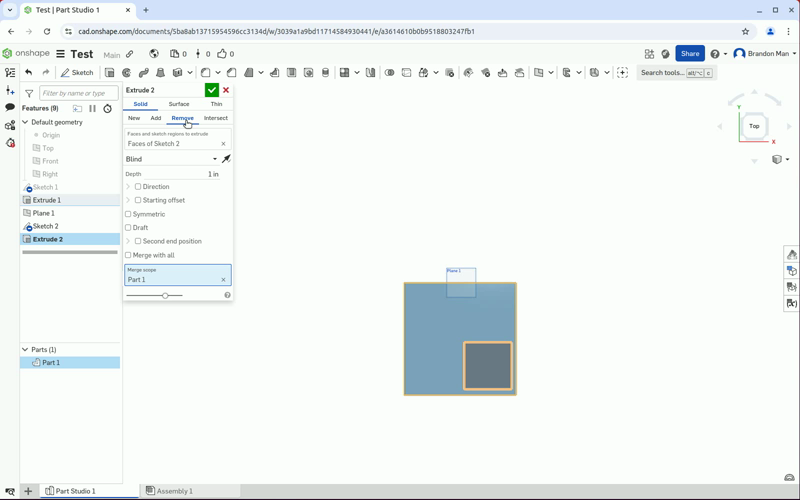
key(tab, 4)
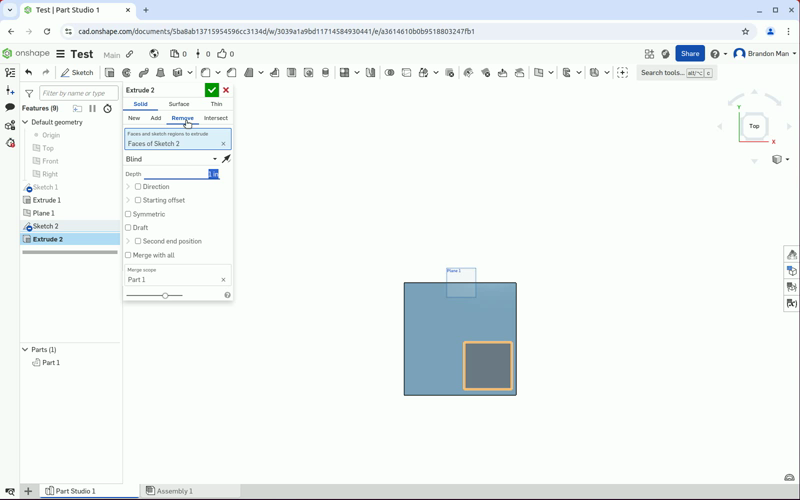
text(30.811)
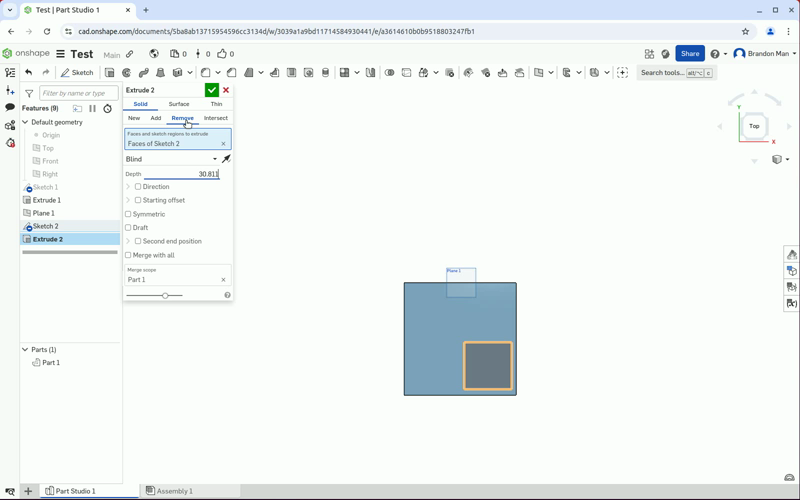
key(tab, 6)
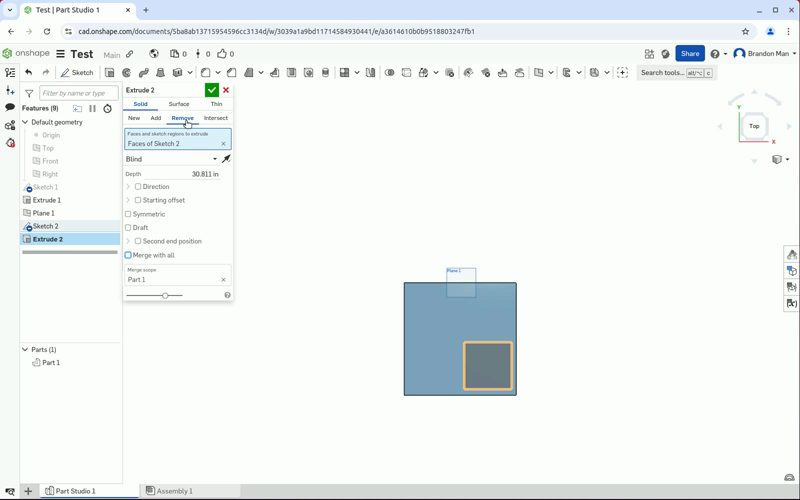
key(space)
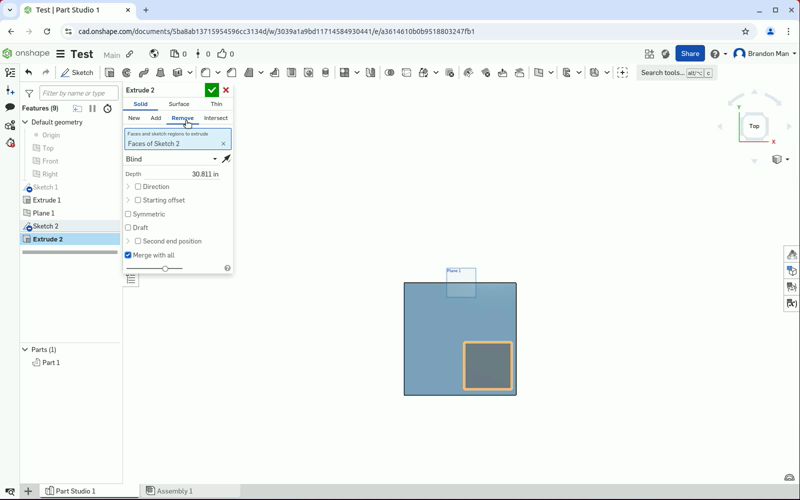
key(enter)
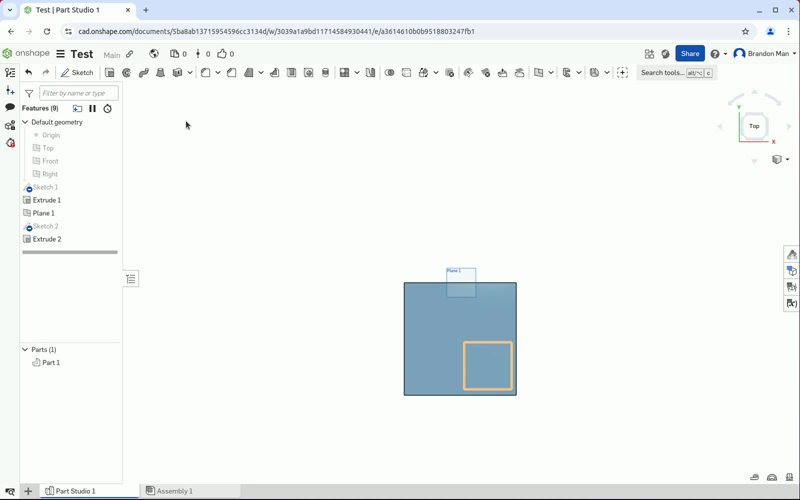
key(shift+h)
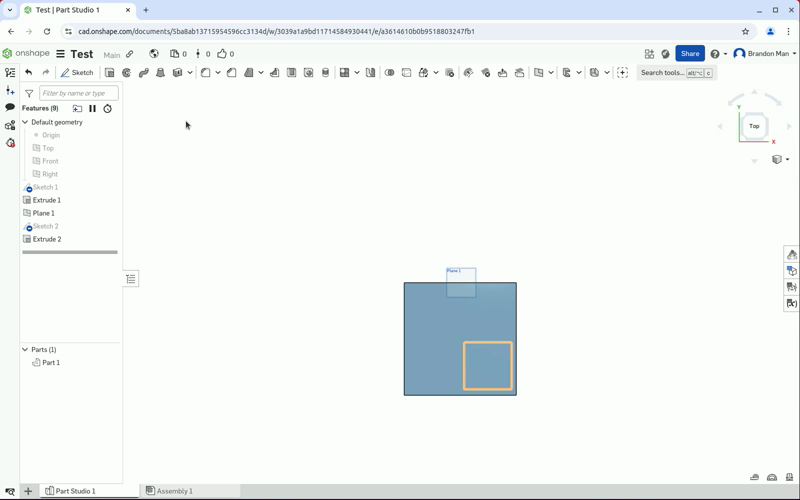
key(shift+h)
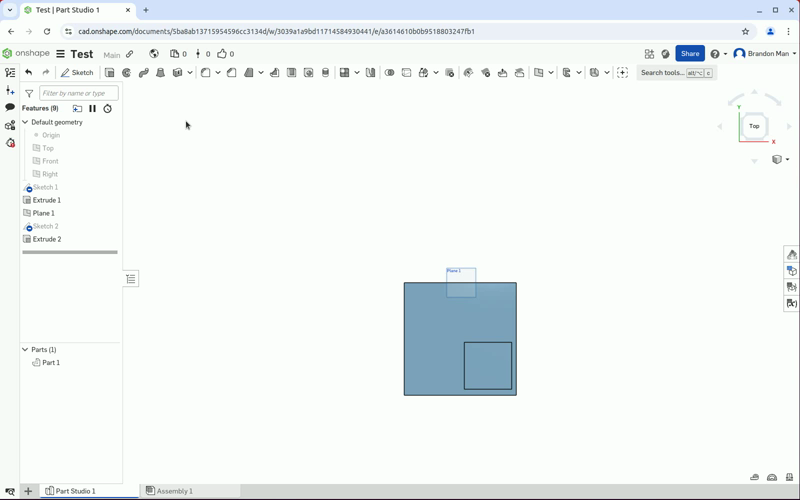
mouse_move(73, 189)
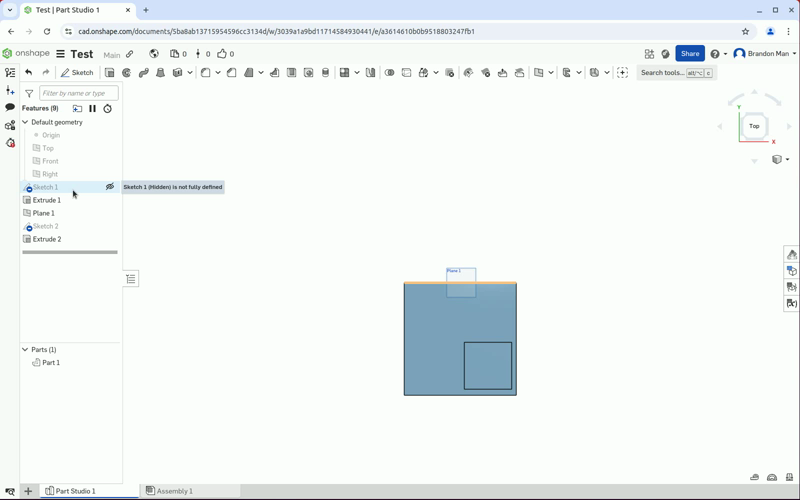
click(73, 189)
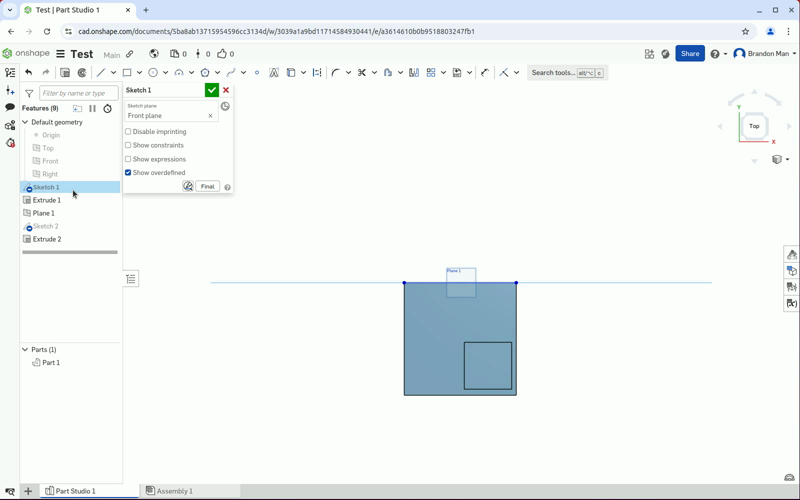
mouse_move(229, 92)
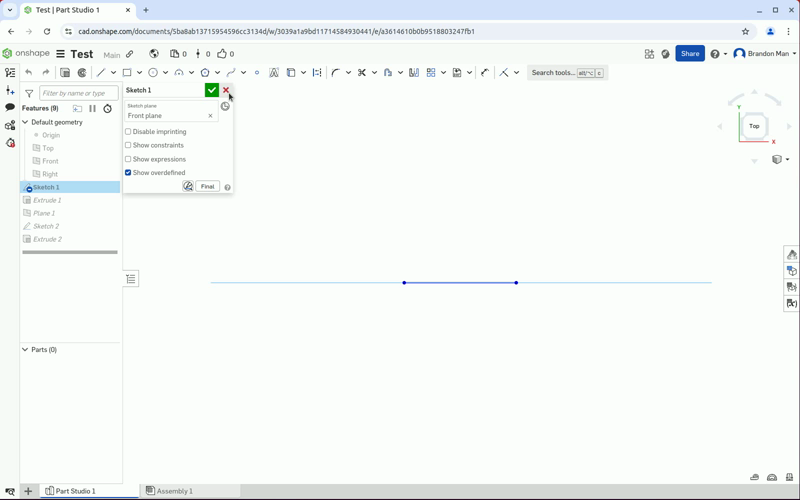
click(229, 92)
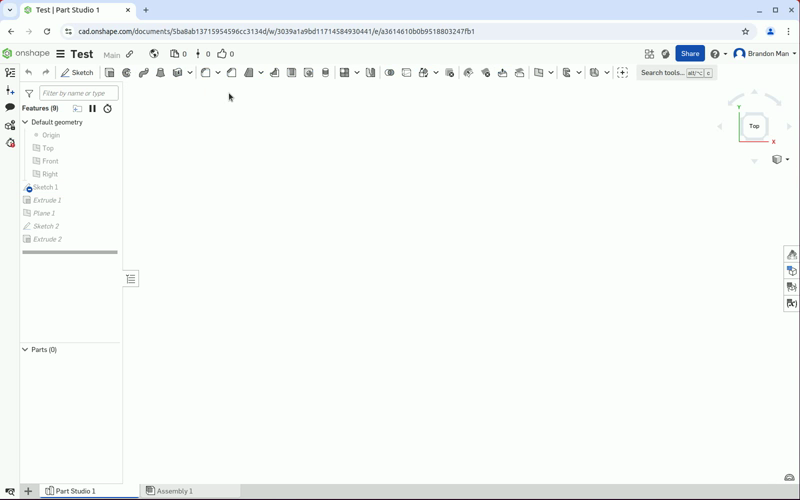
key(shift+s)
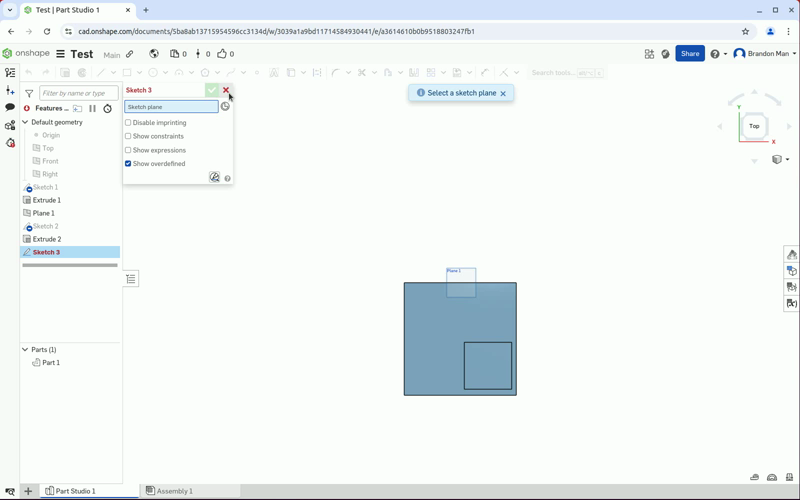
mouse_move(73, 215)
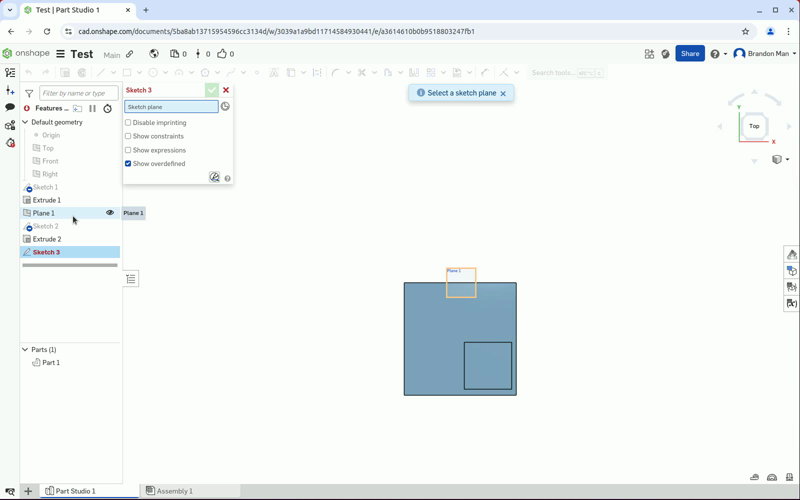
click(73, 215)
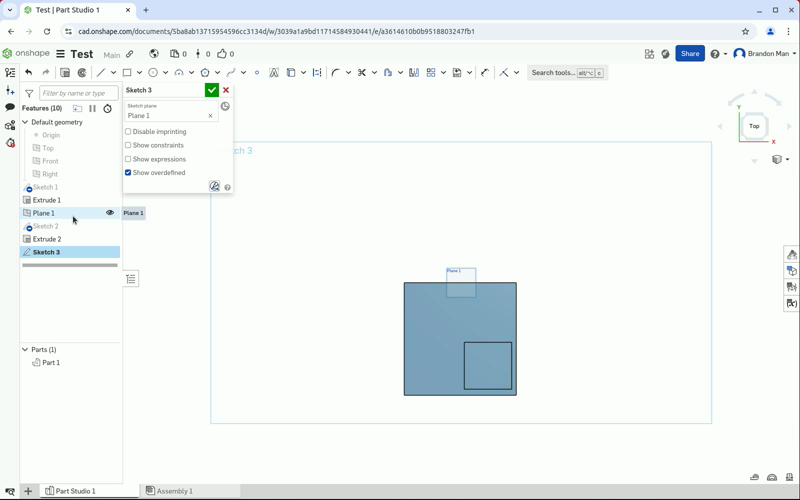
mouse_move(73, 352)
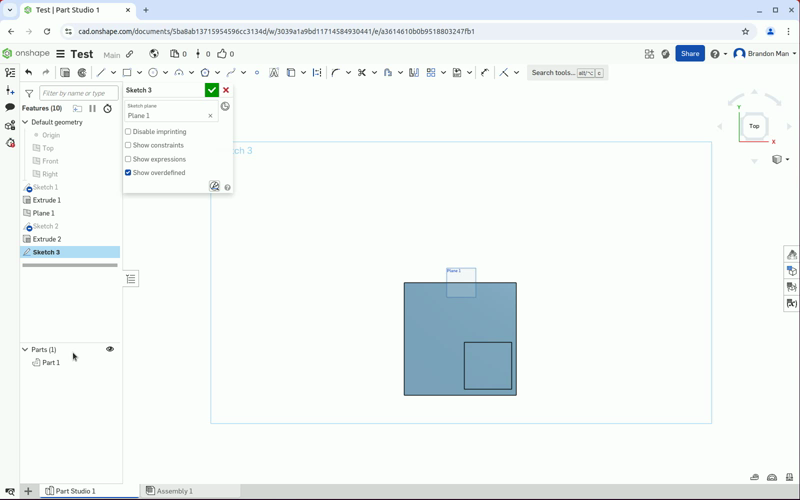
key(y)
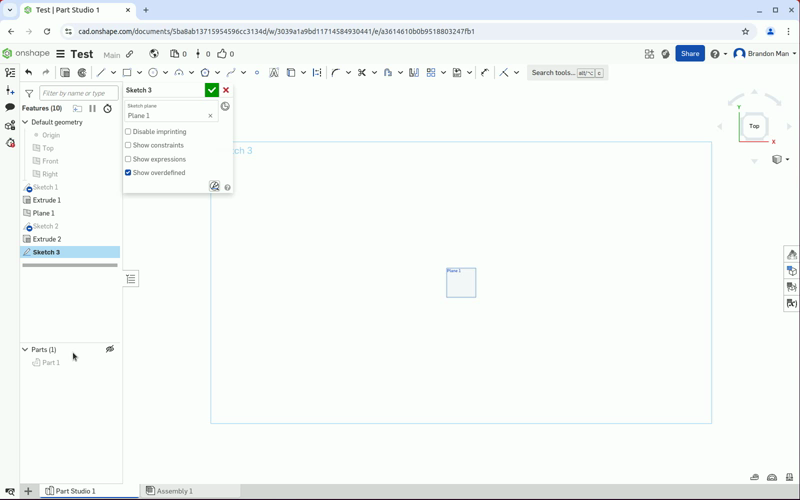
key(l)
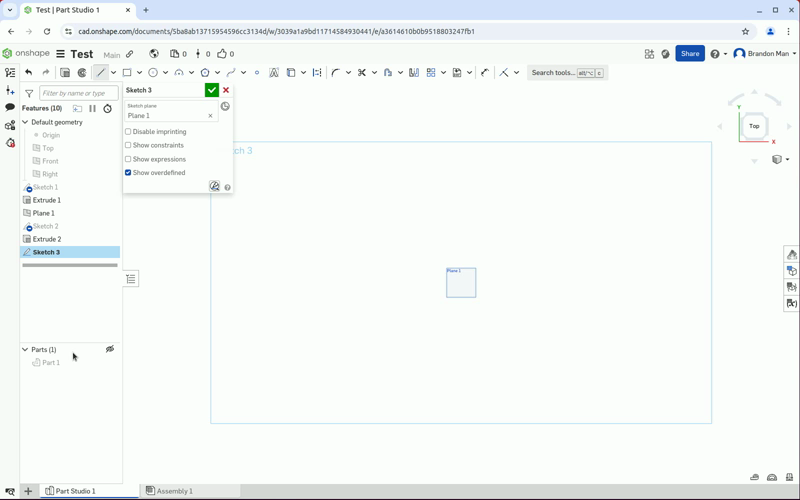
key_down(shift)
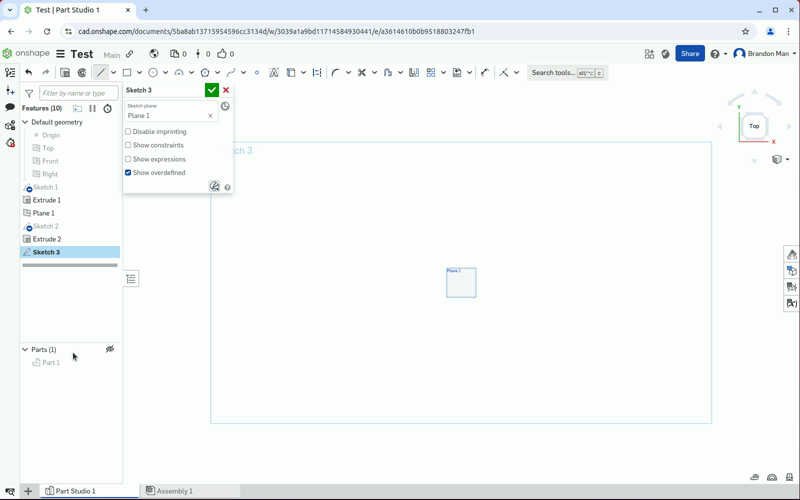
mouse_move(410, 389)
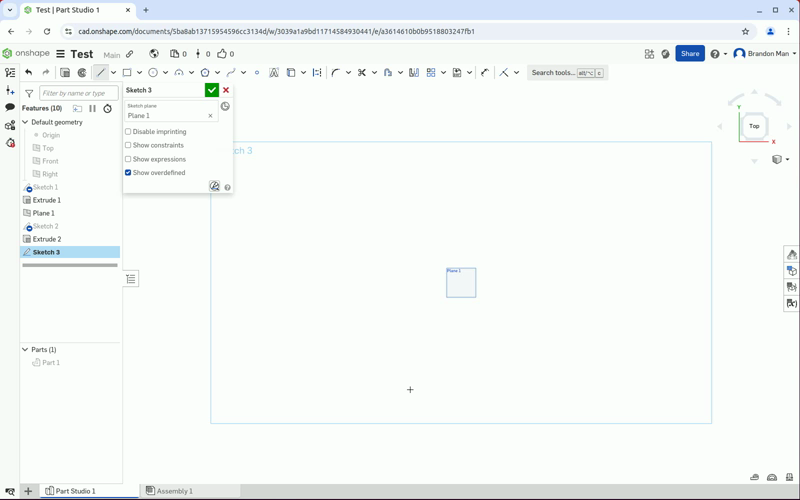
click(410, 389)
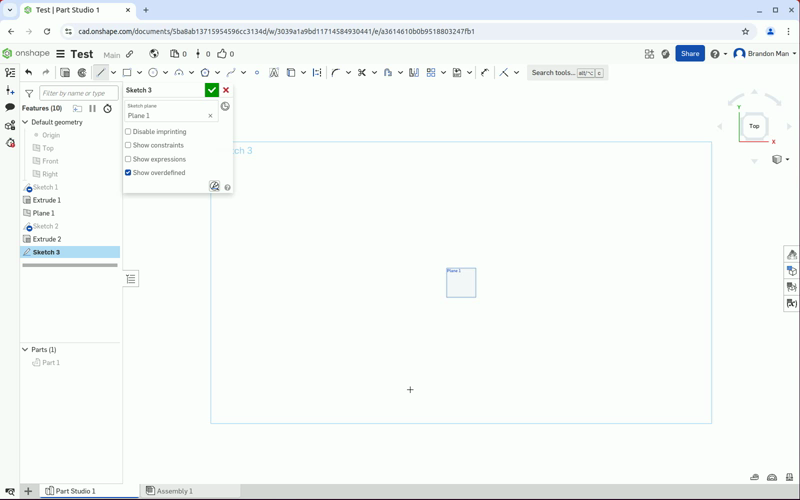
key_up(shift)
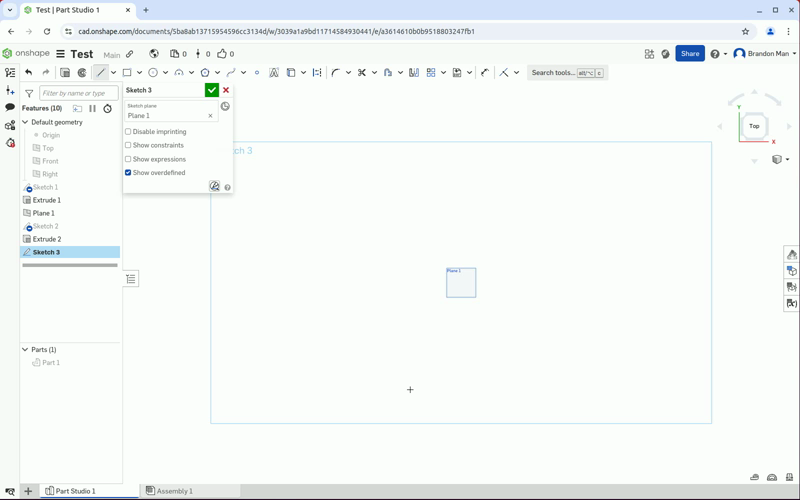
key_down(shift)
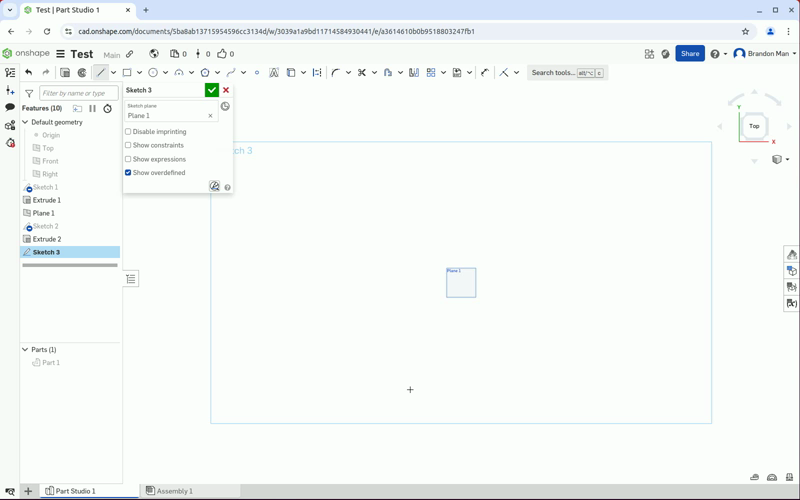
mouse_move(440, 389)
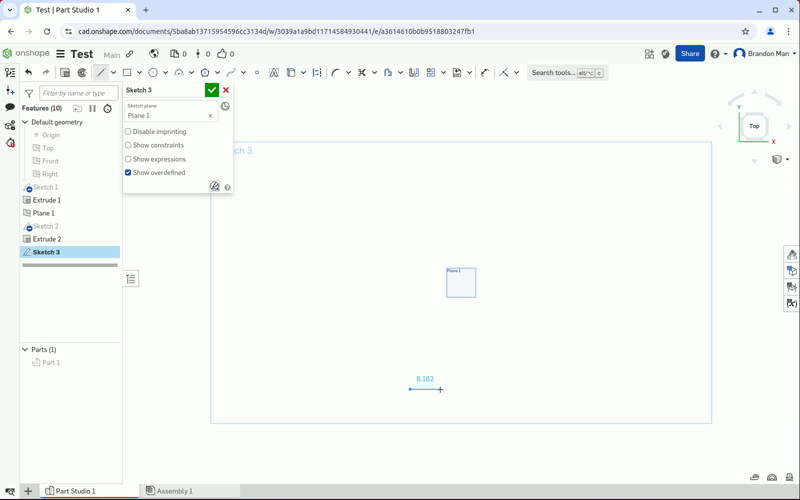
mouse_move(457, 389)
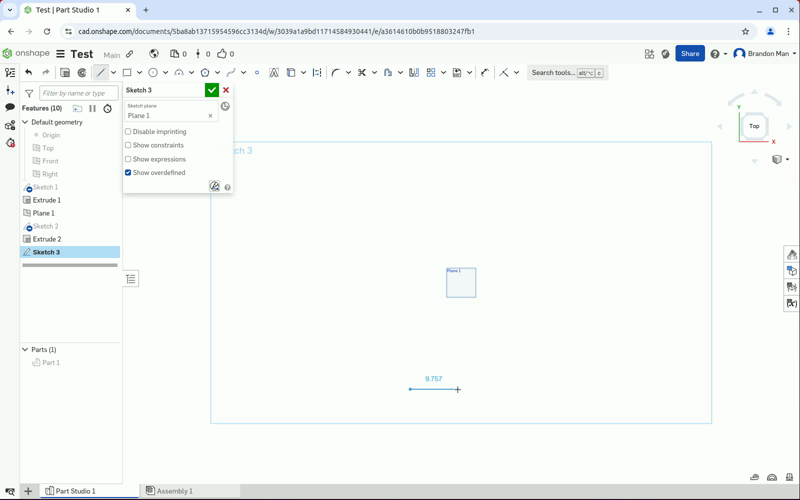
click(457, 389)
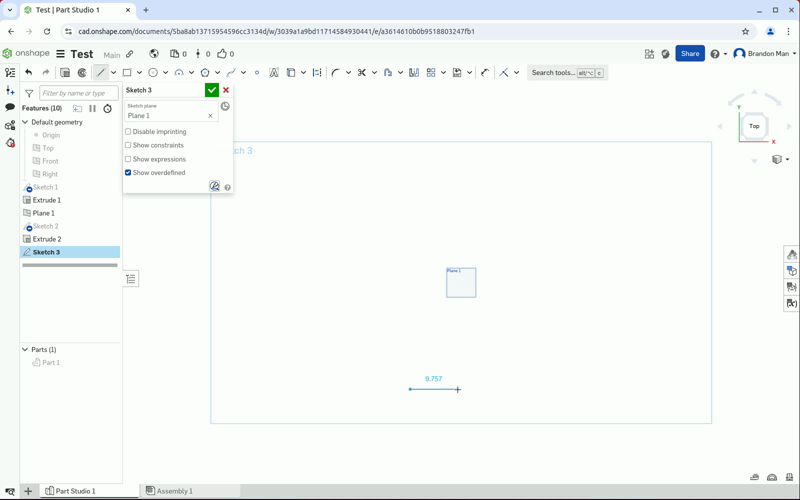
key_up(shift)
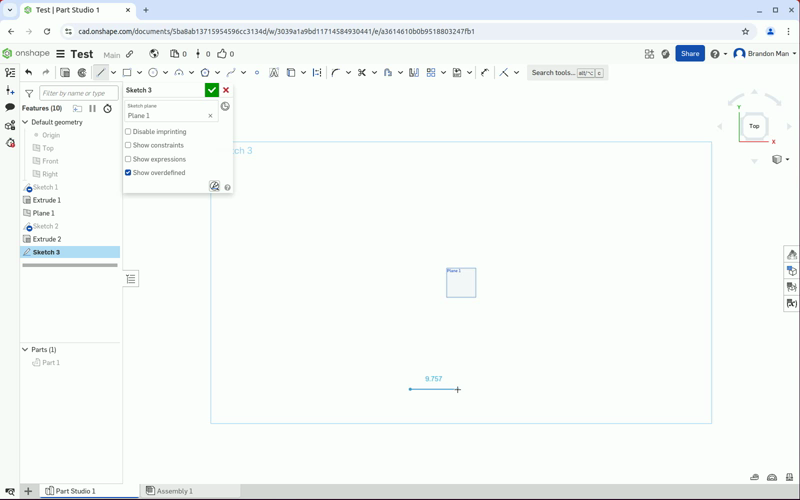
key_down(shift)
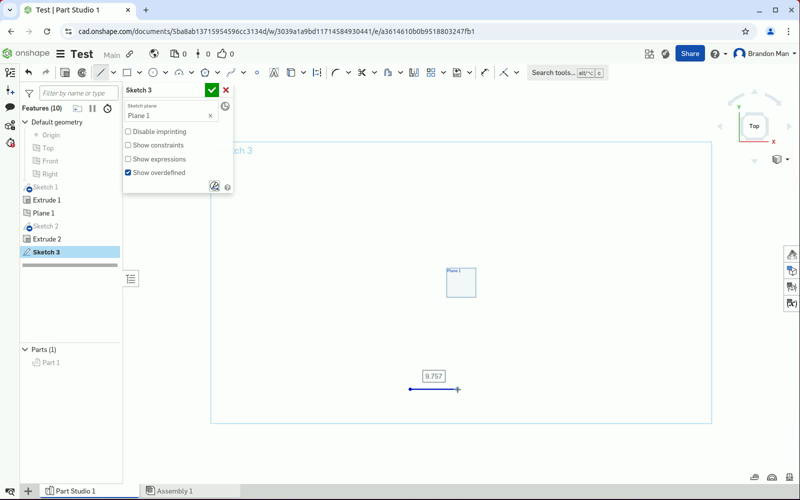
mouse_move(487, 389)
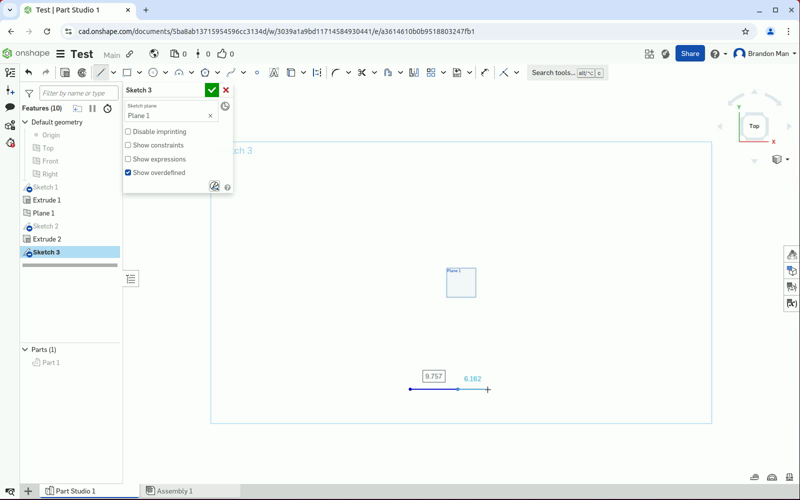
mouse_move(457, 342)
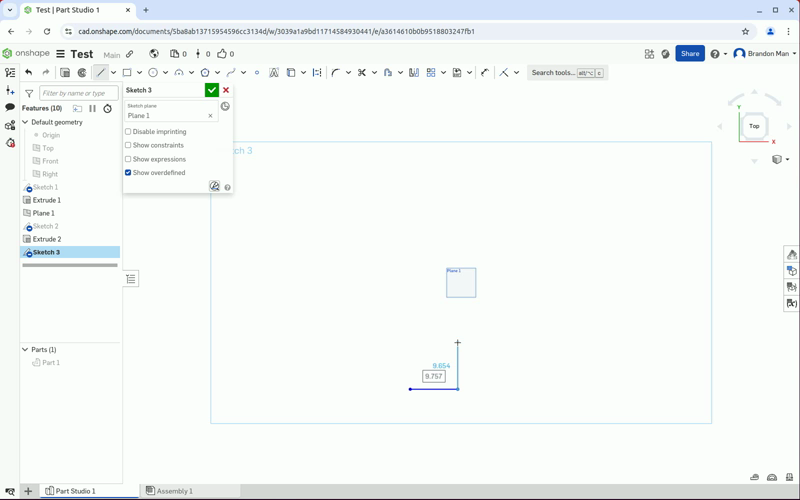
click(457, 342)
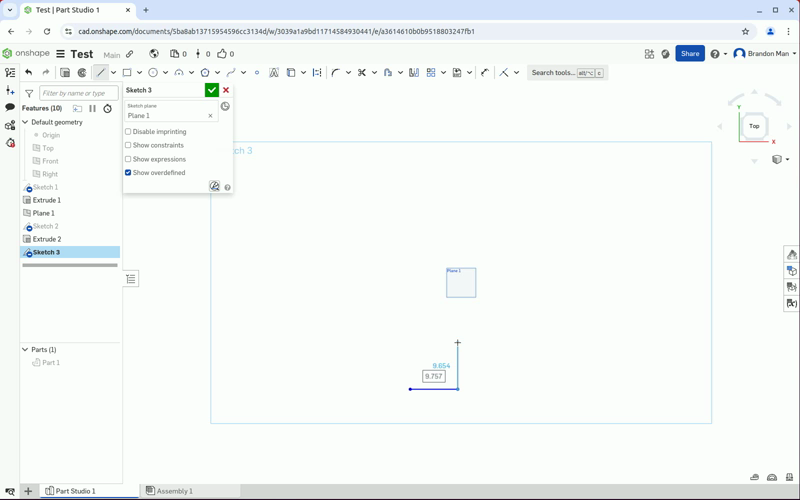
key_up(shift)
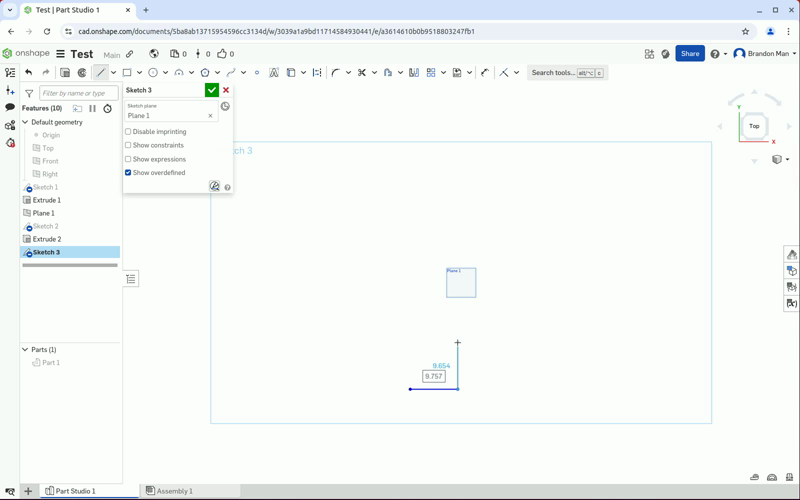
key_down(shift)
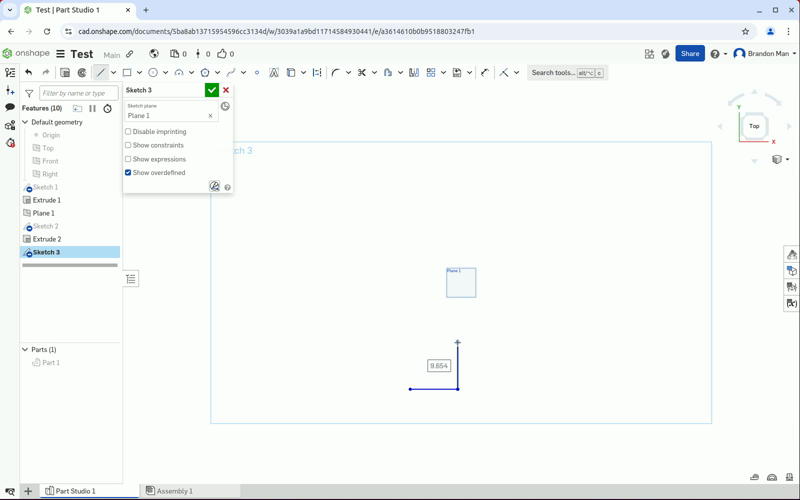
mouse_move(487, 342)
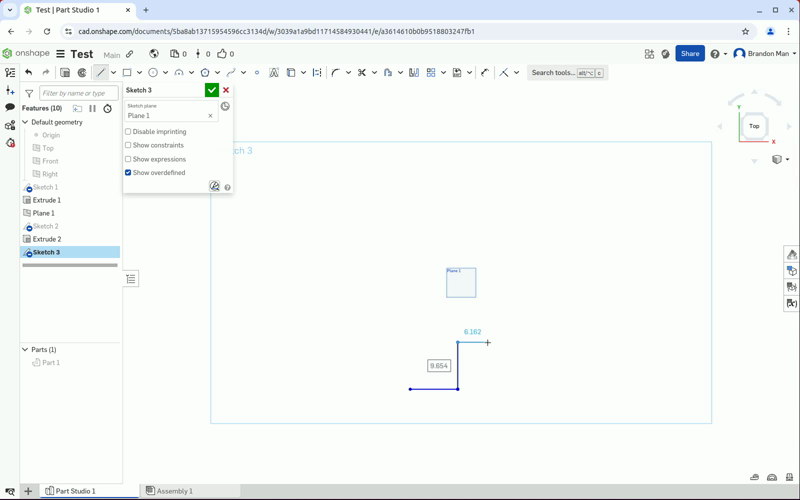
mouse_move(410, 342)
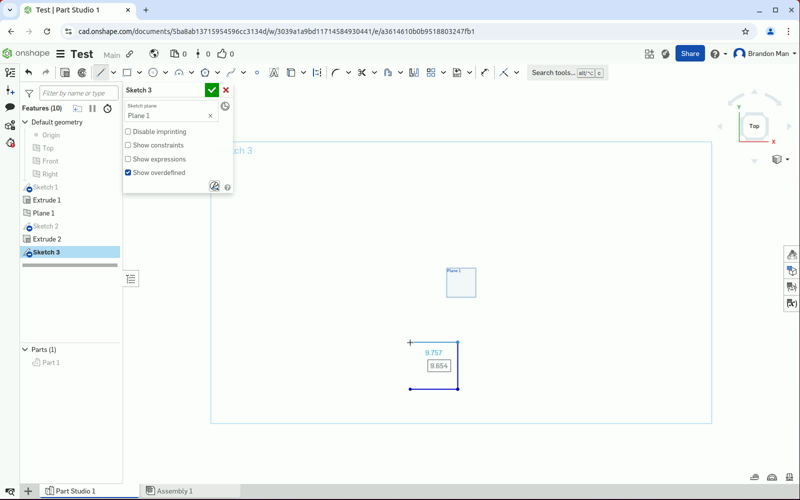
click(410, 342)
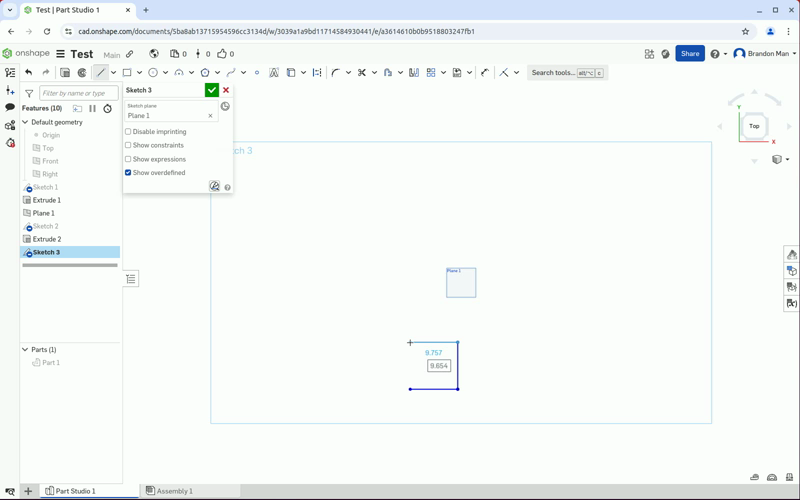
key_up(shift)
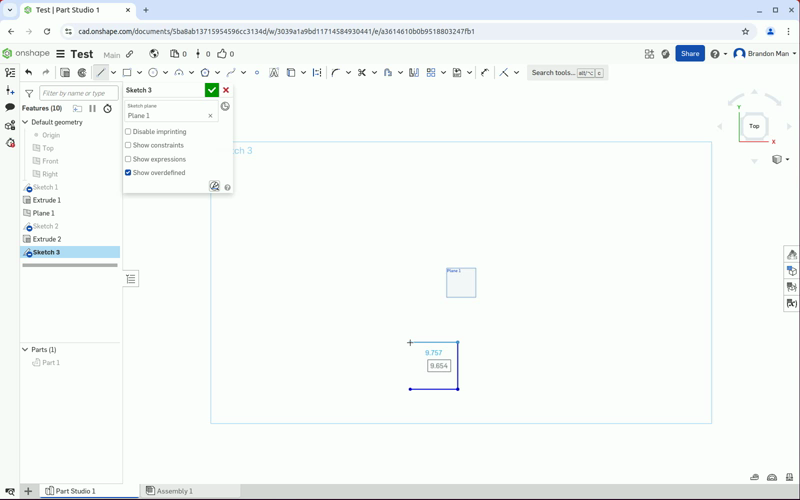
mouse_move(440, 342)
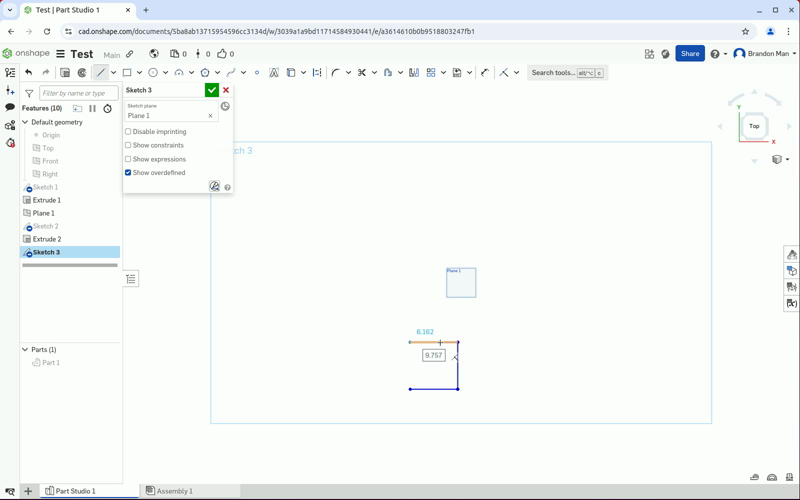
key_down(shift)
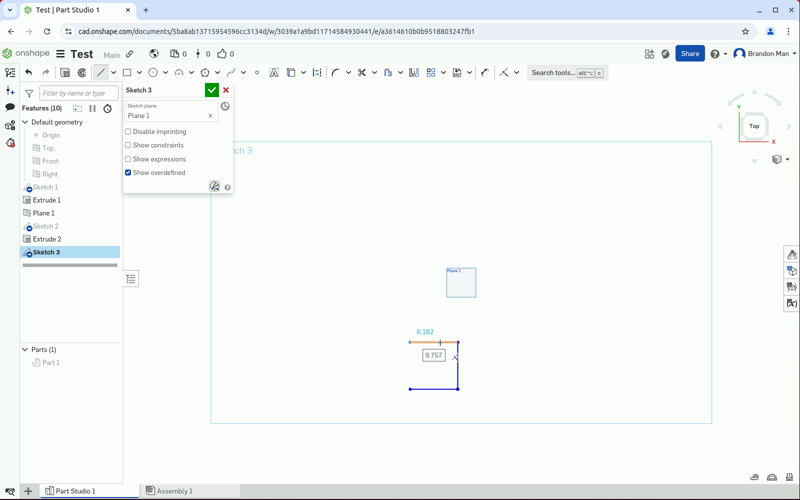
mouse_move(410, 389)
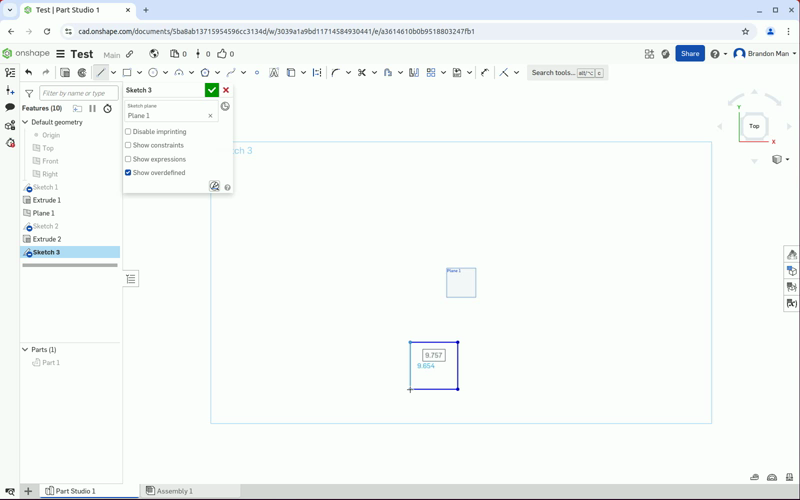
key_up(shift)
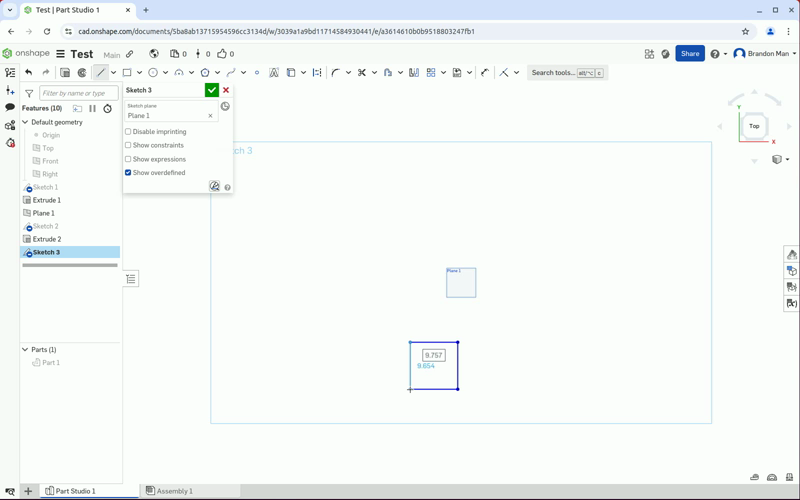
click(410, 389)
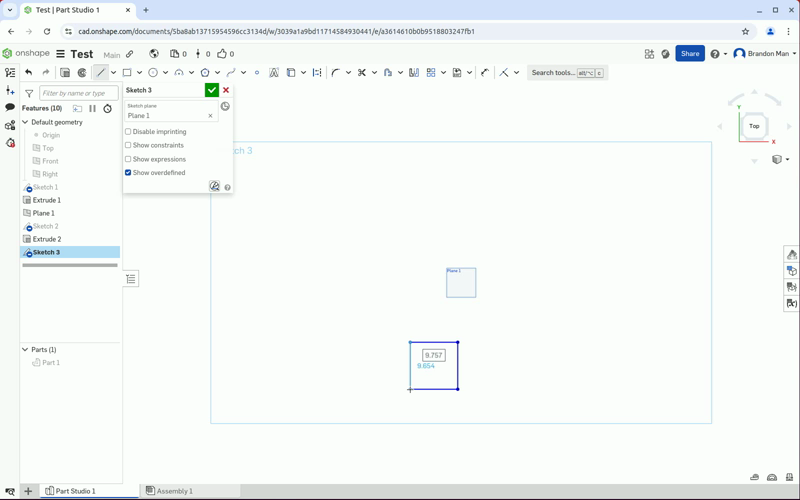
key(esc)
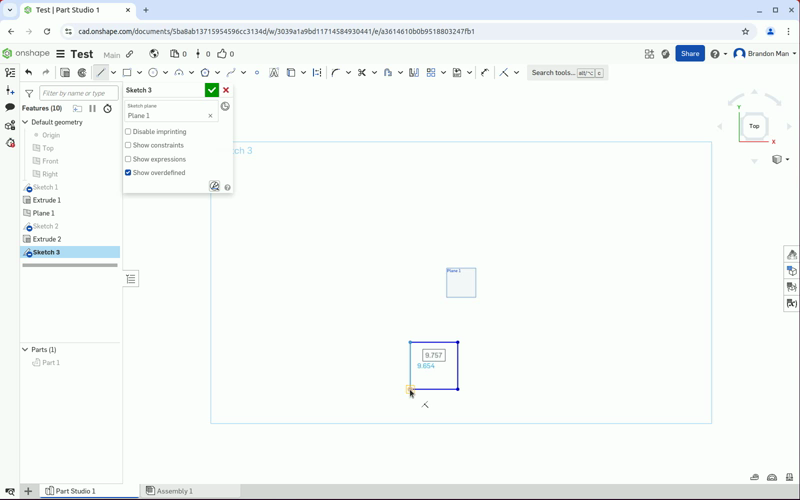
mouse_move(425, 385)
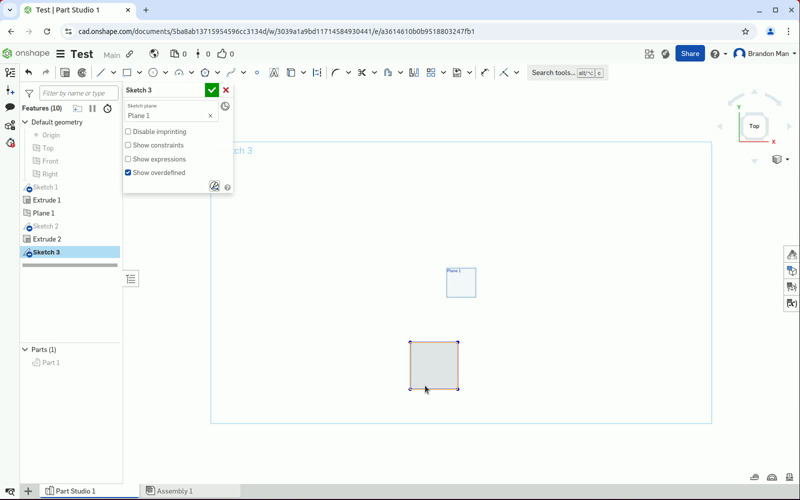
click(425, 385)
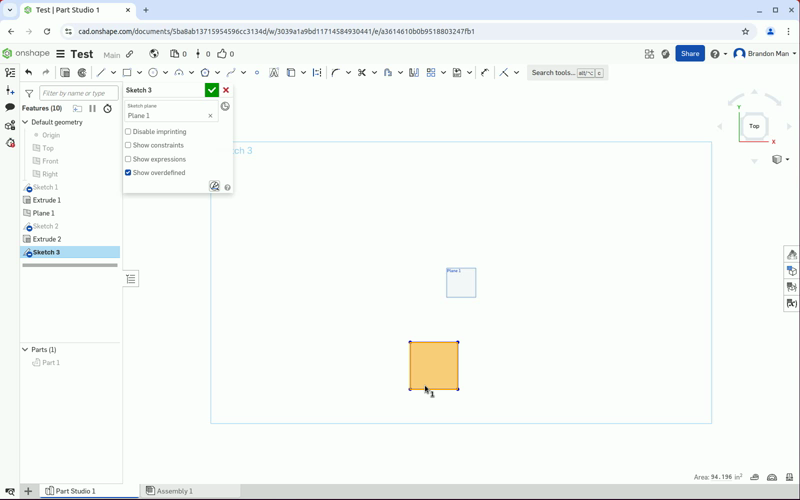
mouse_move(73, 352)
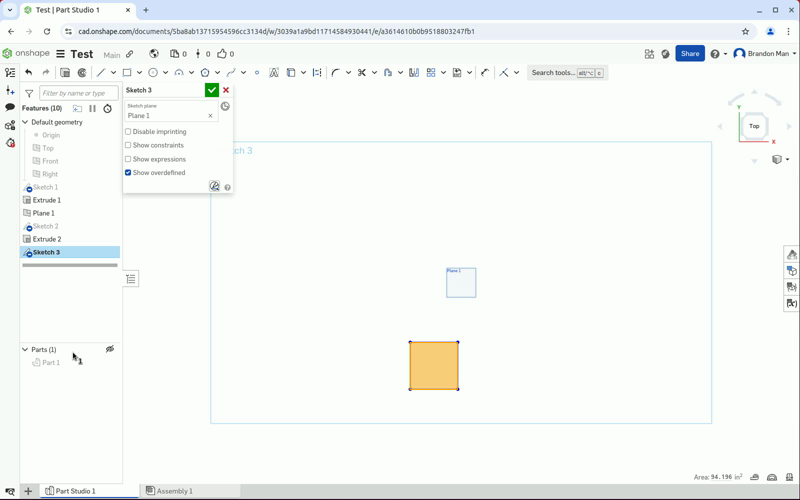
key(shift+y)
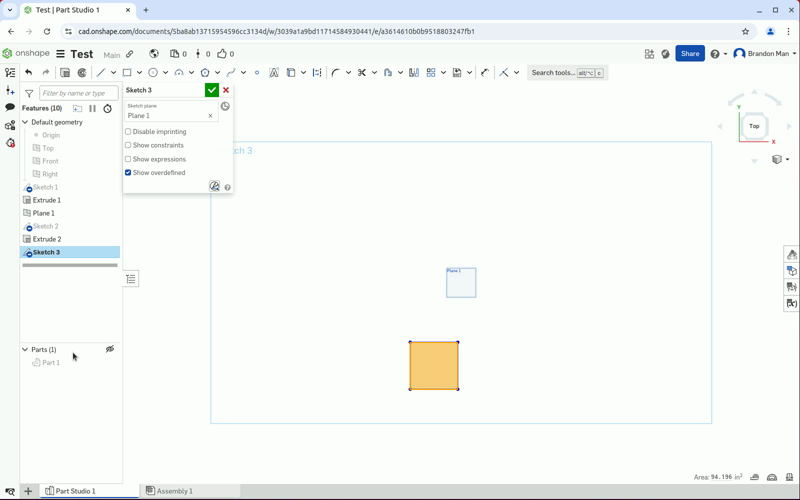
key(shift+e)
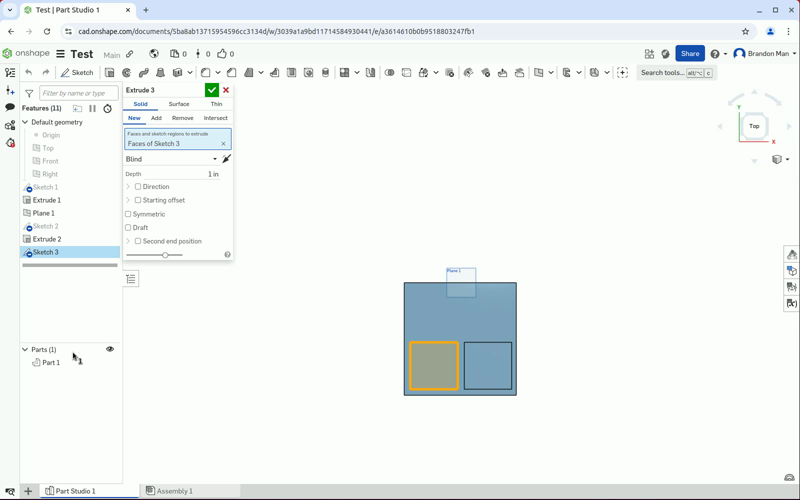
mouse_move(143, 106)
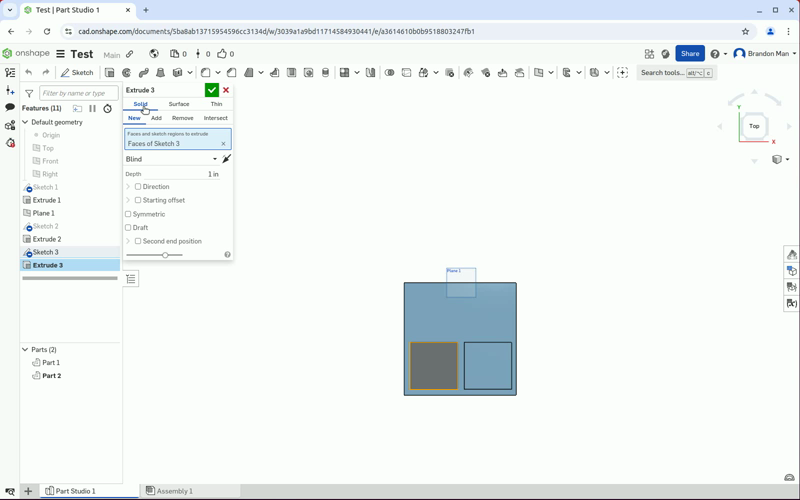
click(143, 106)
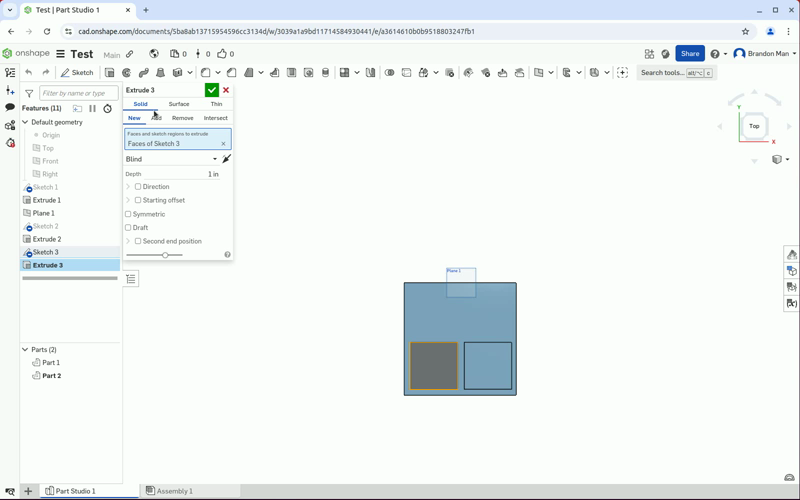
mouse_move(186, 120)
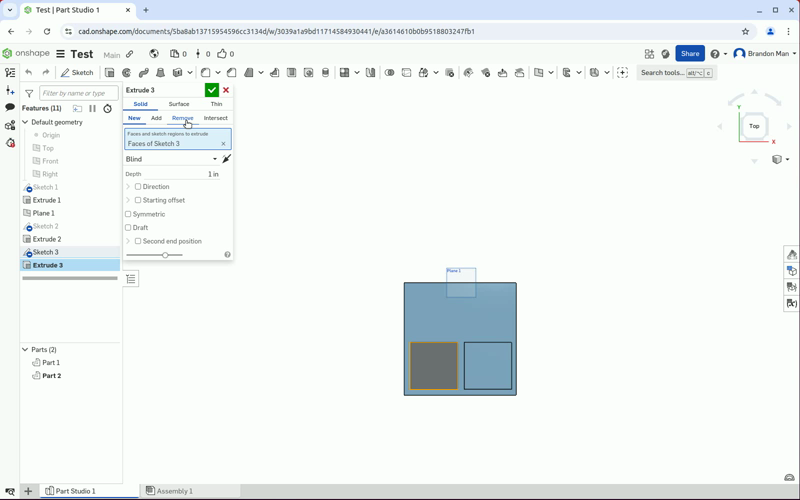
click(186, 120)
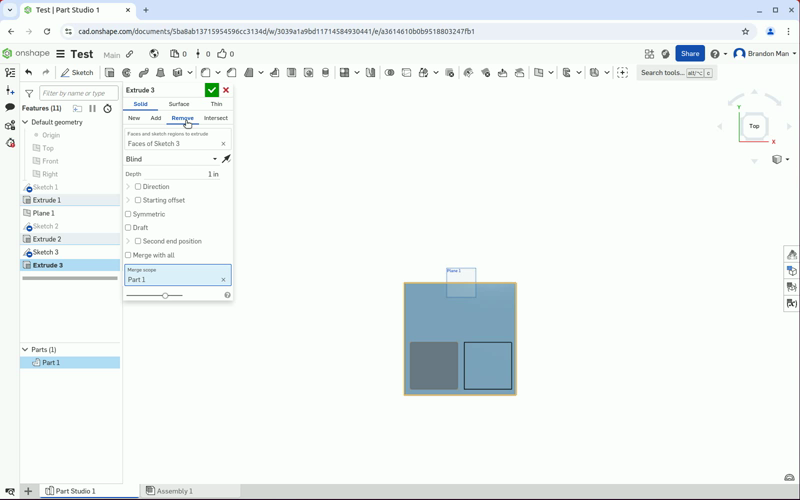
key(tab, 4)
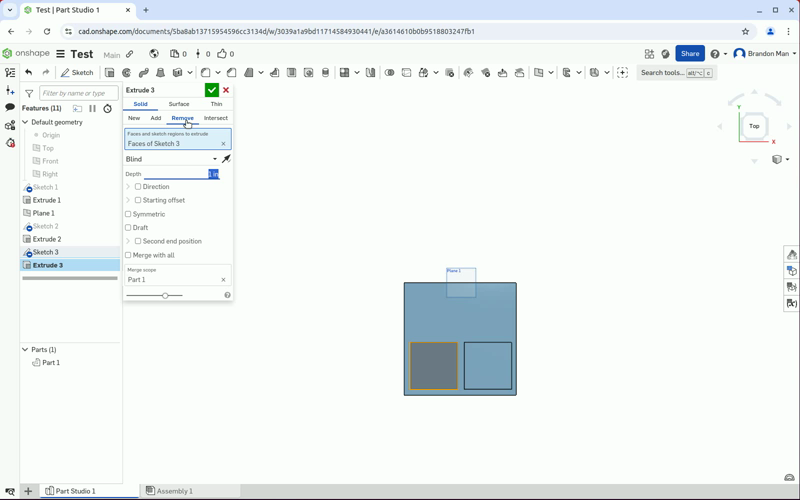
text(30.811)
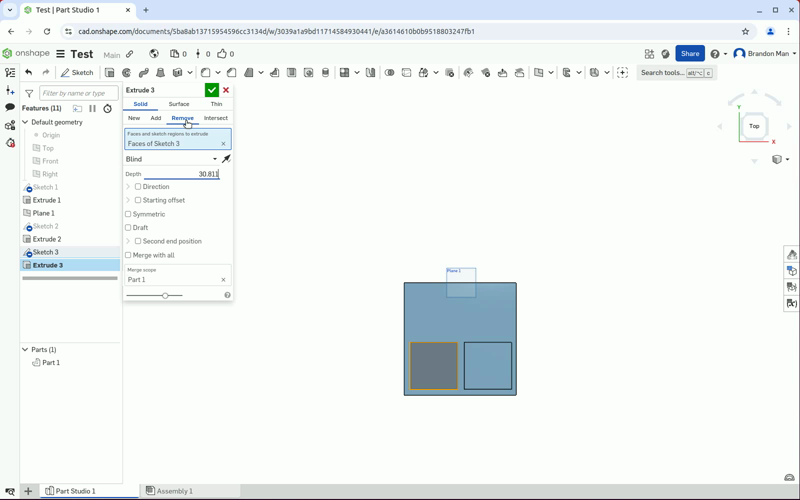
key(tab, 6)
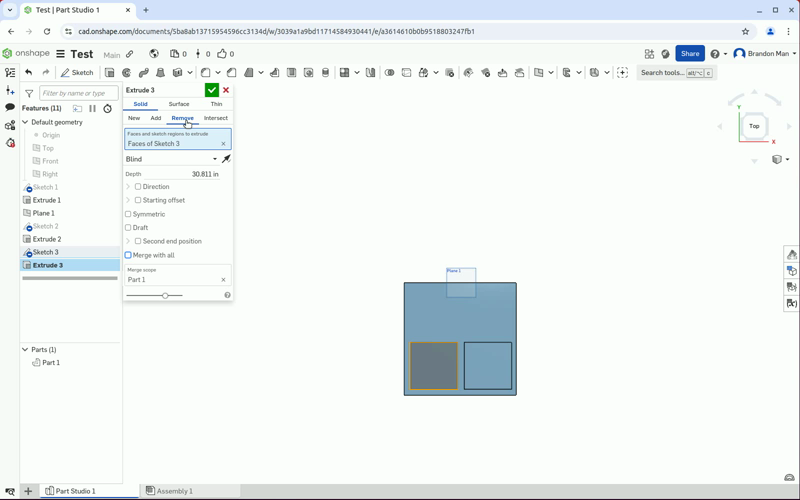
key(space)
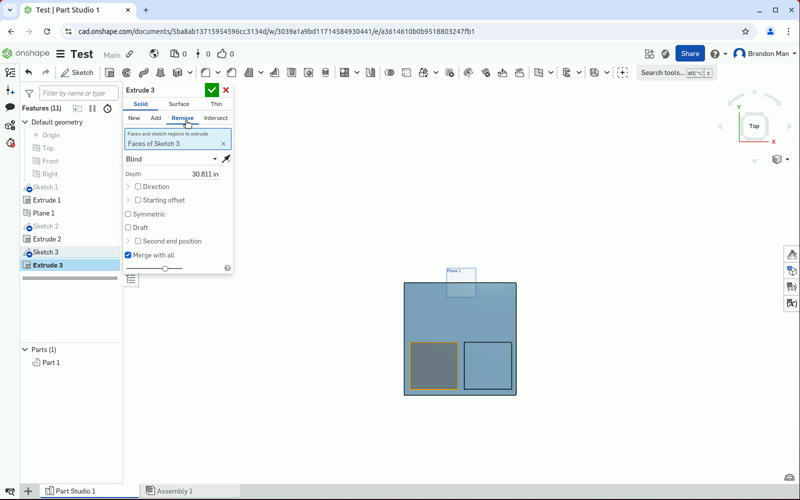
key(enter)
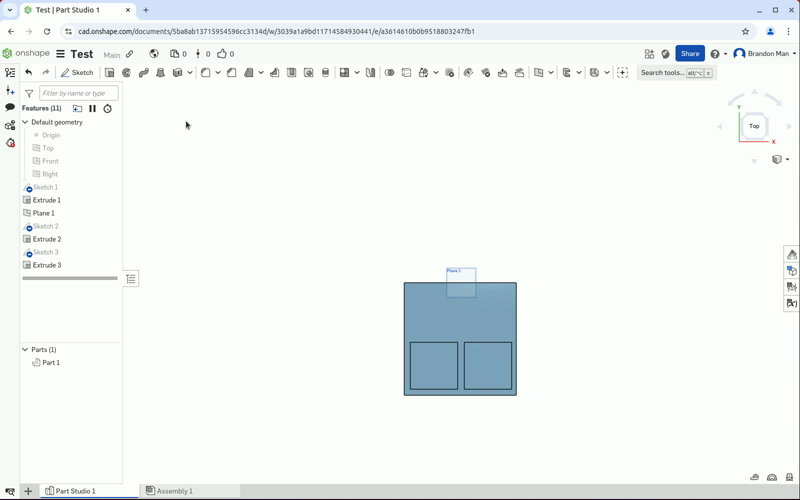
key(shift+h)
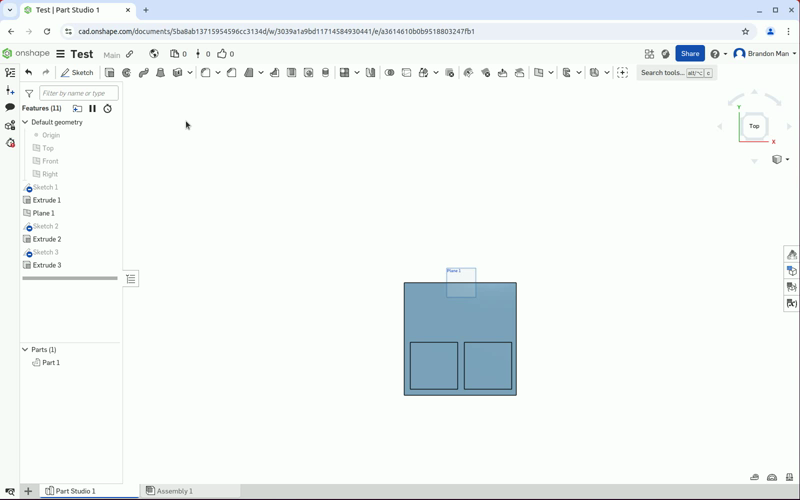
key(shift+h)
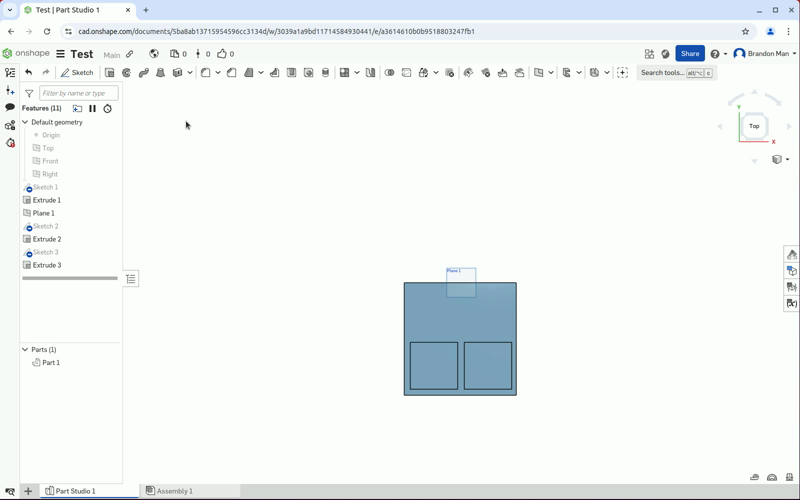
mouse_move(73, 189)
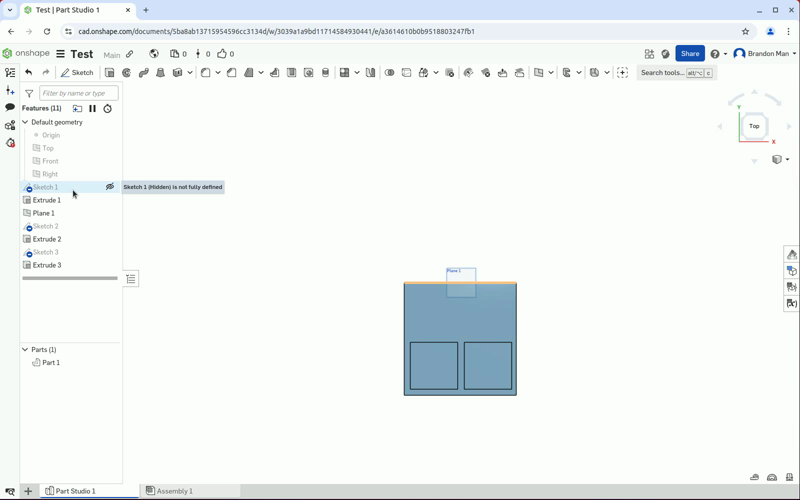
click(73, 189)
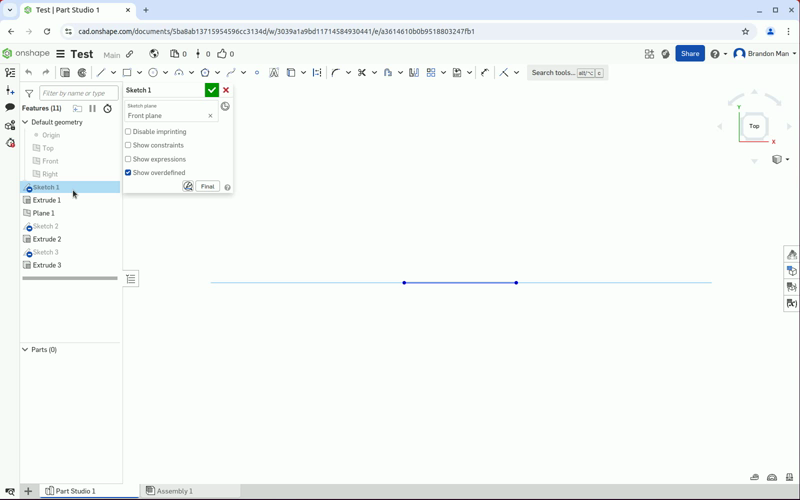
mouse_move(229, 92)
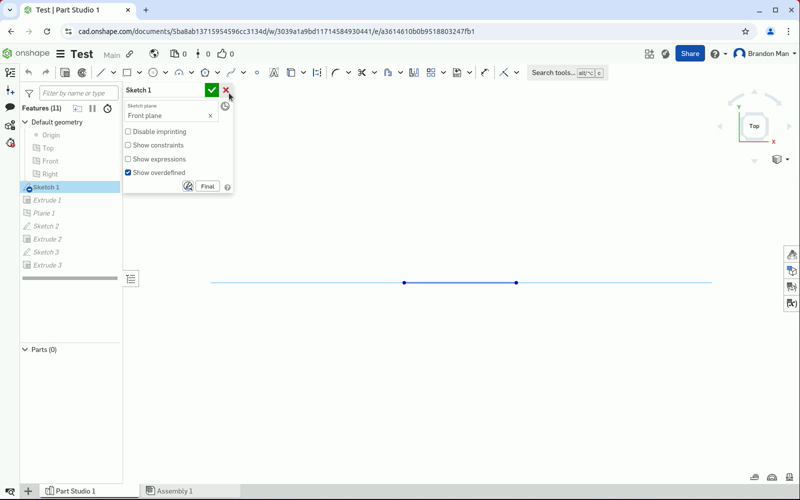
click(229, 92)
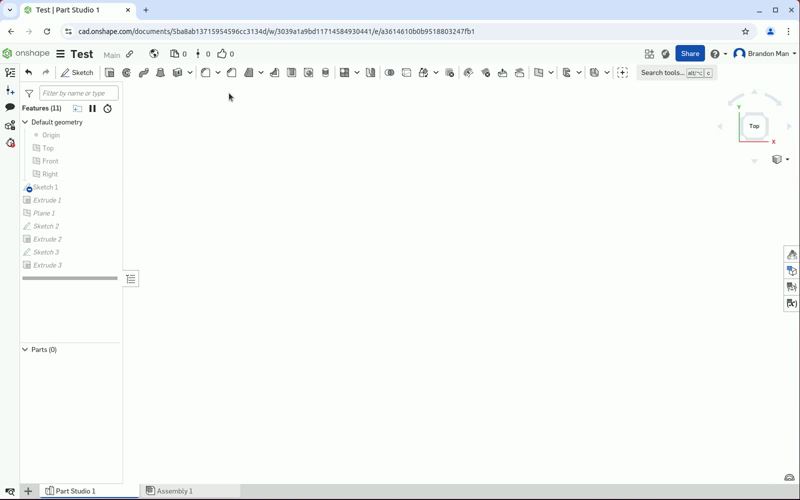
key(shift+s)
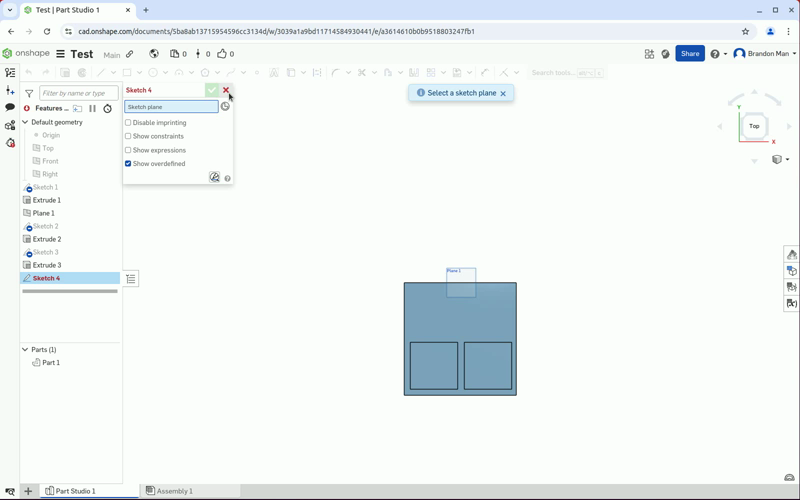
mouse_move(73, 215)
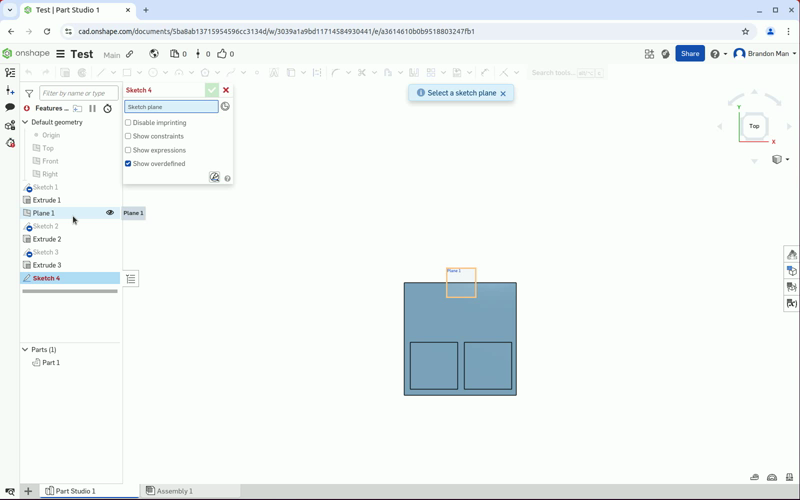
click(73, 215)
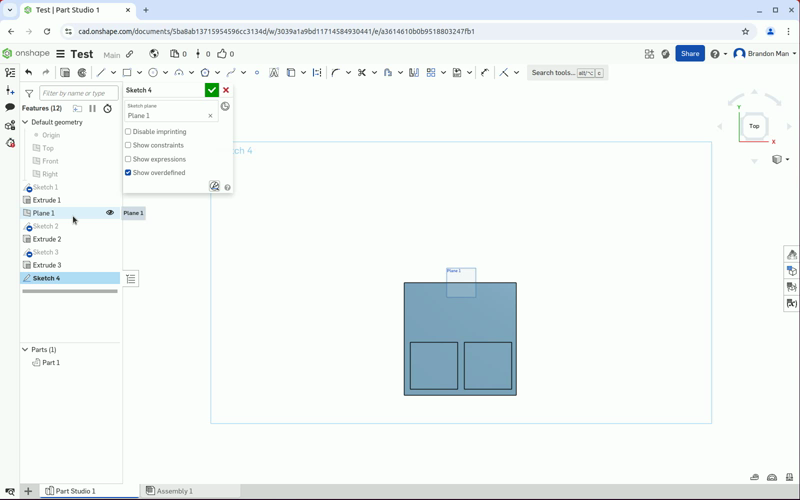
mouse_move(73, 352)
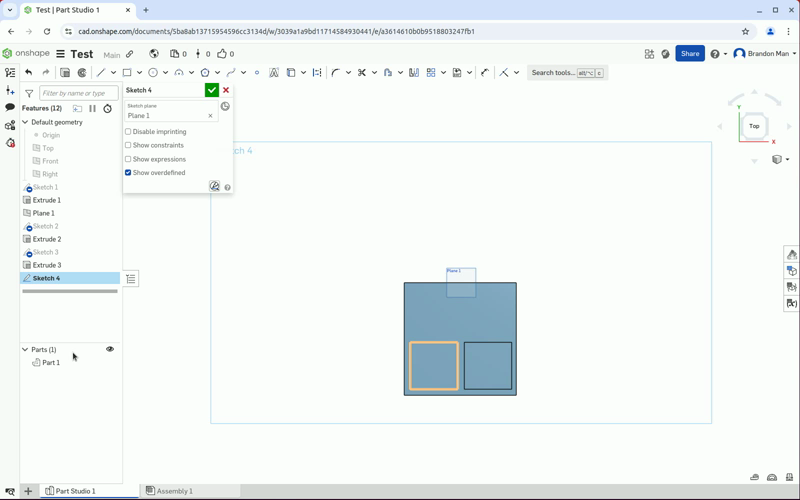
key(y)
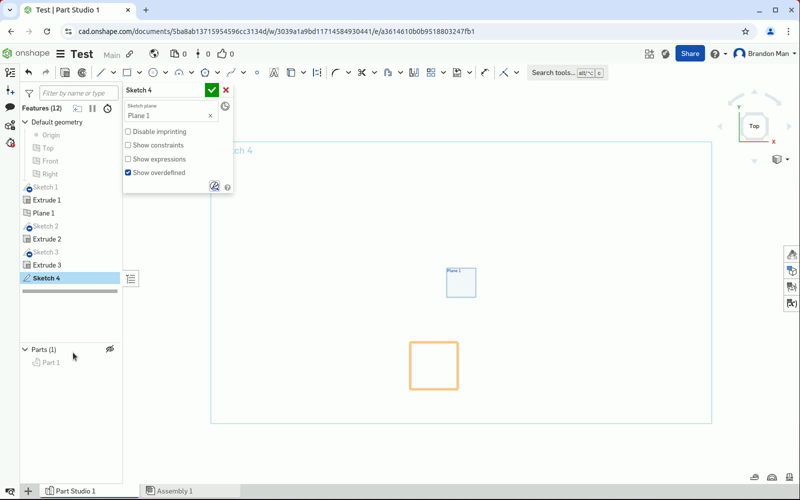
key(l)
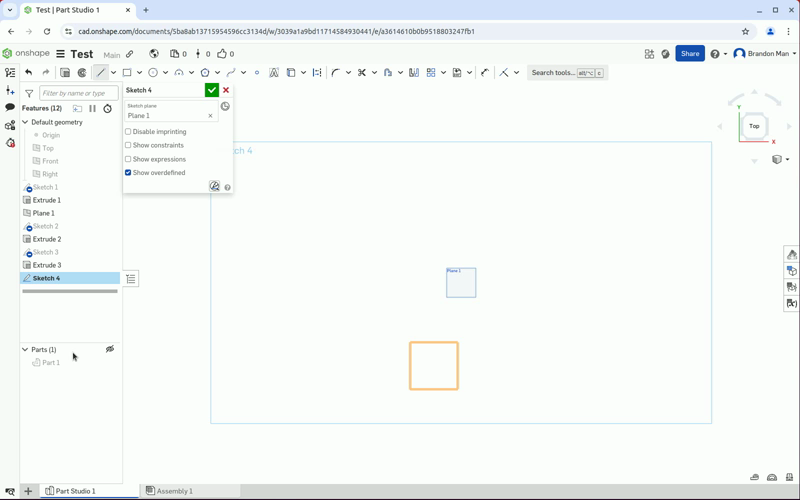
key_down(shift)
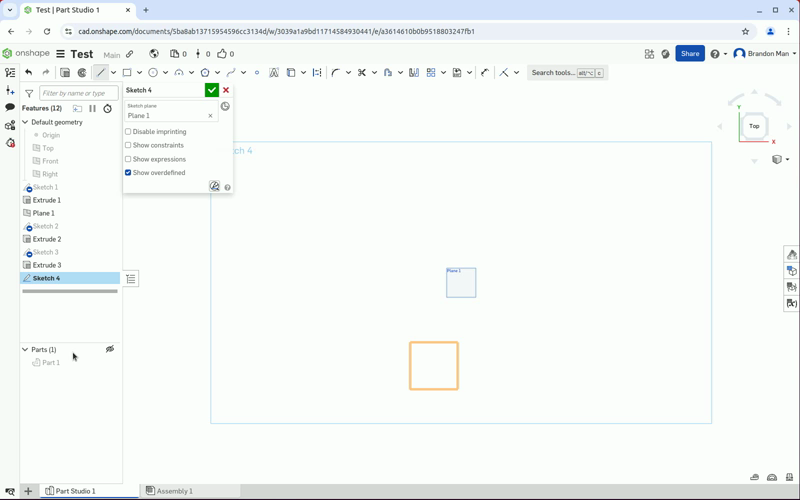
mouse_move(410, 335)
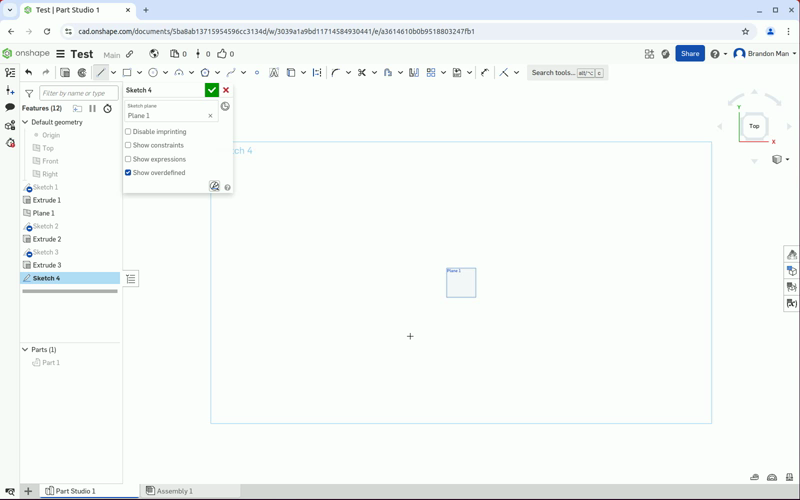
click(410, 335)
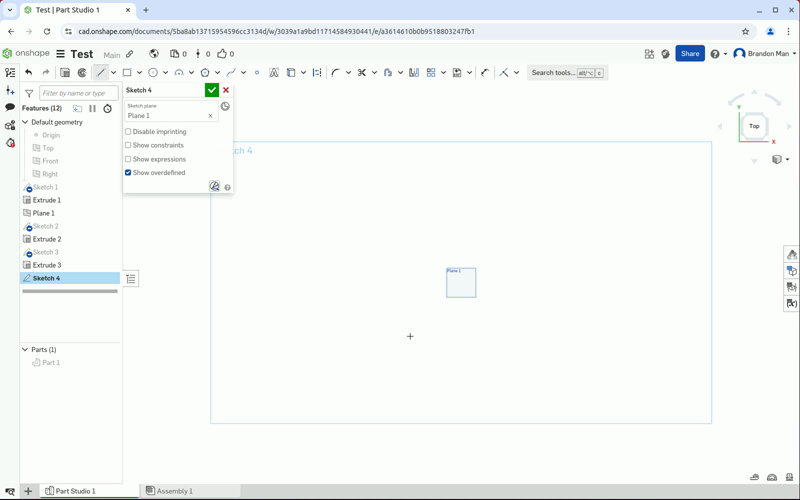
key_up(shift)
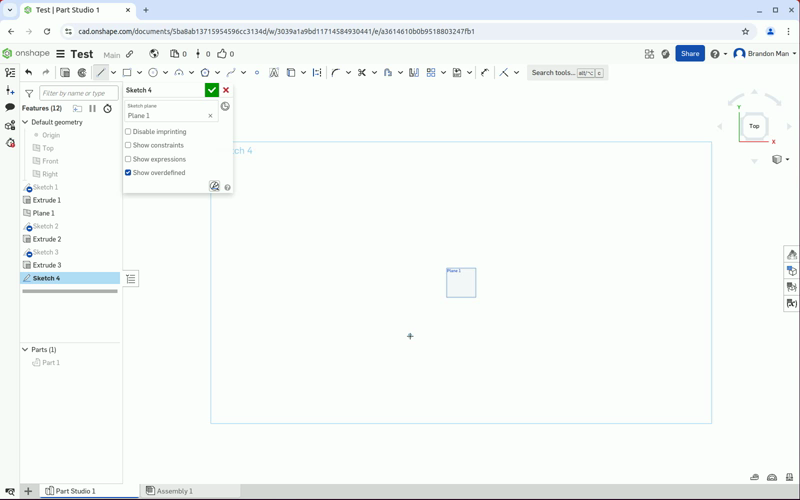
key_down(shift)
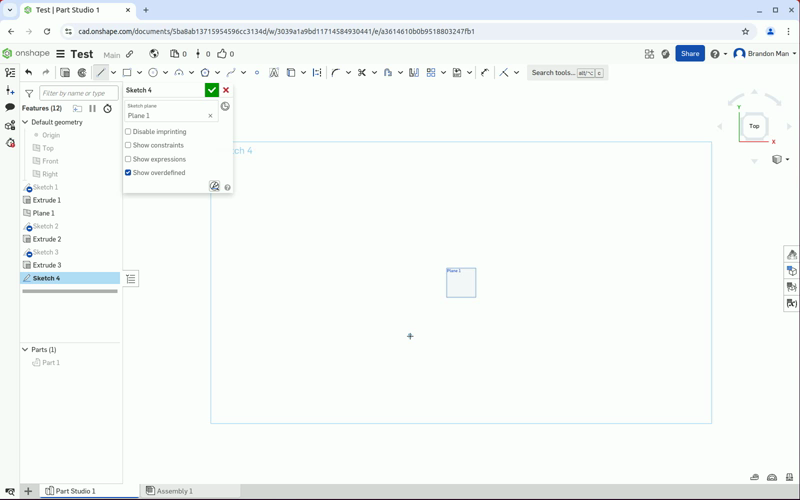
mouse_move(440, 335)
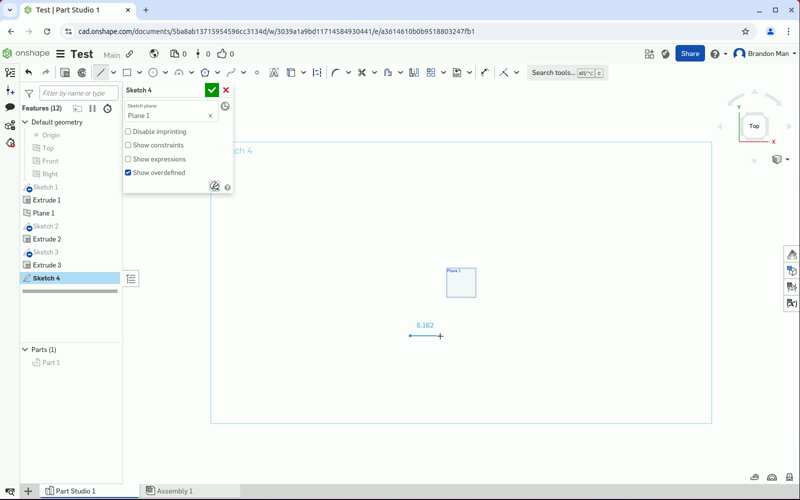
mouse_move(457, 335)
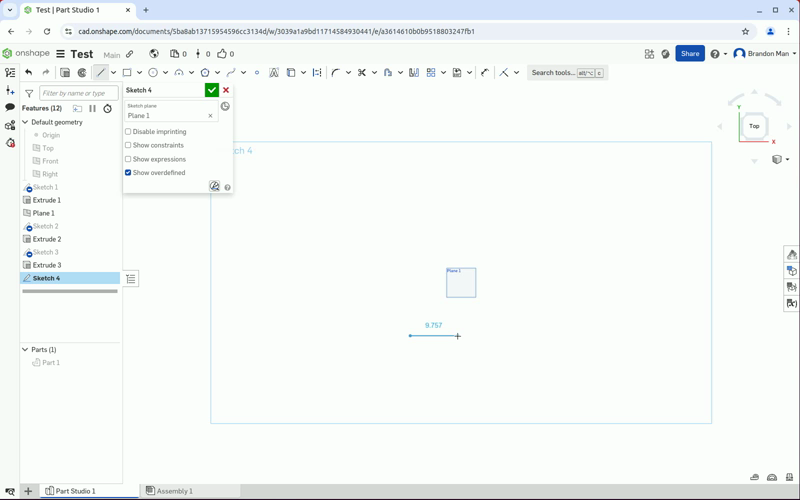
click(457, 335)
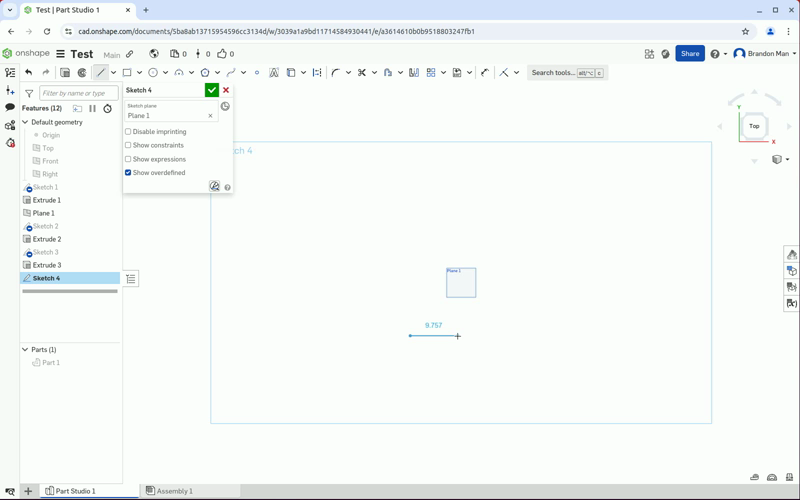
key_up(shift)
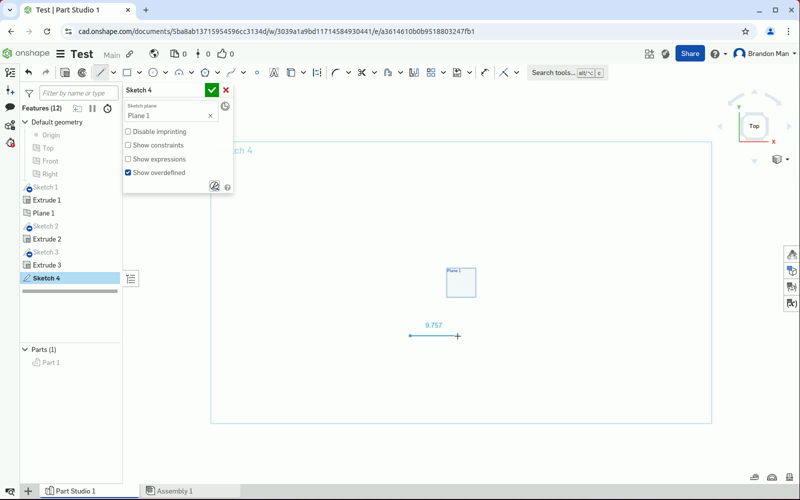
key_down(shift)
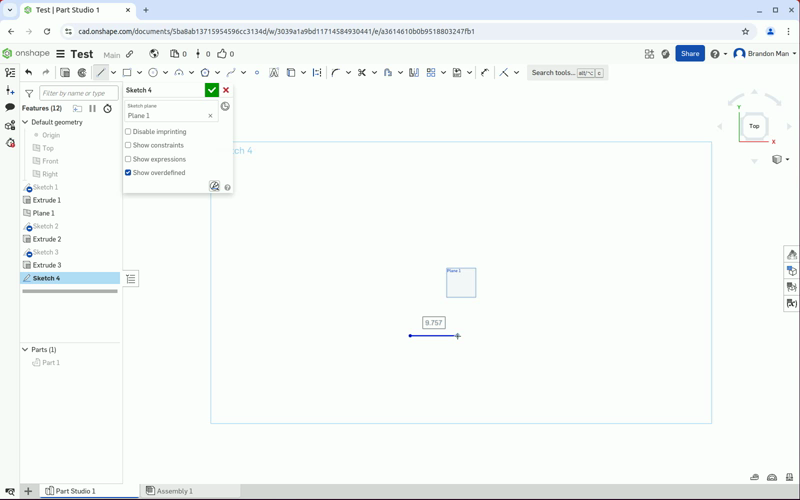
mouse_move(487, 335)
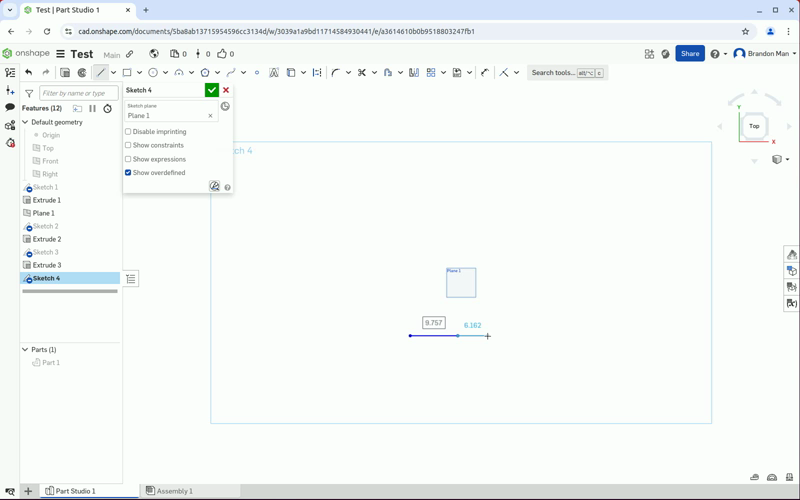
mouse_move(457, 288)
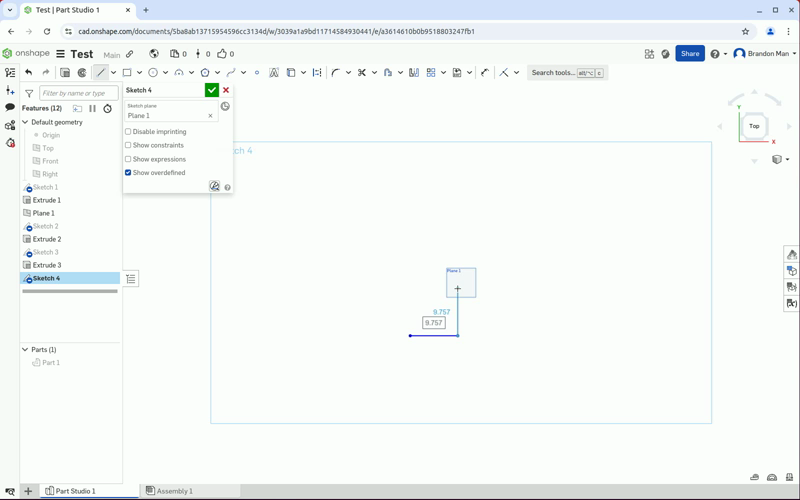
click(457, 288)
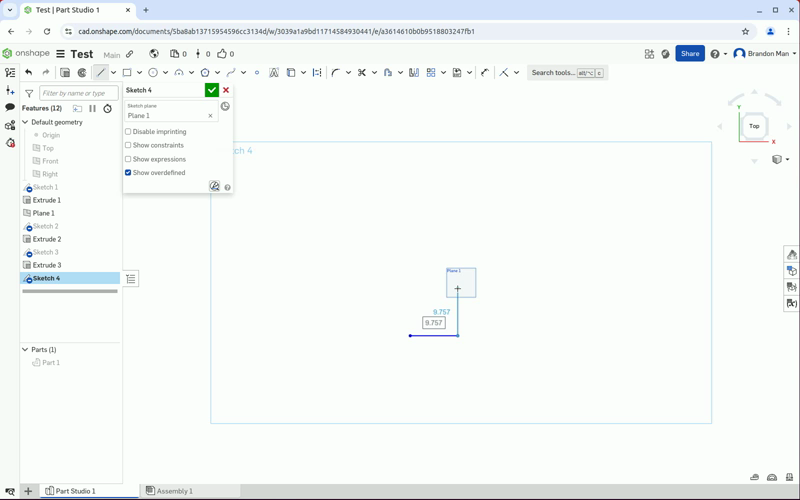
key_up(shift)
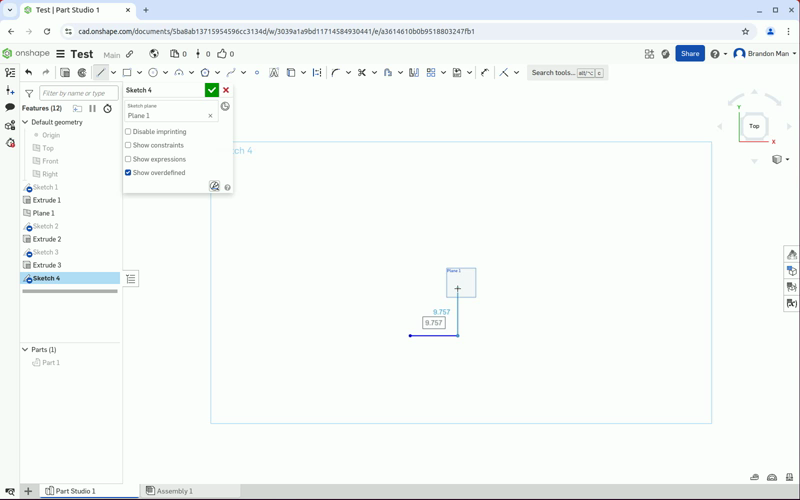
key_down(shift)
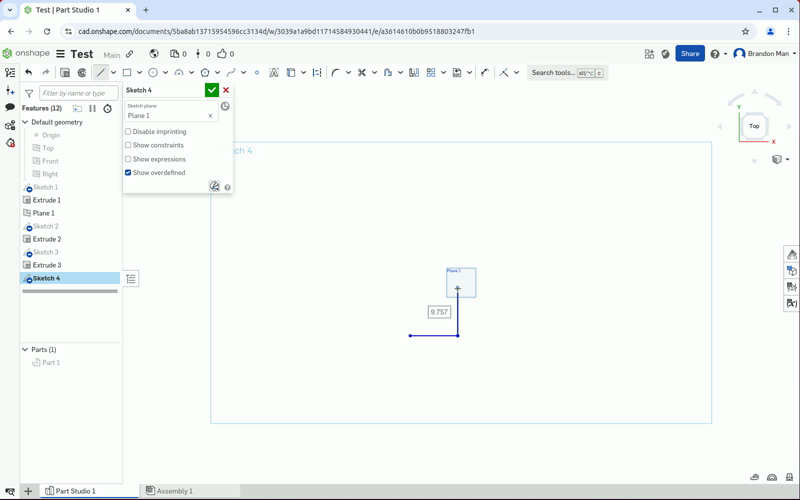
mouse_move(487, 288)
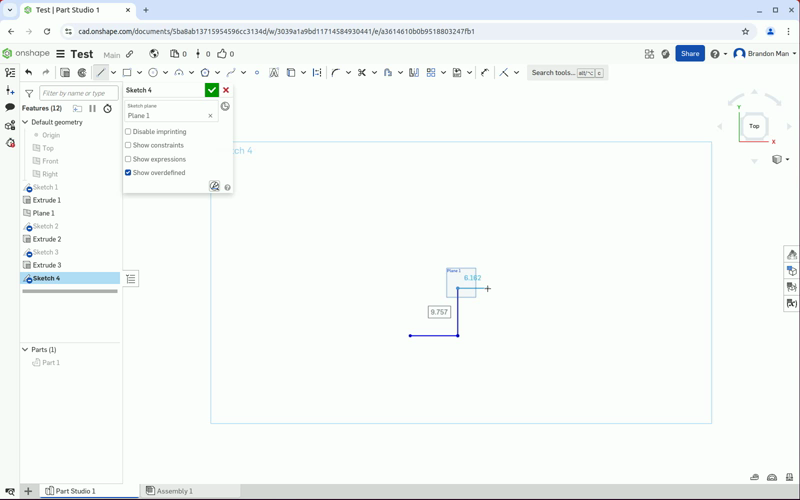
mouse_move(410, 288)
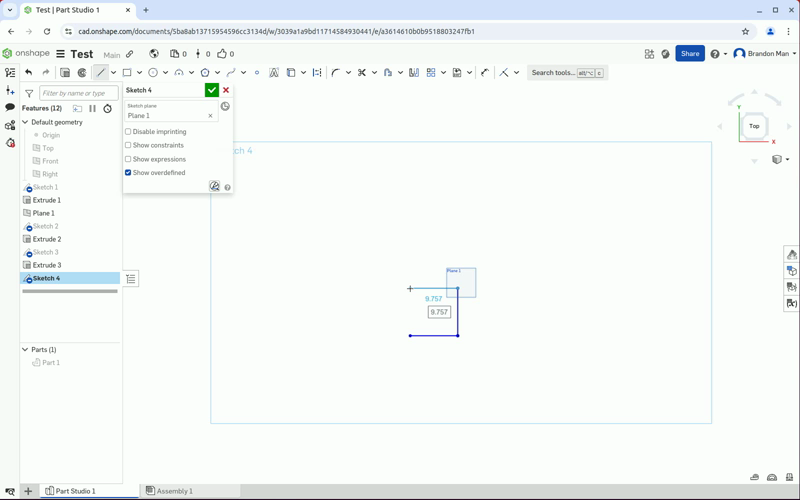
click(410, 288)
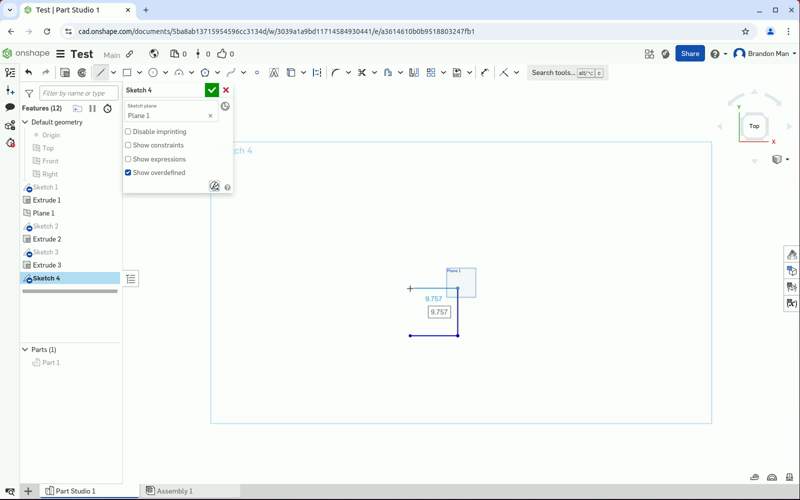
key_up(shift)
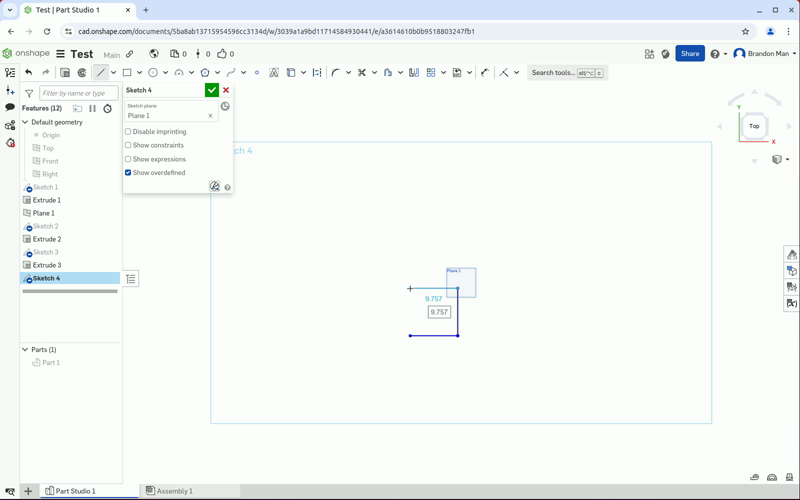
mouse_move(440, 288)
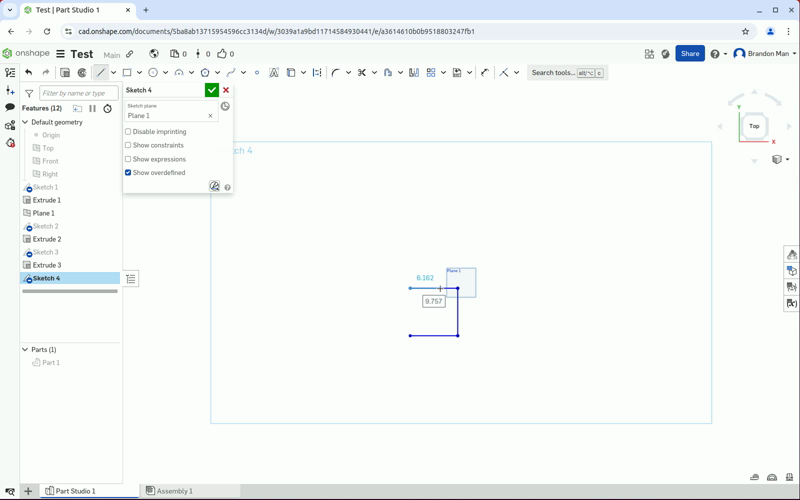
key_down(shift)
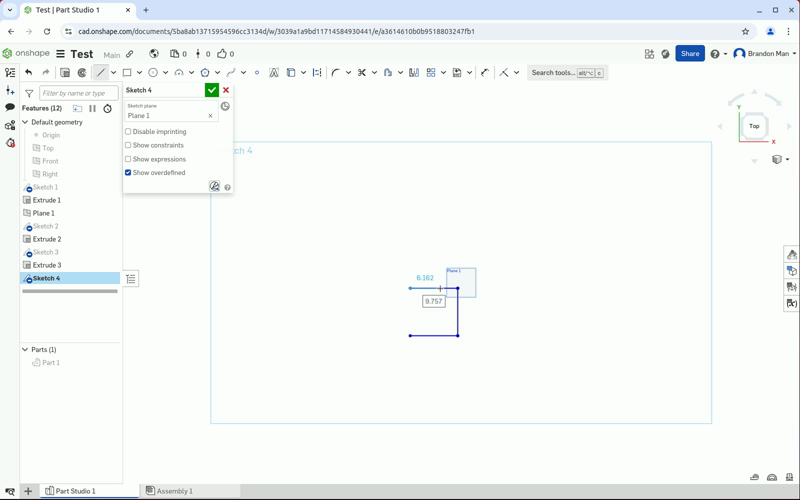
mouse_move(410, 335)
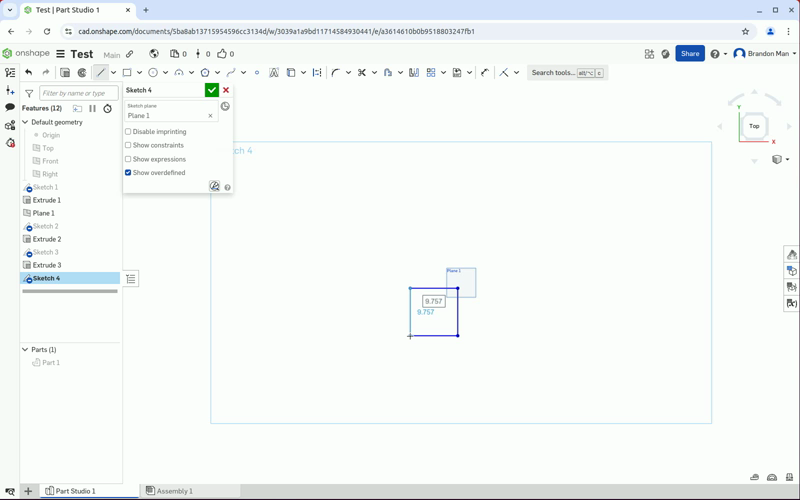
key_up(shift)
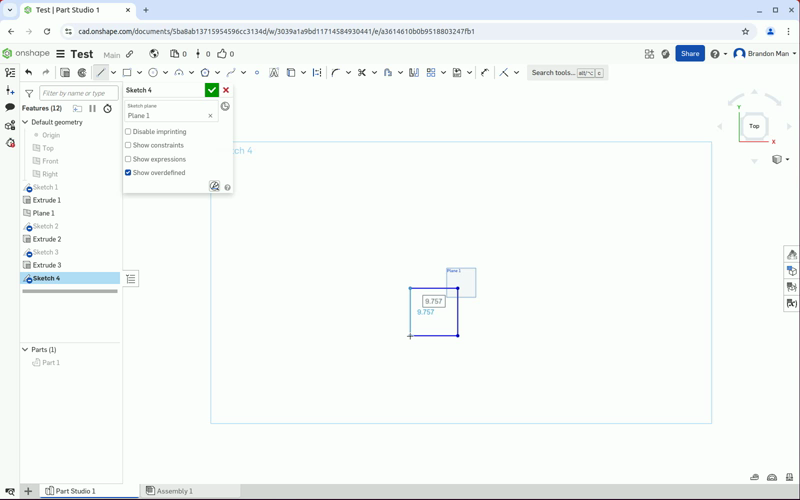
click(410, 335)
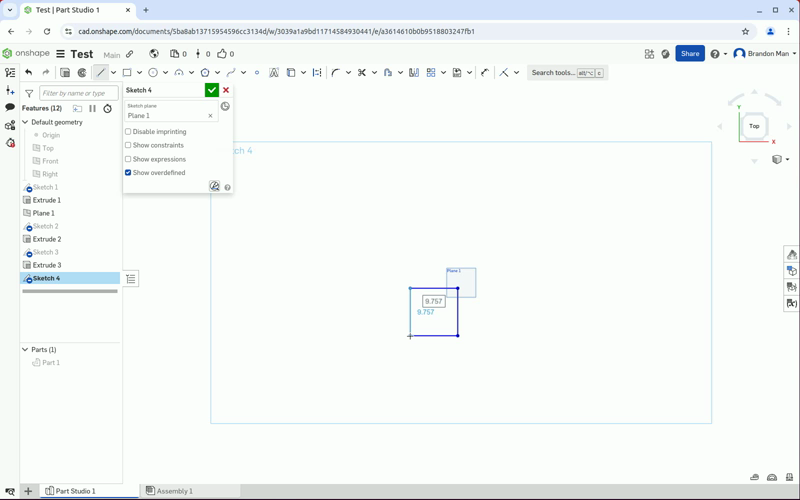
key(esc)
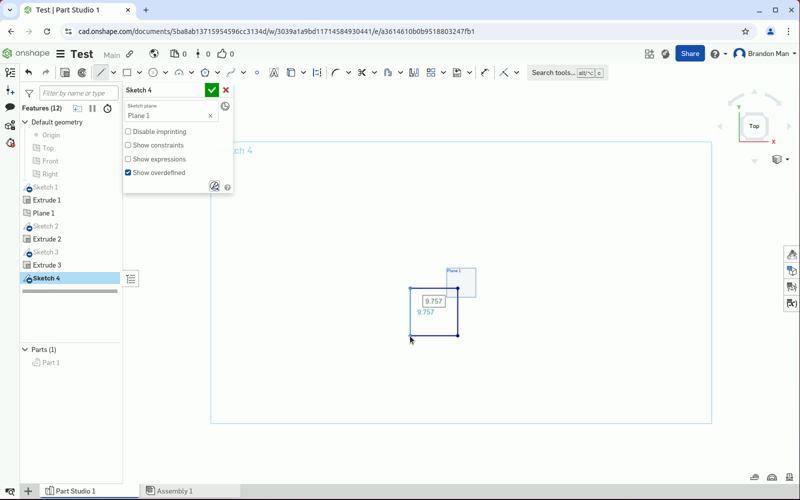
mouse_move(452, 314)
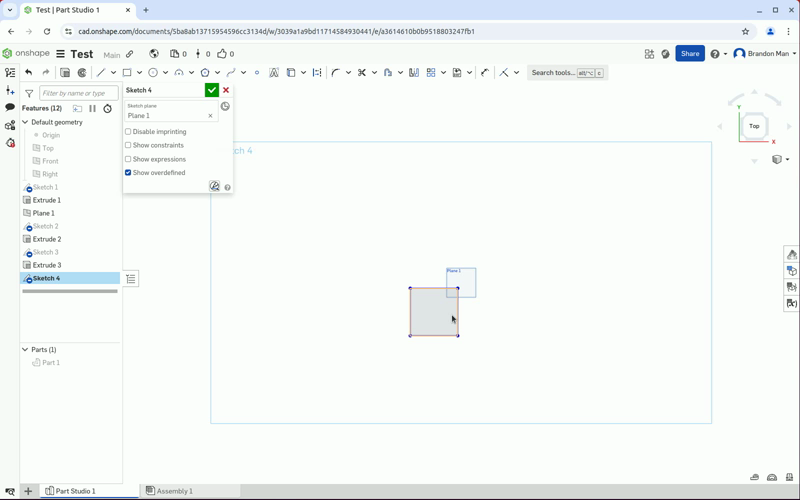
click(452, 314)
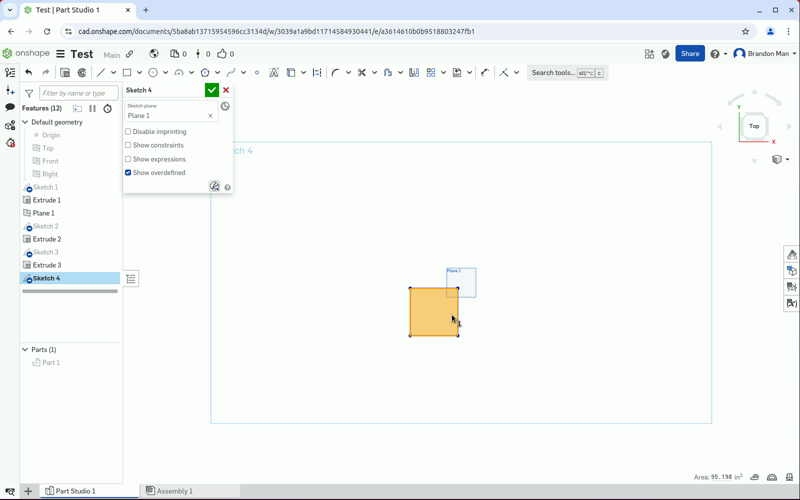
mouse_move(73, 352)
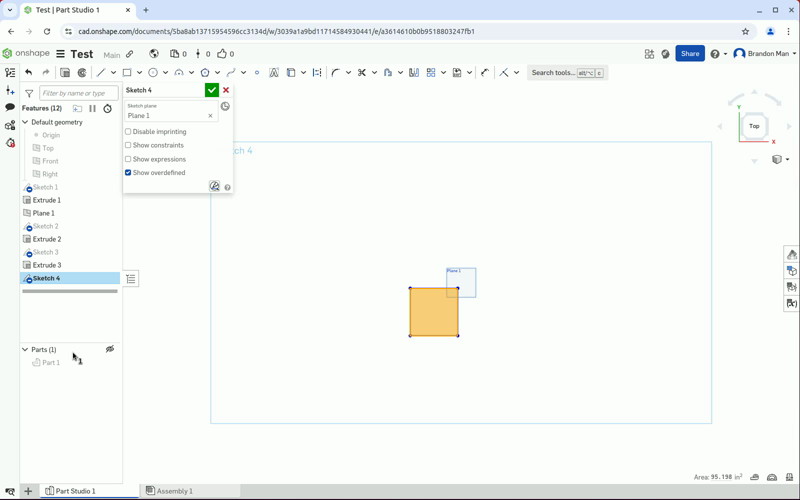
key(shift+y)
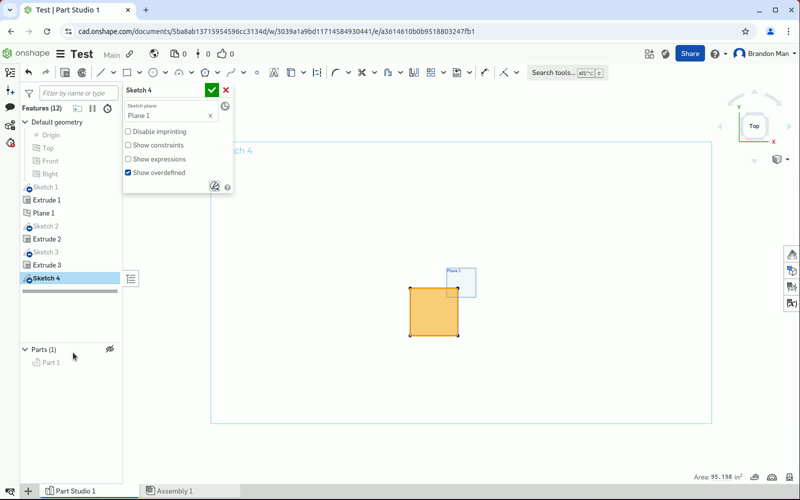
key(shift+e)
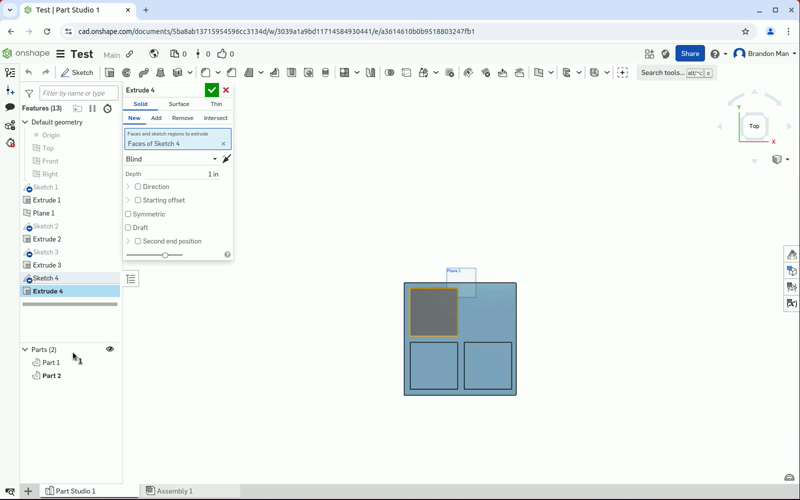
mouse_move(143, 106)
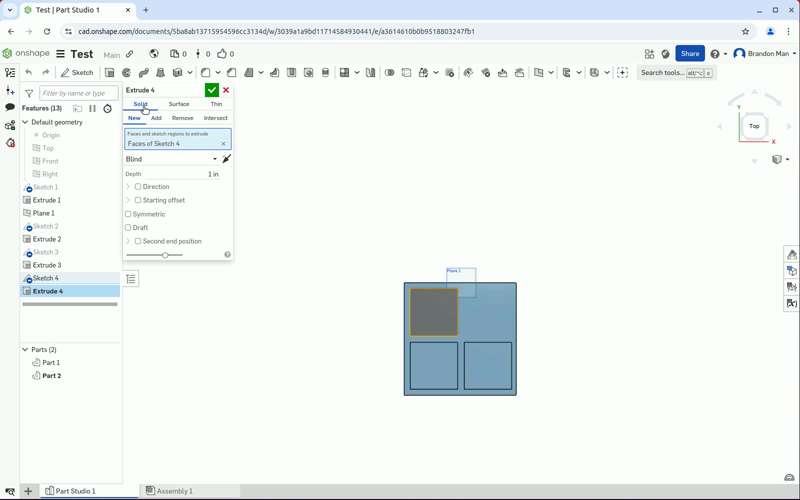
click(143, 106)
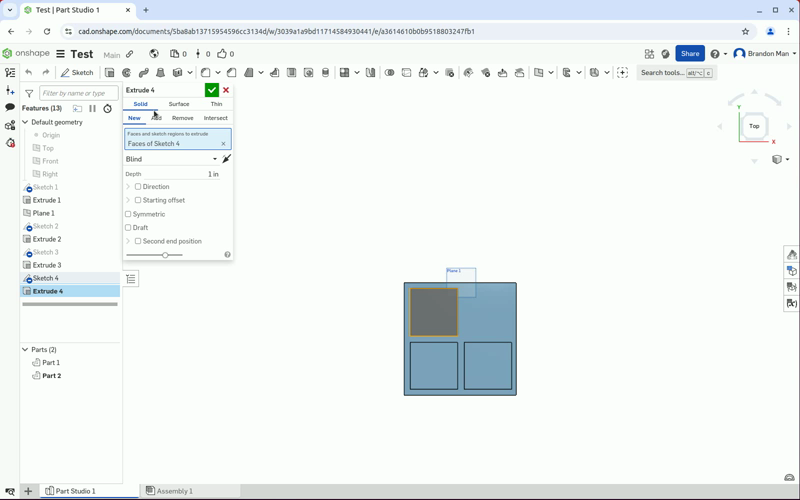
mouse_move(186, 120)
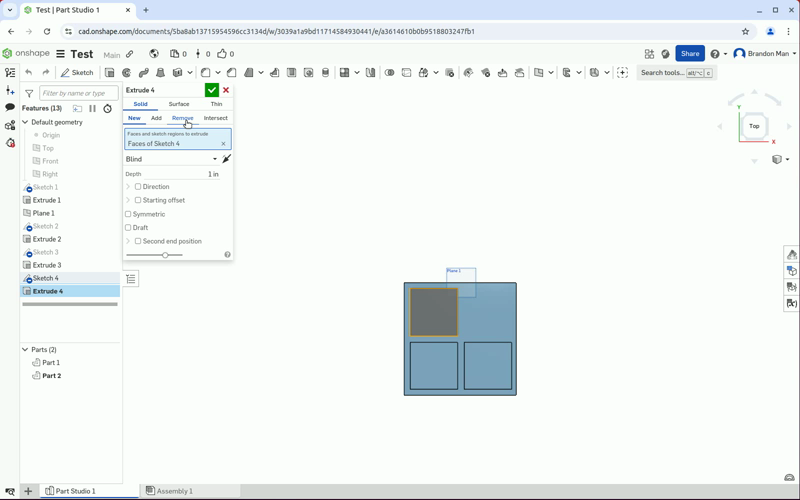
click(186, 120)
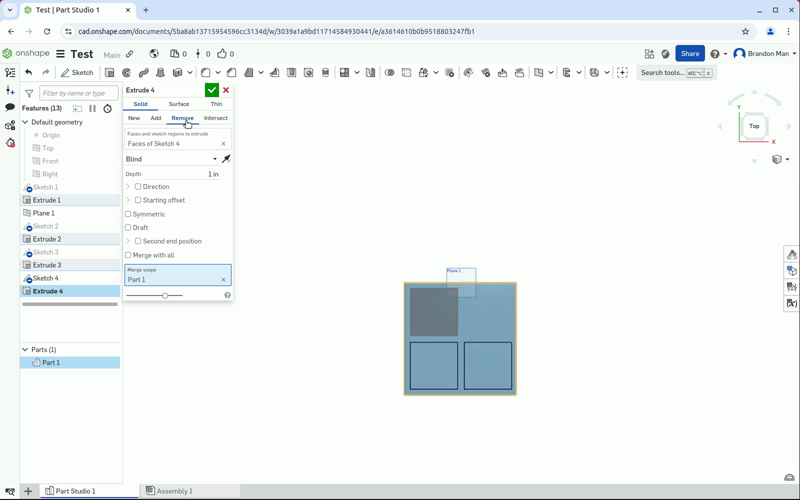
key(tab, 4)
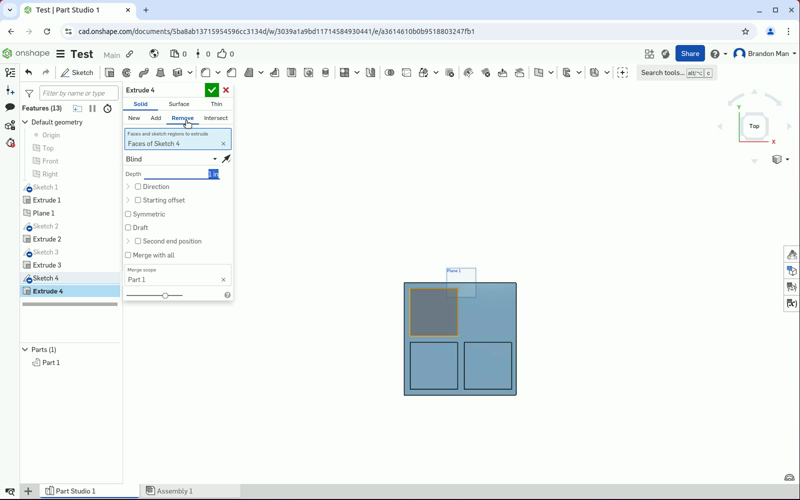
text(30.811)
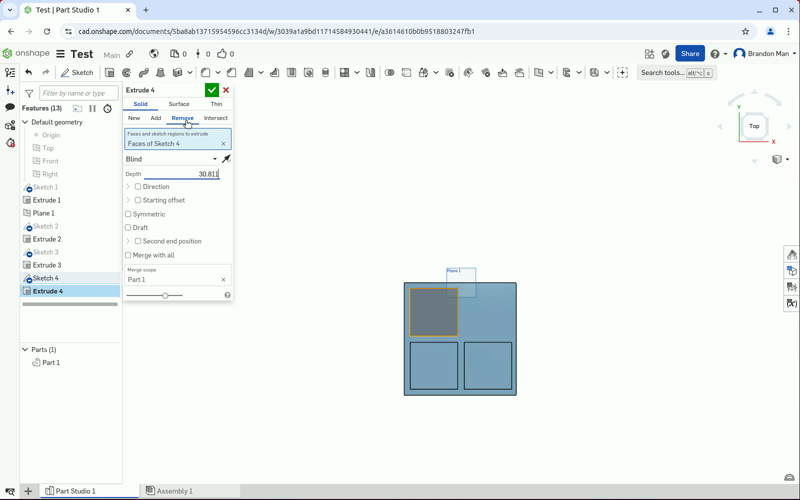
key(tab, 6)
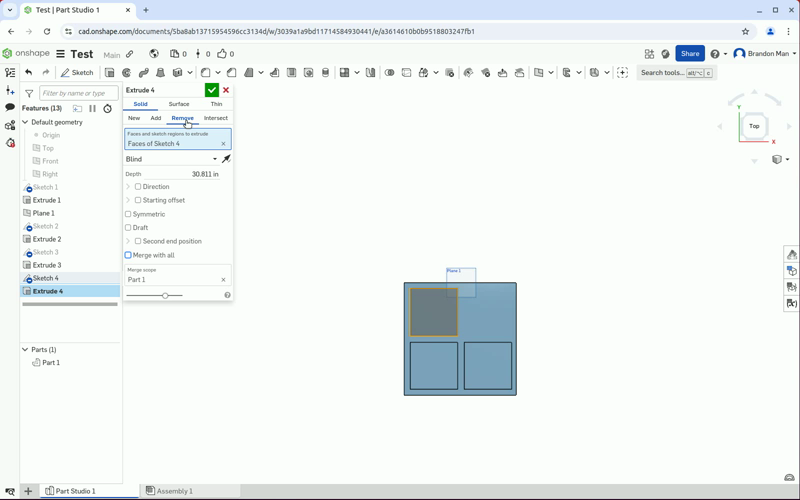
key(space)
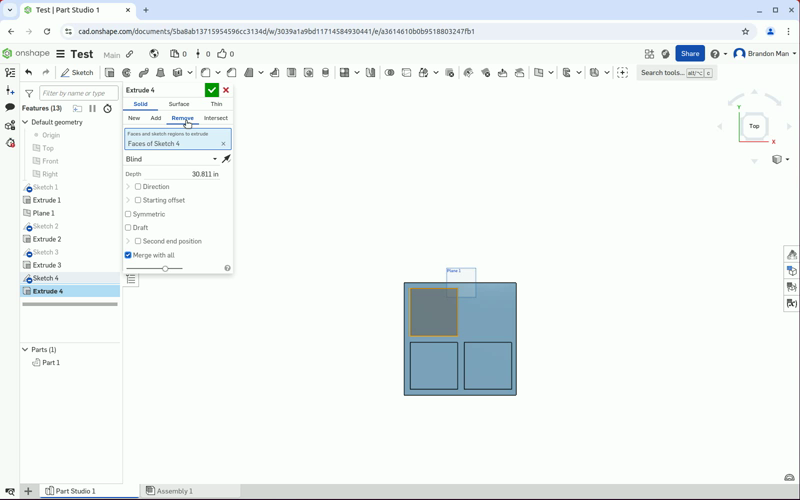
key(enter)
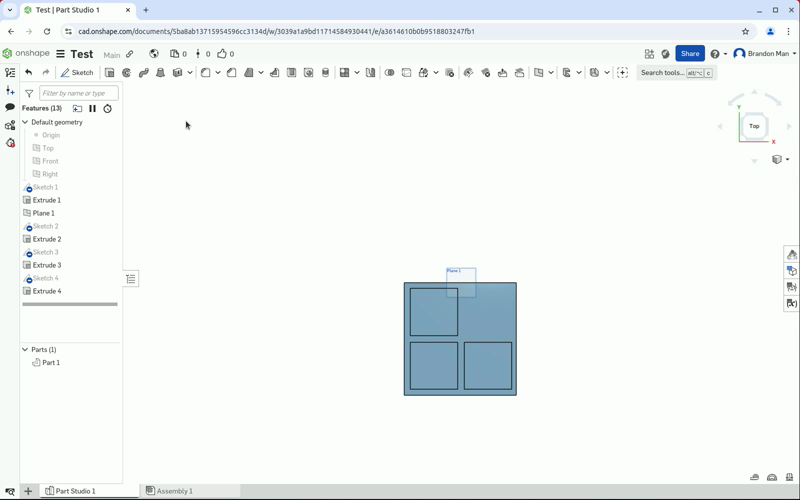
key(shift+h)
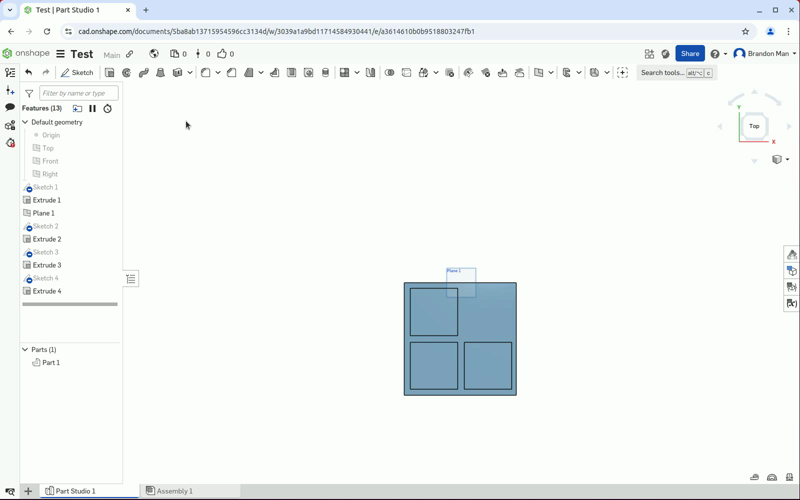
key(shift+h)
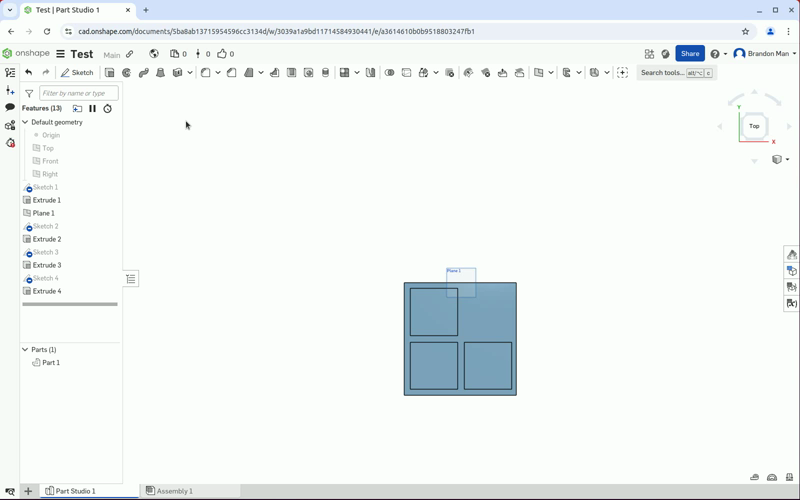
mouse_move(73, 189)
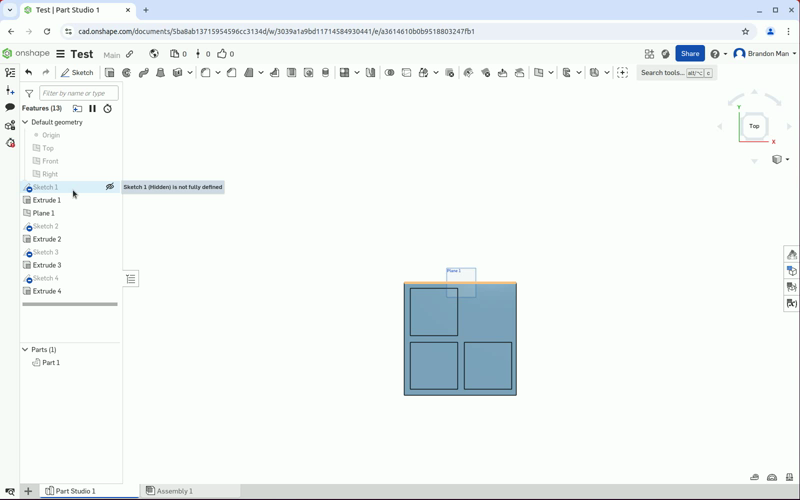
click(73, 189)
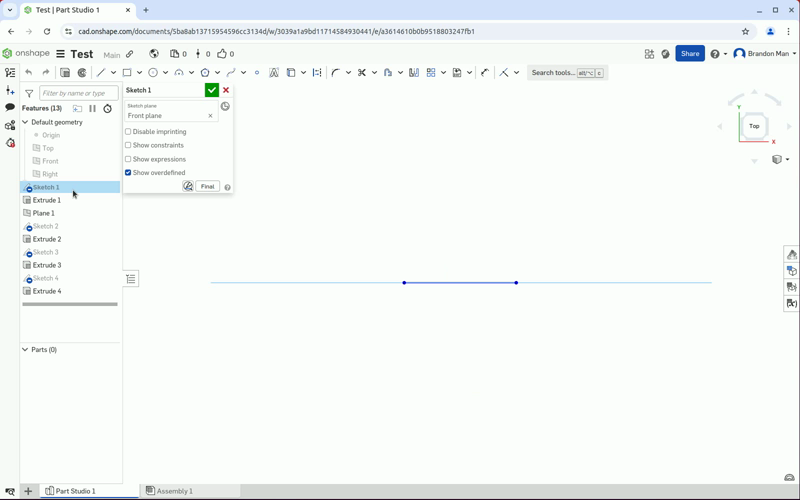
mouse_move(229, 92)
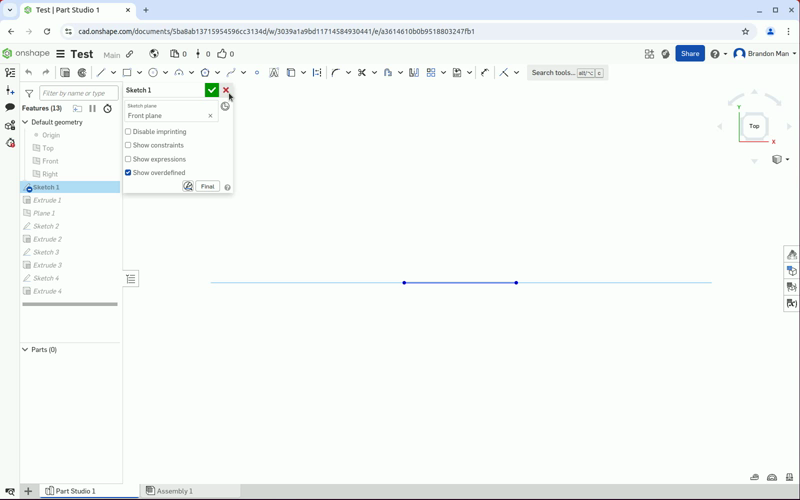
click(229, 92)
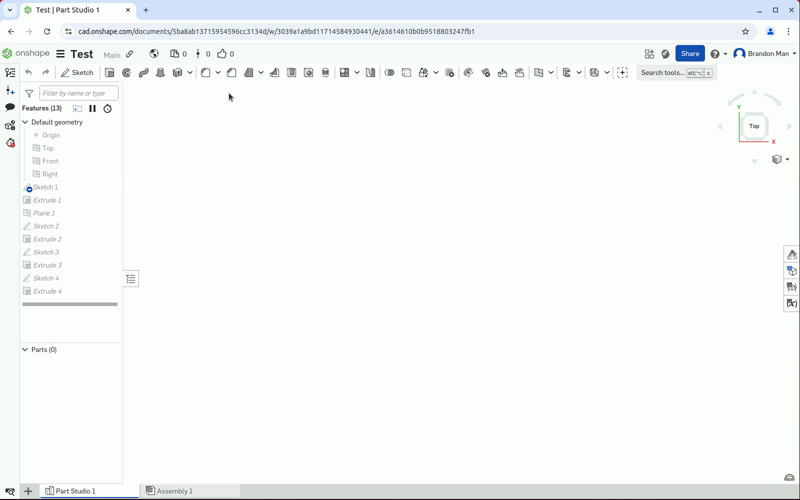
key(shift+s)
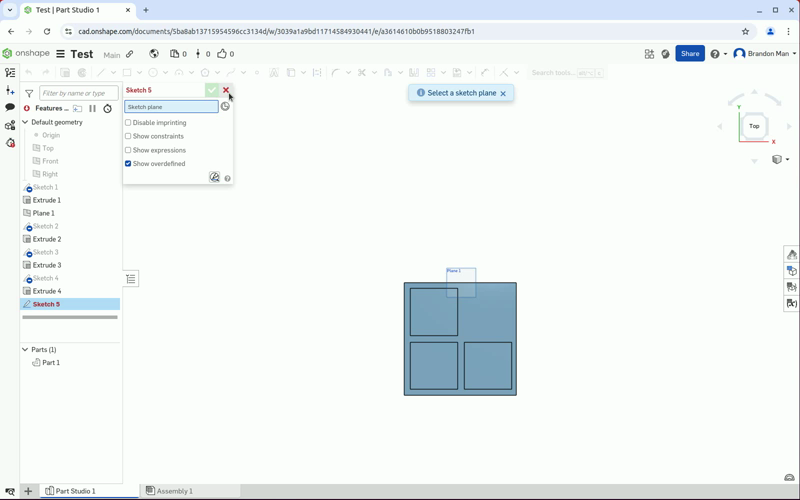
mouse_move(73, 215)
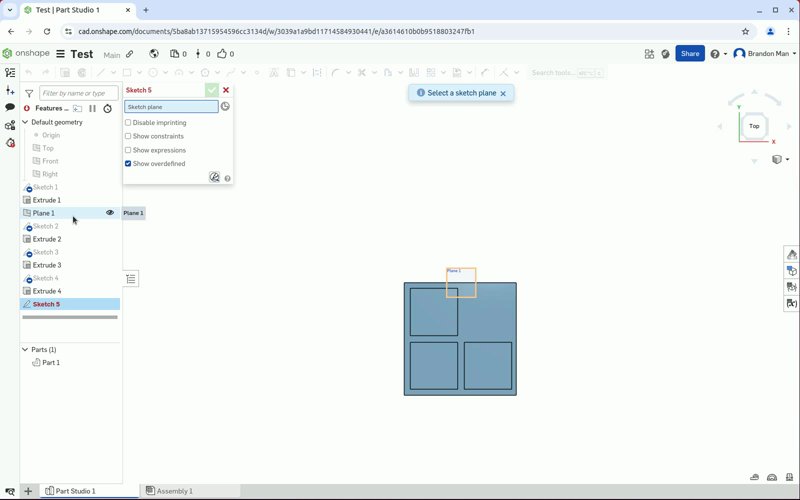
click(73, 215)
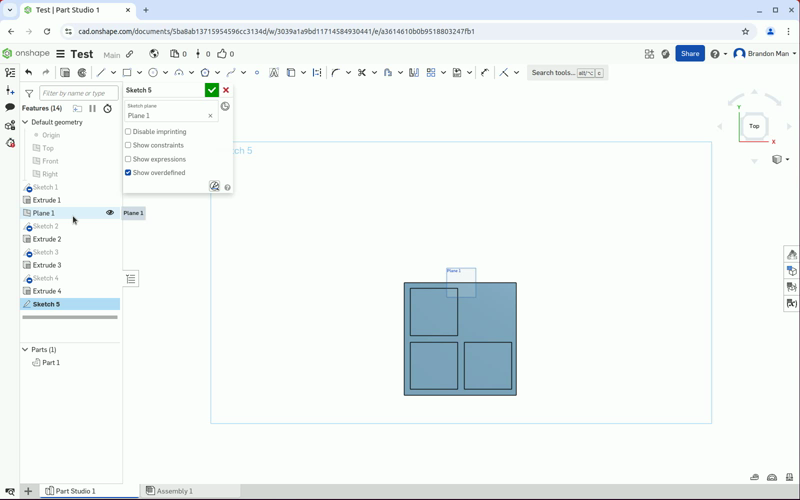
mouse_move(73, 352)
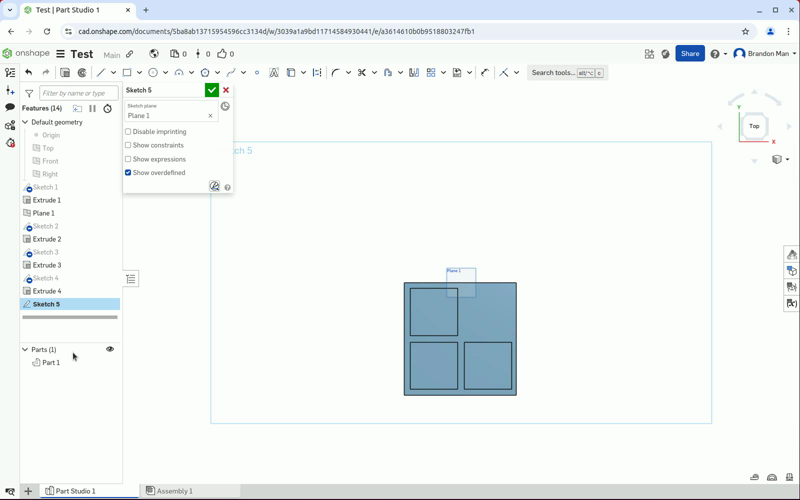
key(y)
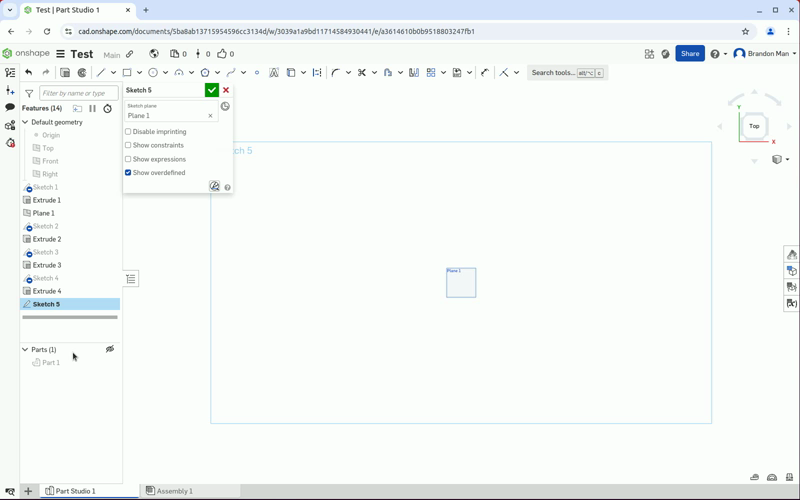
key(l)
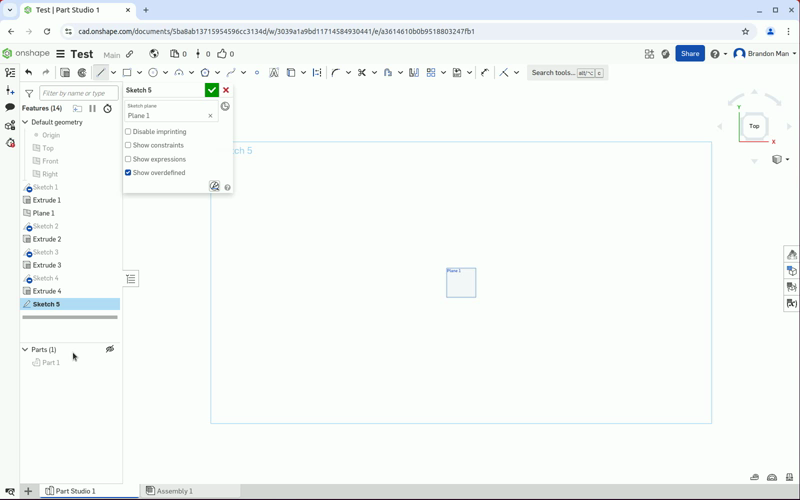
key_down(shift)
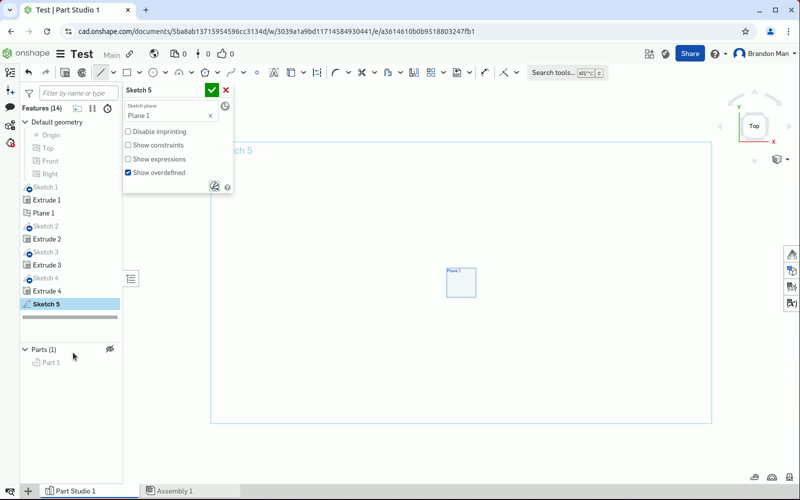
mouse_move(464, 335)
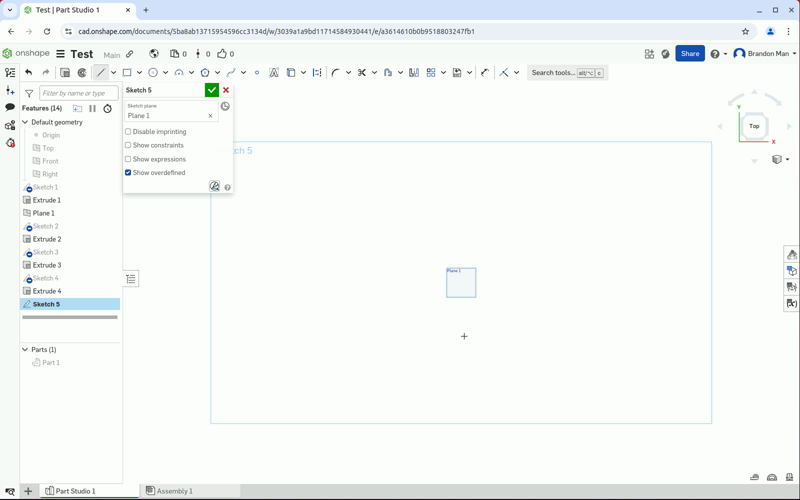
click(464, 335)
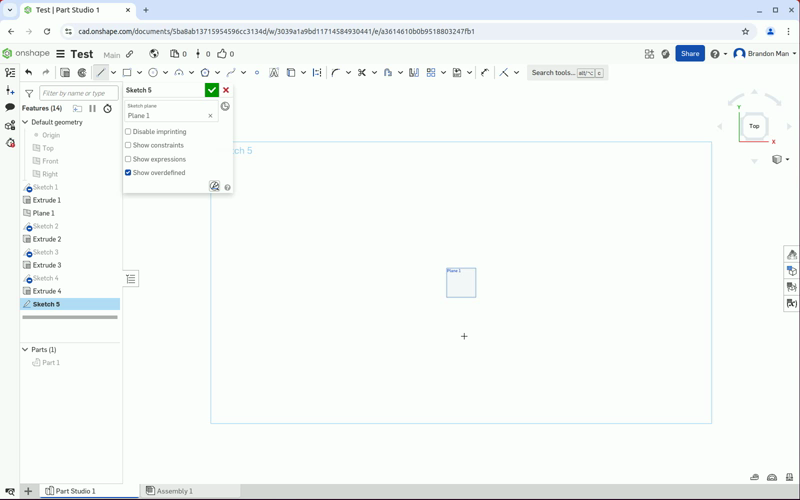
key_up(shift)
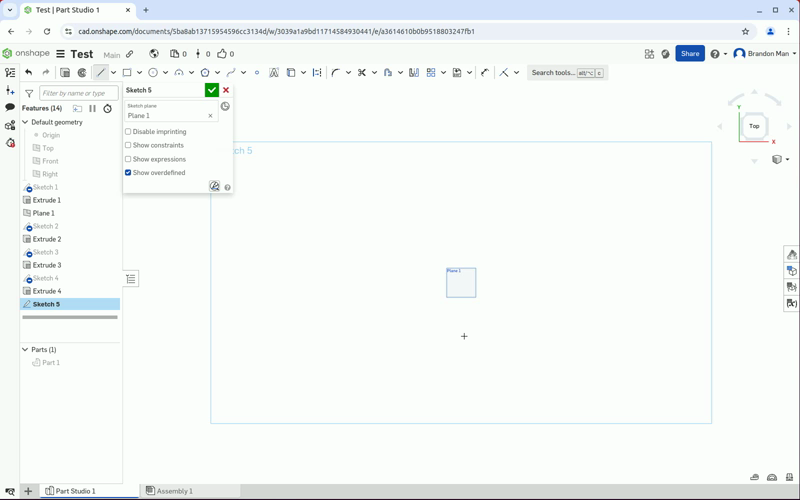
key_down(shift)
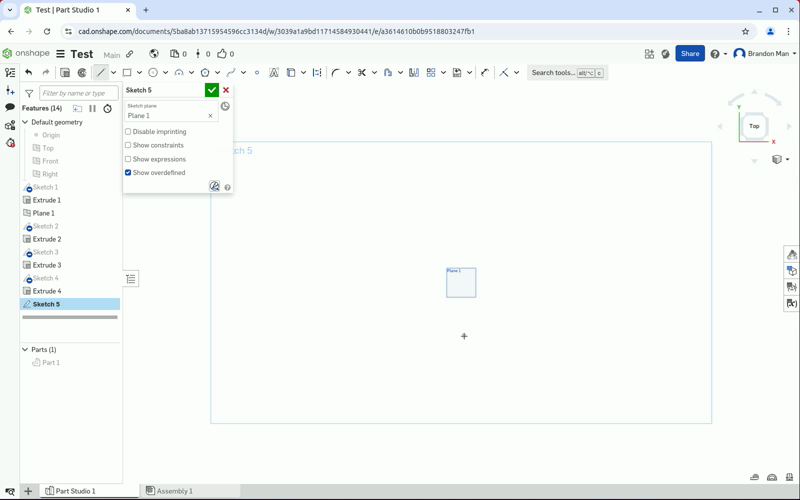
mouse_move(494, 335)
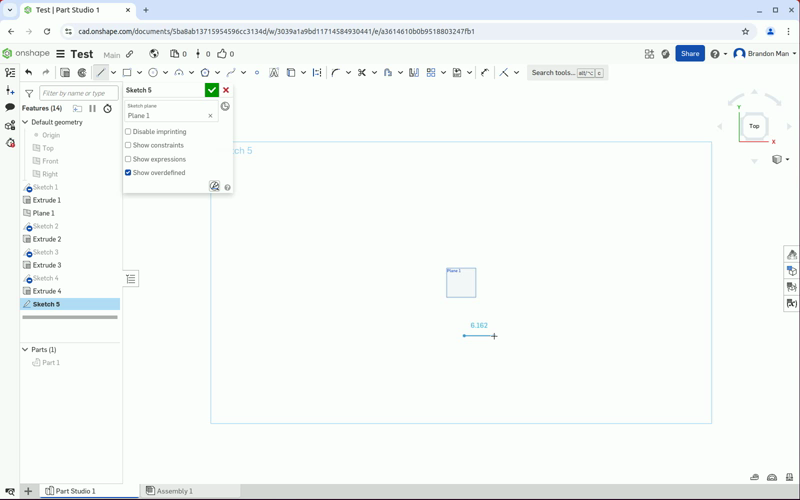
mouse_move(511, 335)
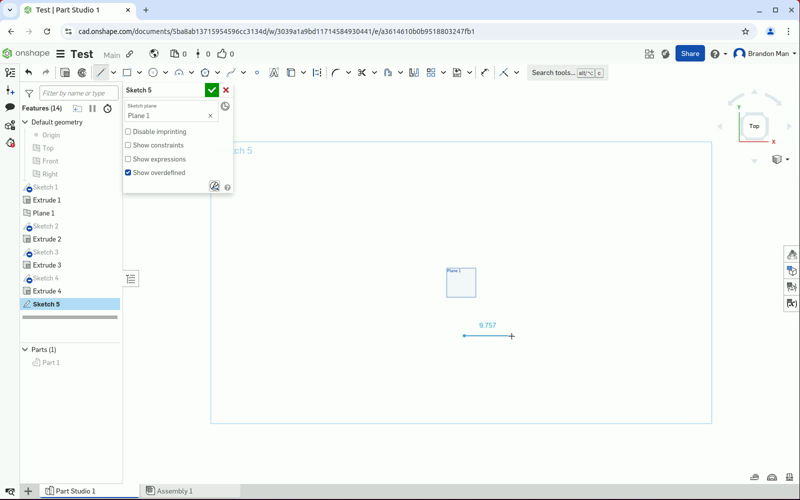
click(511, 335)
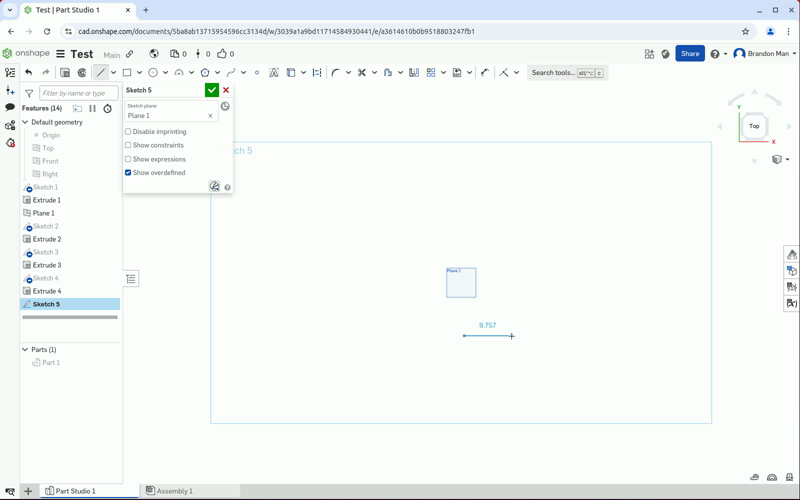
key_up(shift)
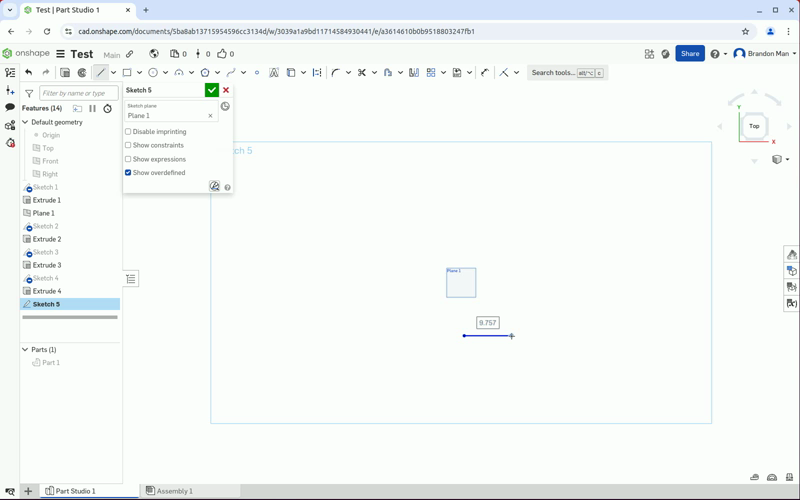
key_down(shift)
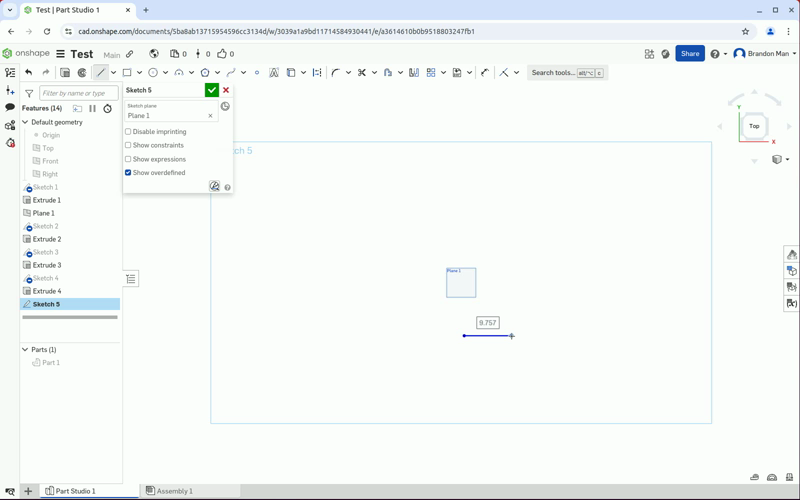
mouse_move(541, 335)
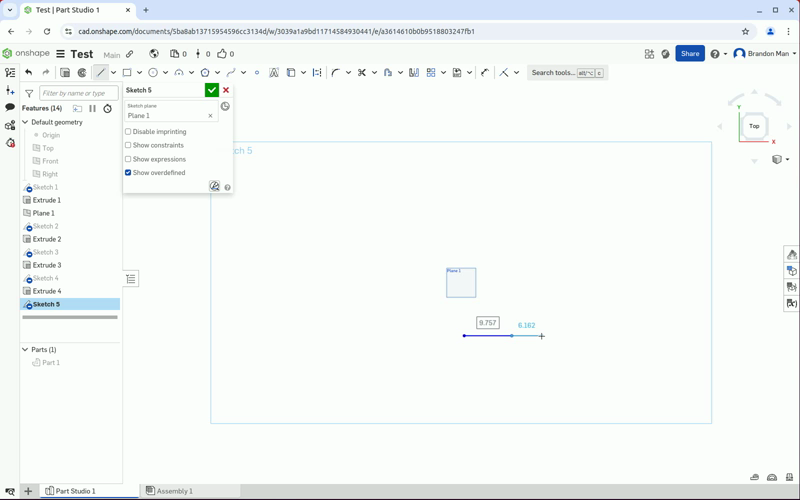
mouse_move(511, 288)
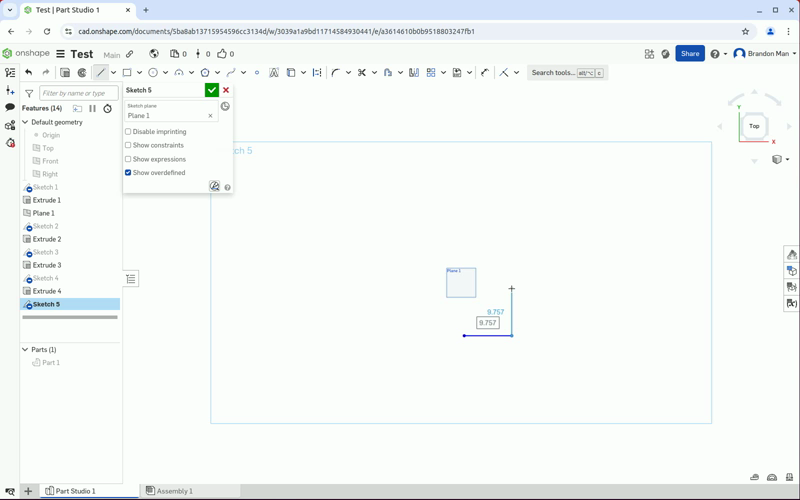
click(511, 288)
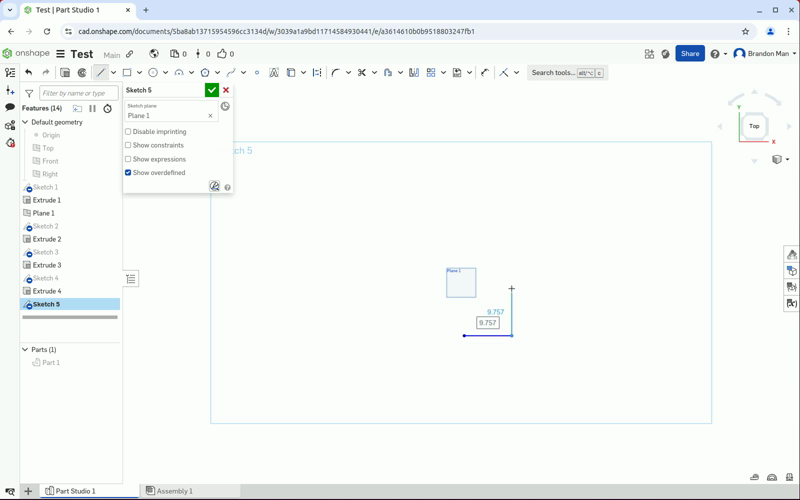
key_up(shift)
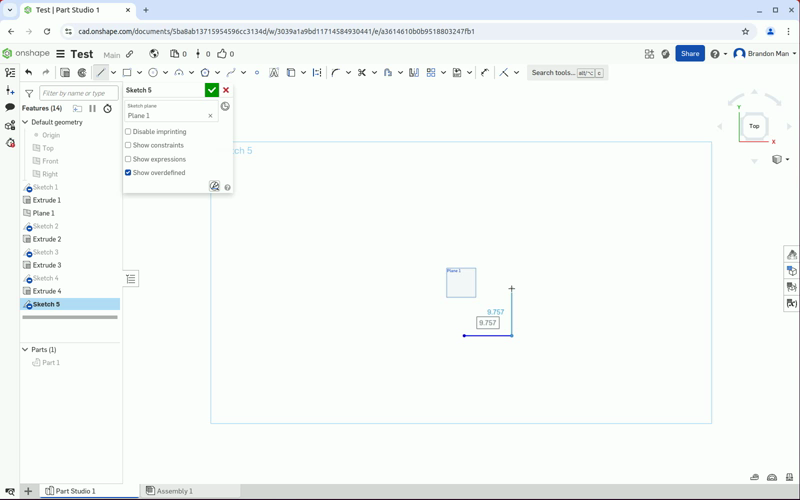
key_down(shift)
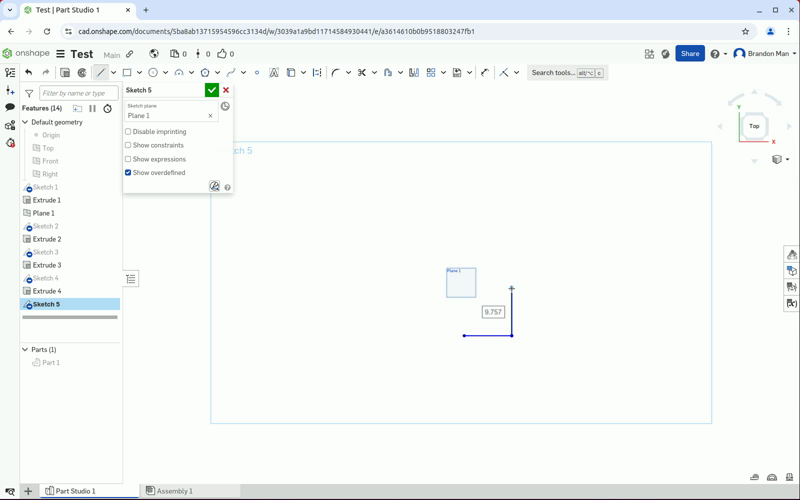
mouse_move(541, 288)
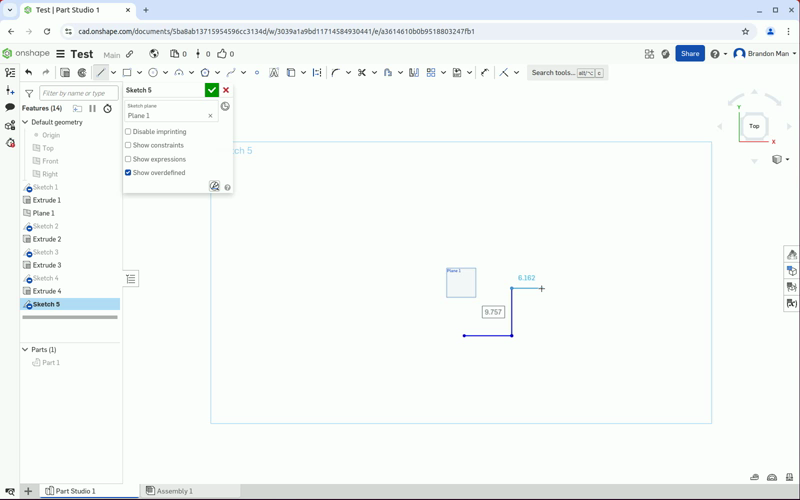
mouse_move(464, 288)
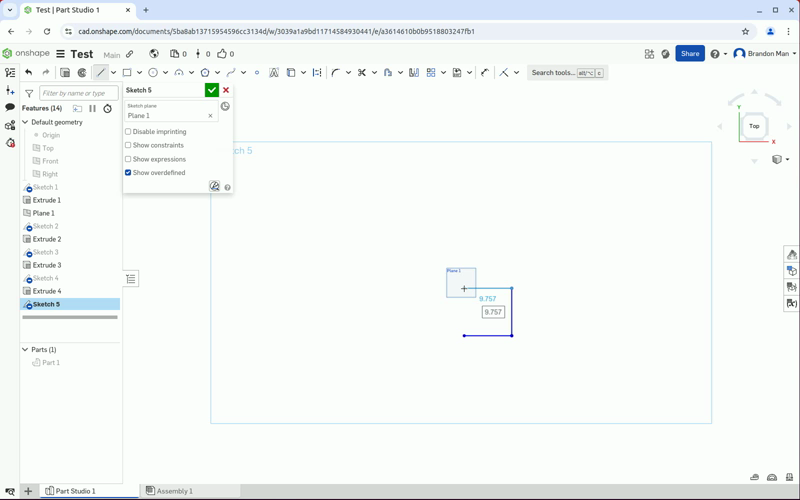
click(464, 288)
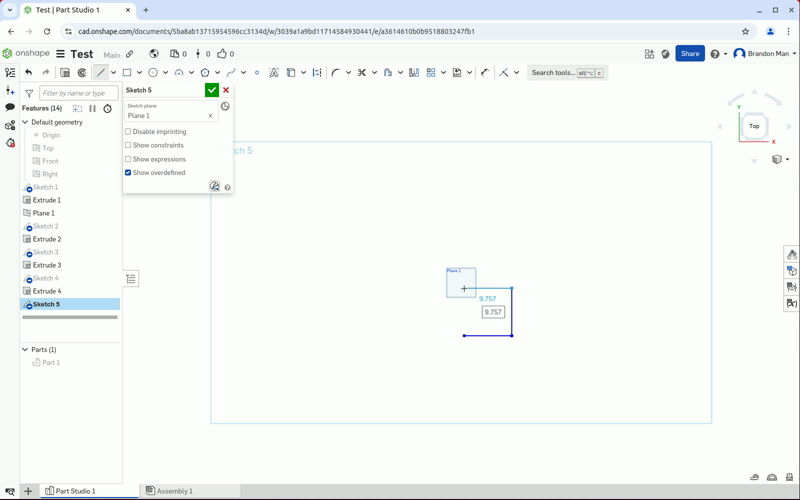
key_up(shift)
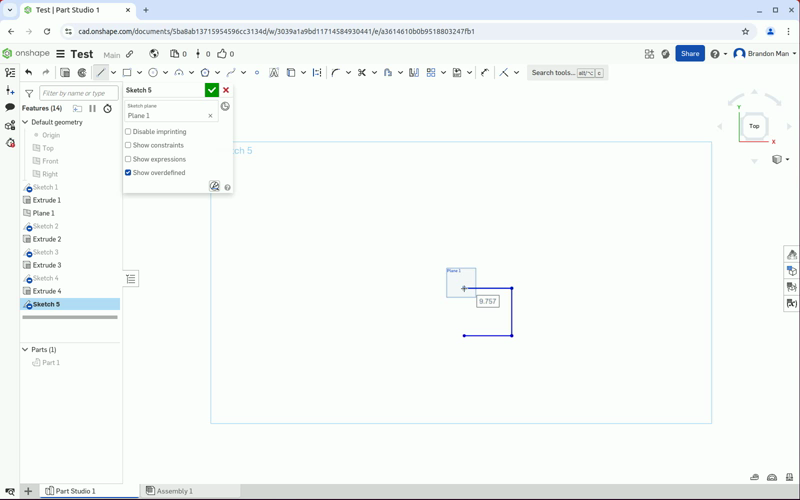
mouse_move(494, 288)
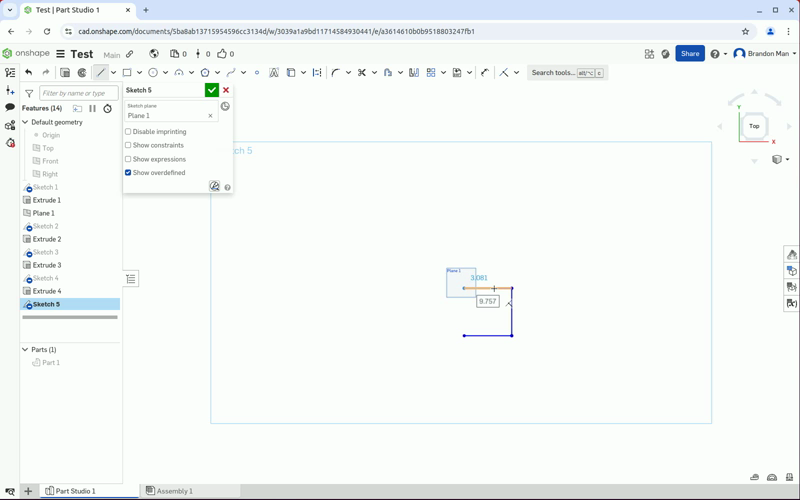
key_down(shift)
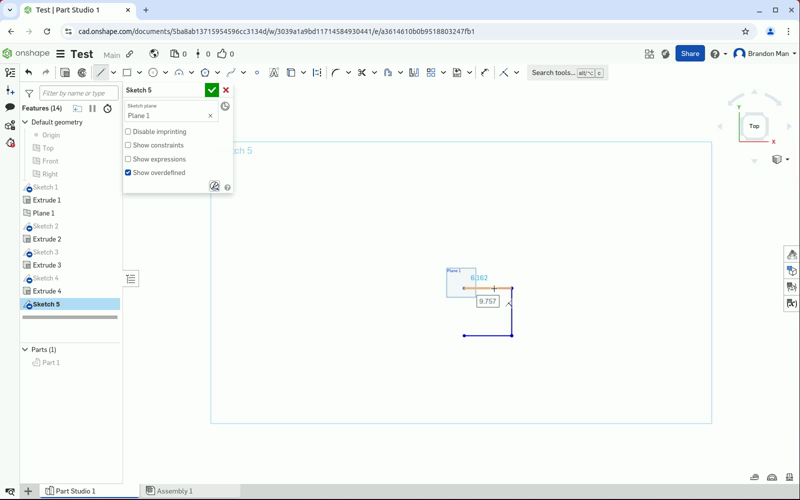
mouse_move(464, 335)
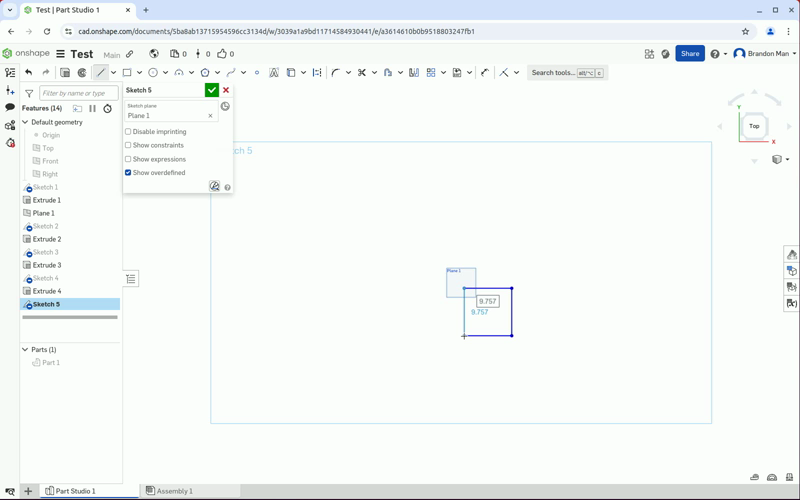
key_up(shift)
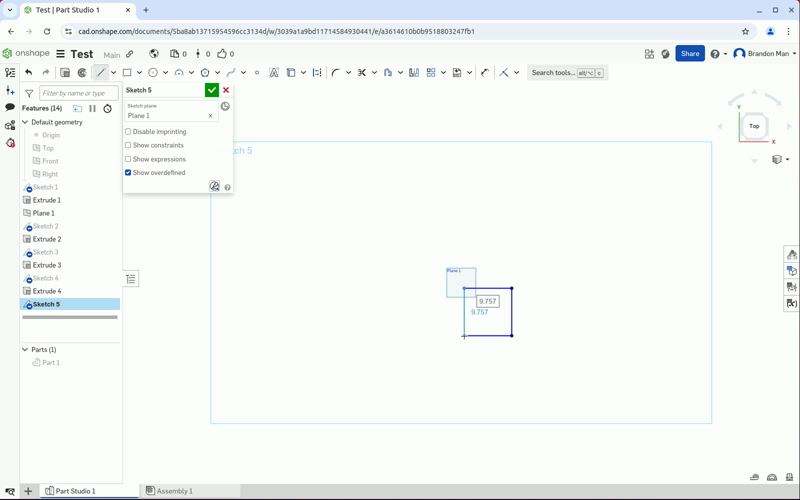
click(464, 335)
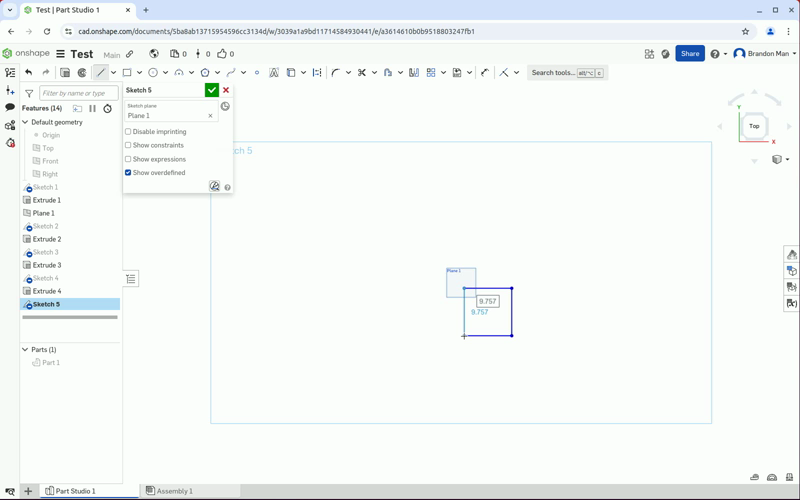
key(esc)
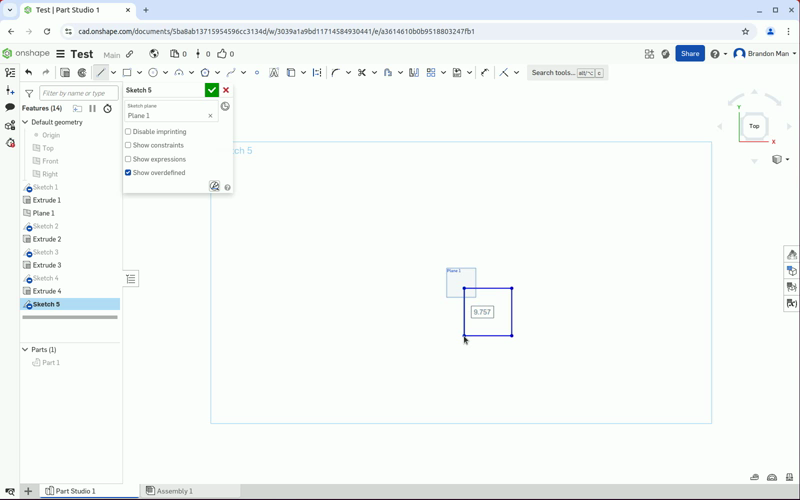
mouse_move(469, 298)
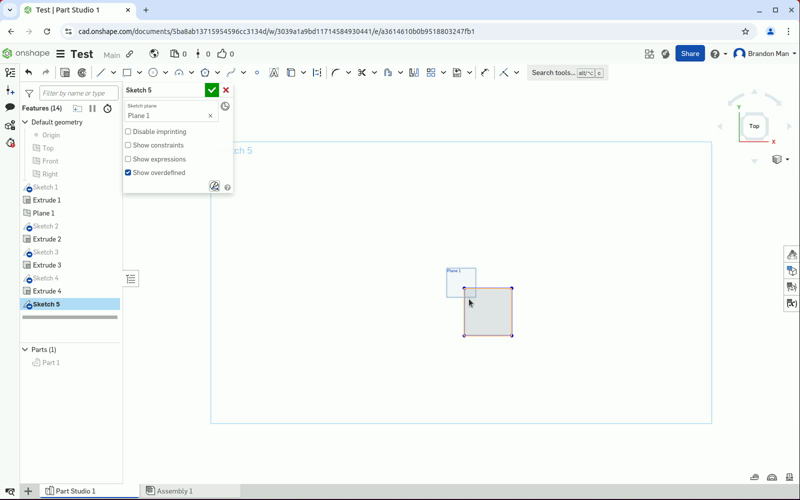
click(469, 298)
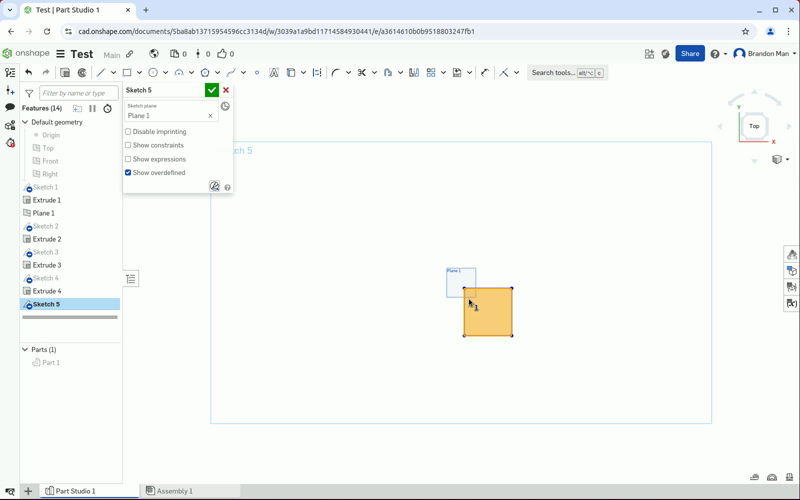
mouse_move(73, 352)
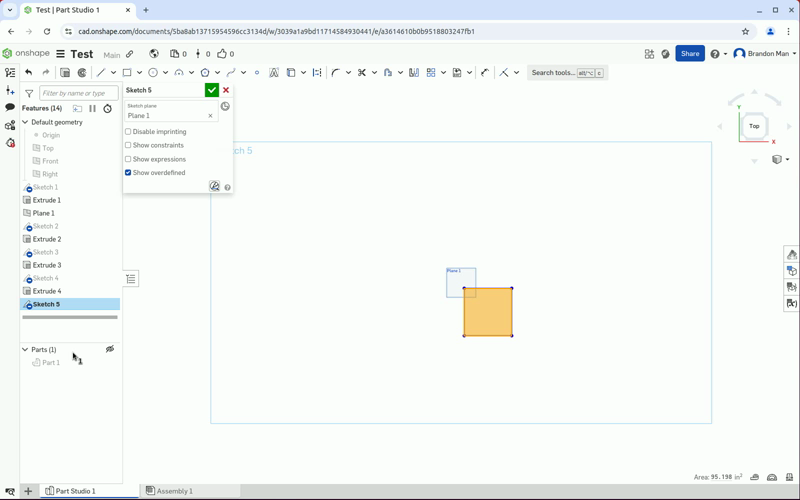
key(shift+y)
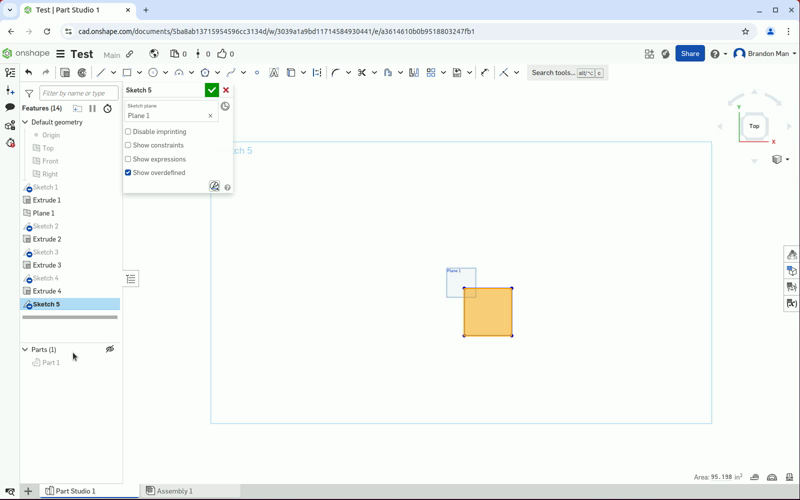
key(shift+e)
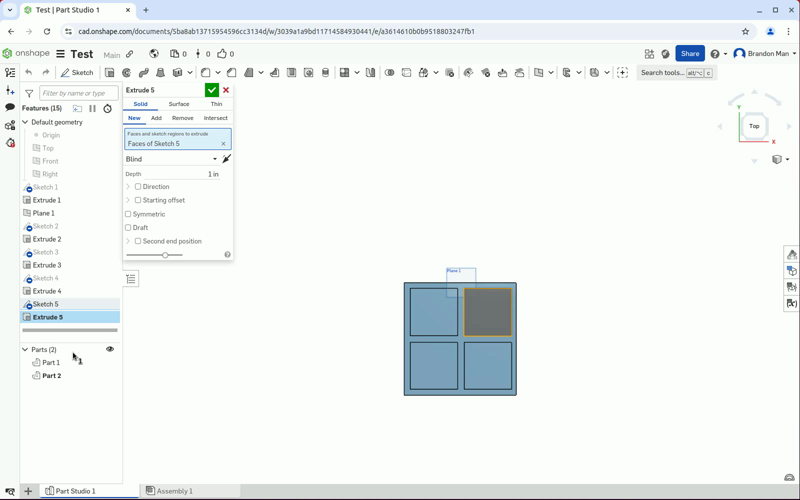
mouse_move(143, 106)
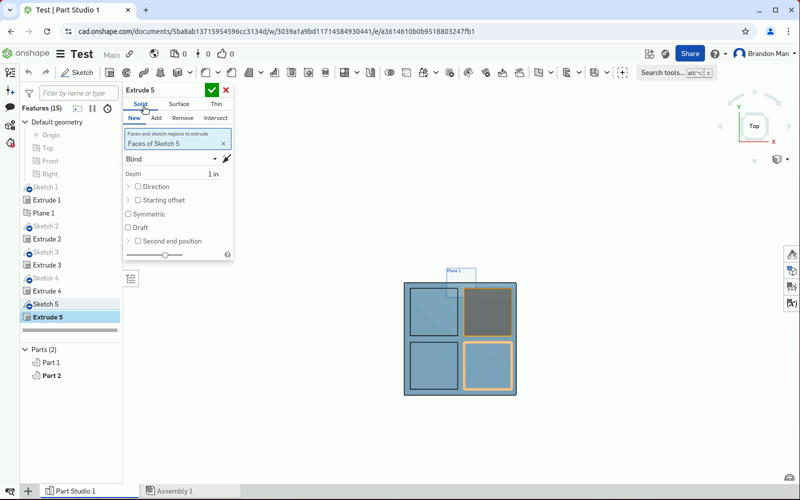
click(143, 106)
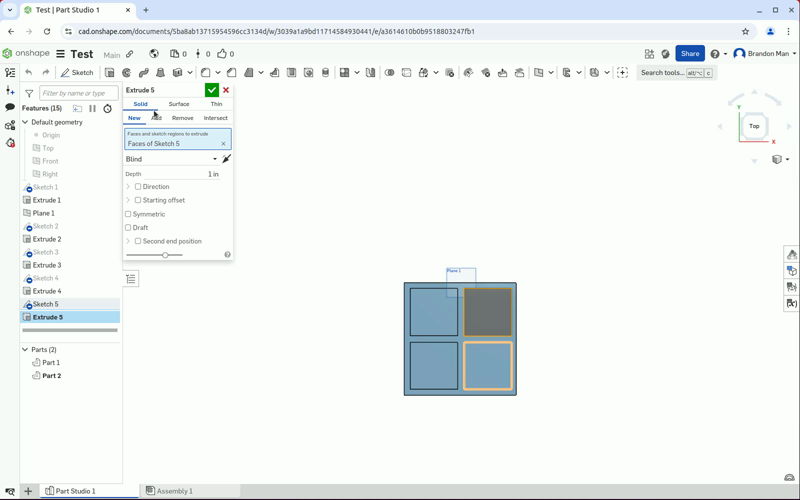
mouse_move(186, 120)
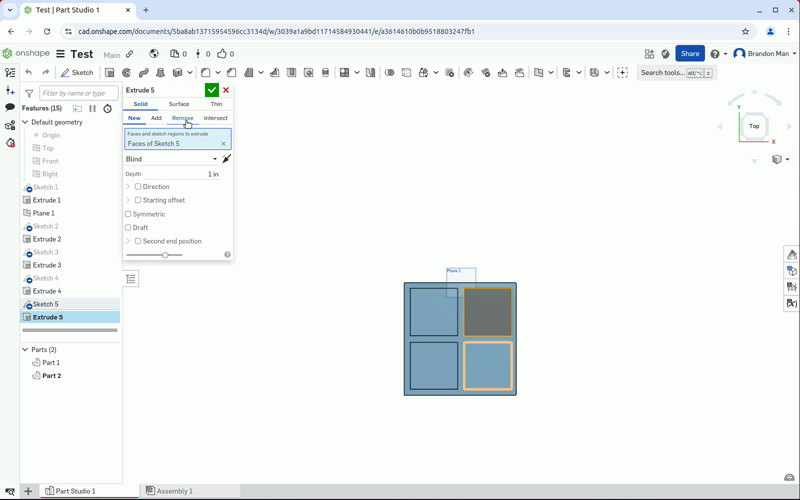
click(186, 120)
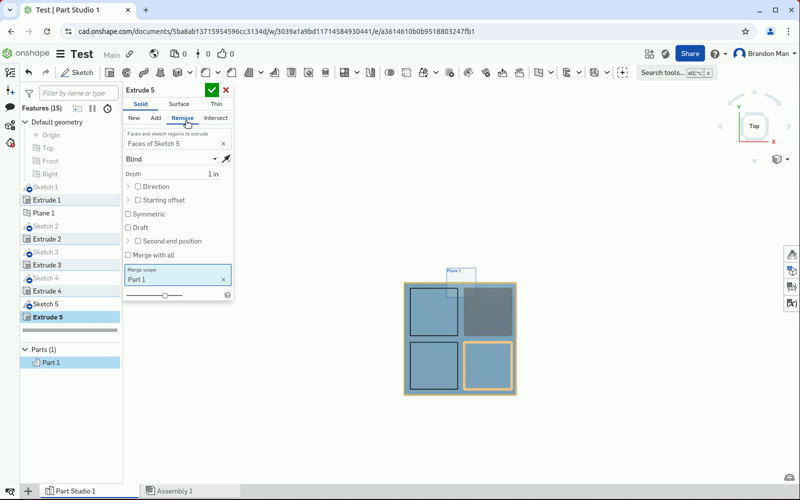
key(tab, 4)
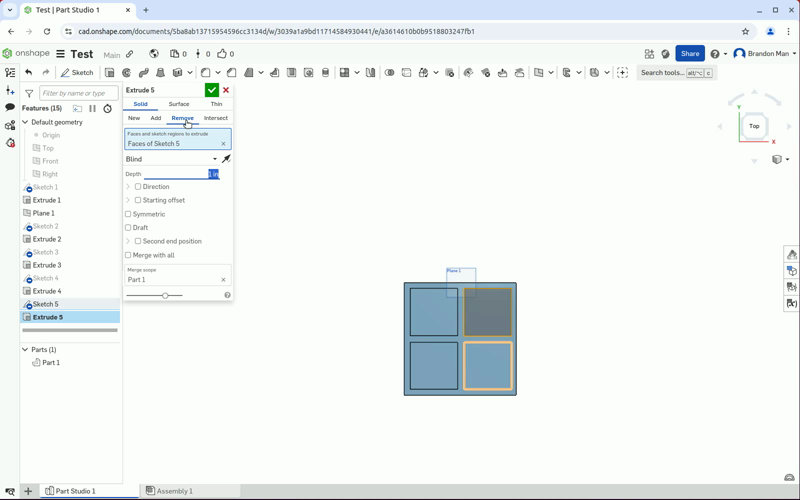
text(30.811)
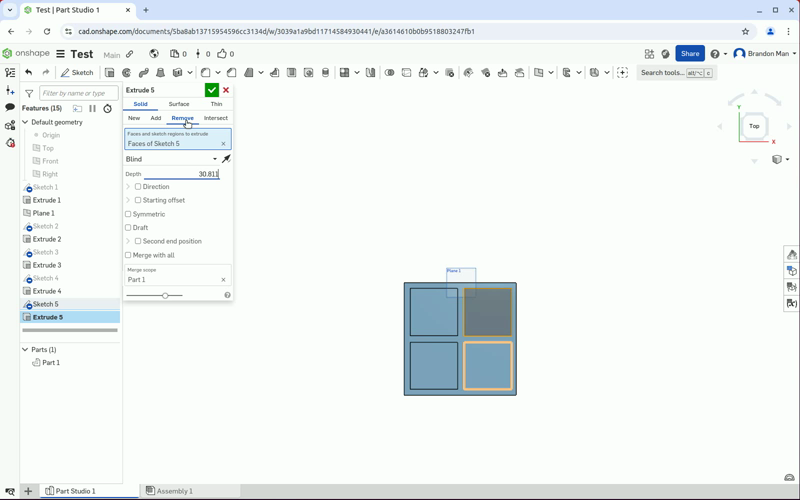
key(tab, 6)
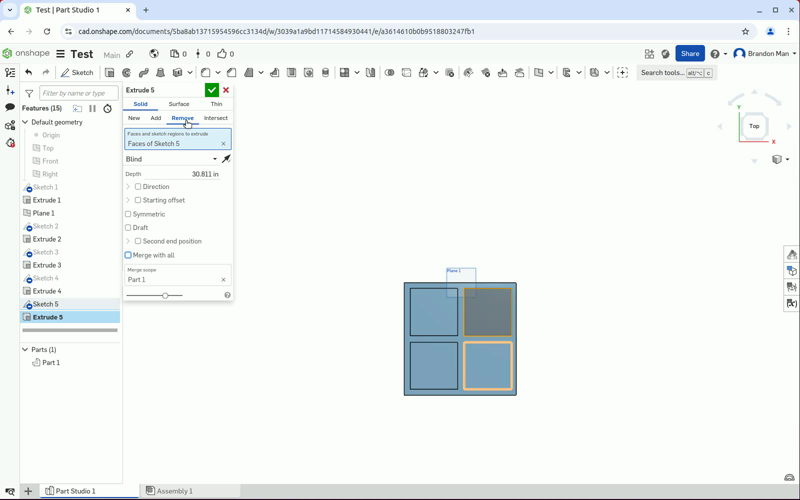
key(space)
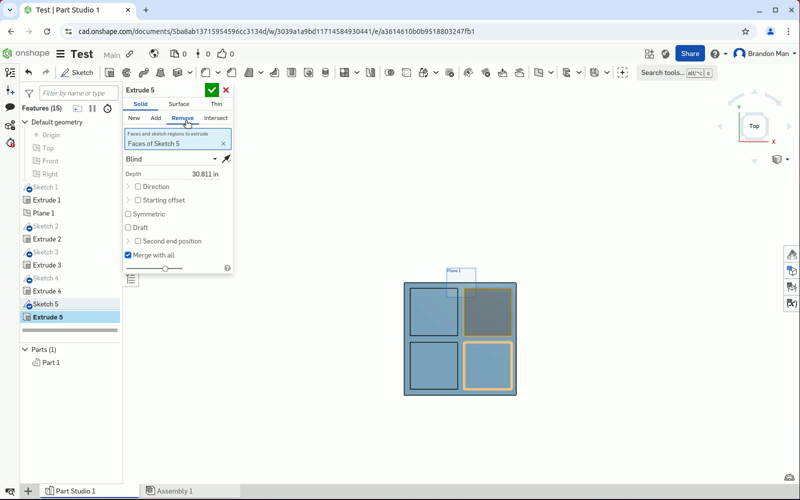
key(enter)
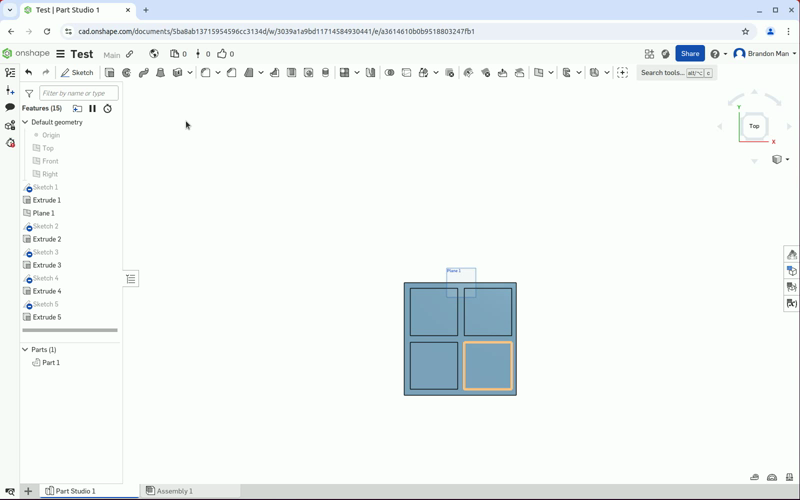
key(shift+h)
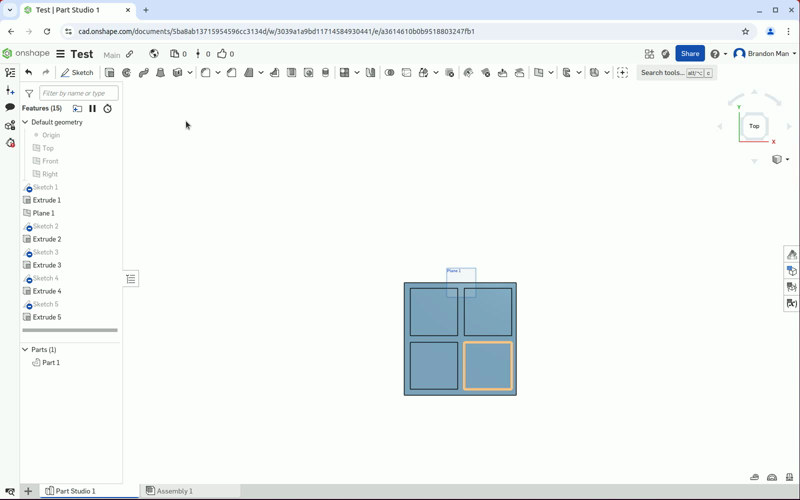
key(shift+h)
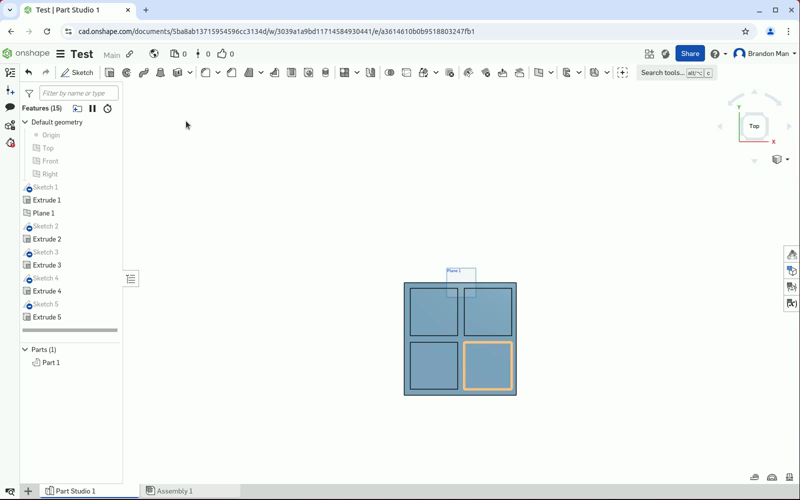
key(shift+7)
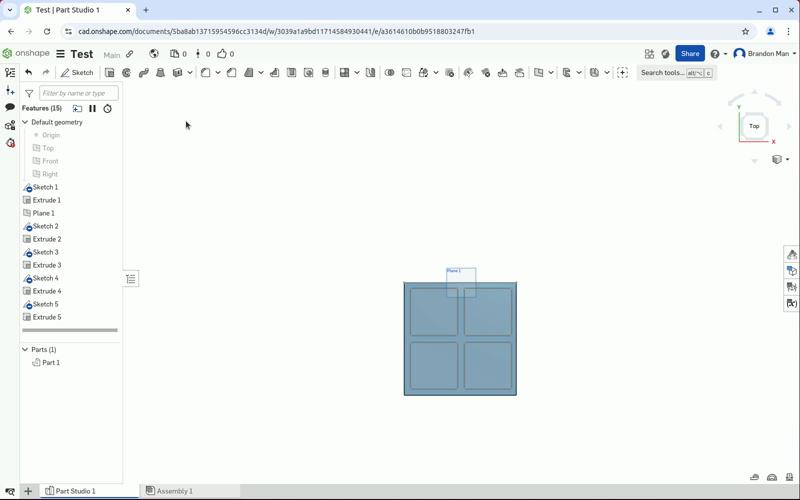
key(up, 3)
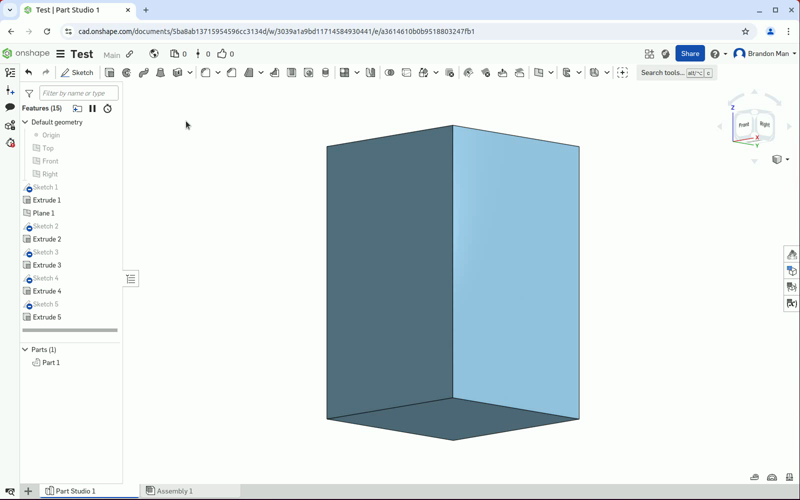
key(left, 3)
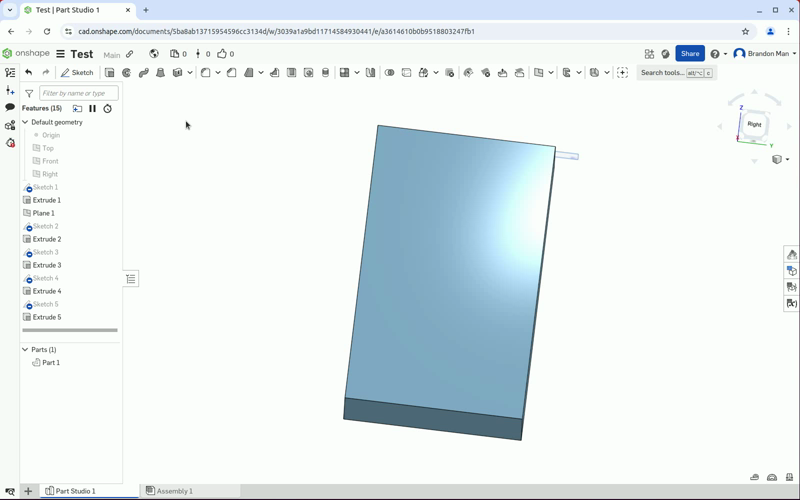
key(right, 3)
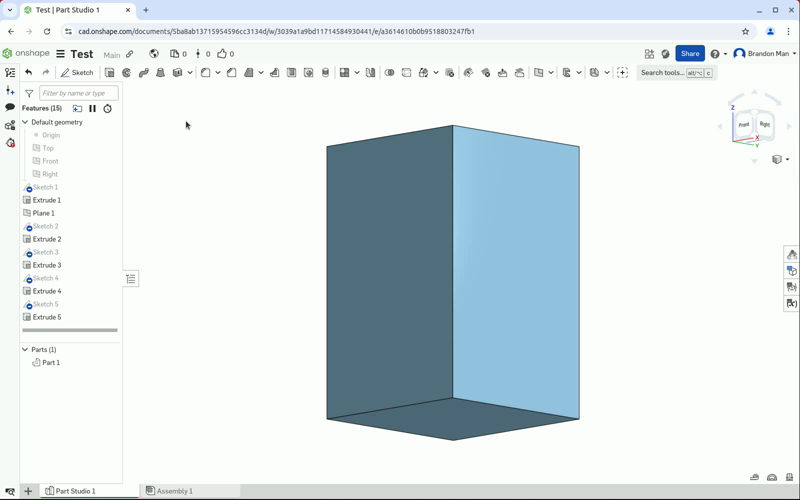
key(down, 3)
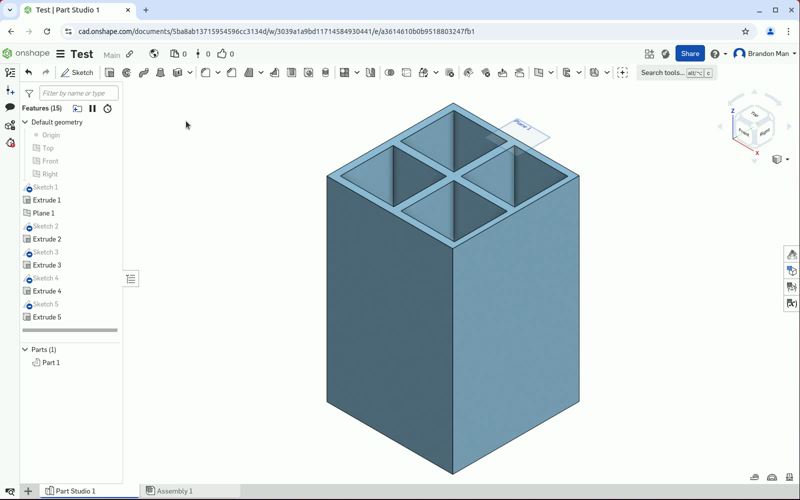
mouse_move(73, 189)
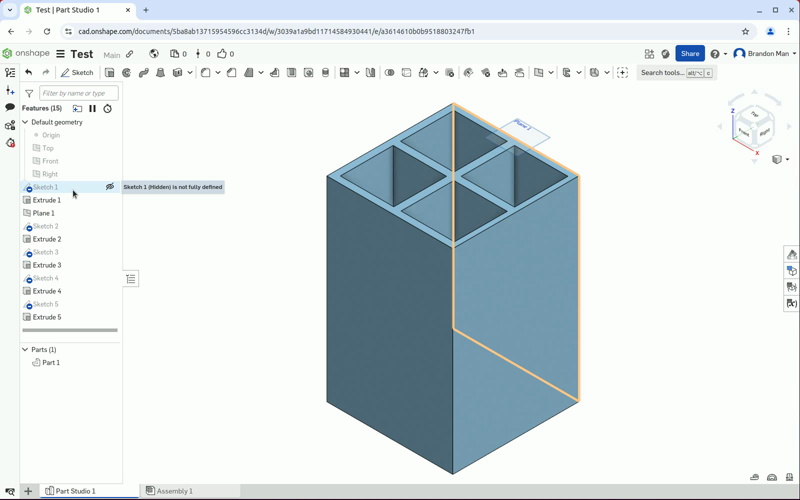
click(73, 189)